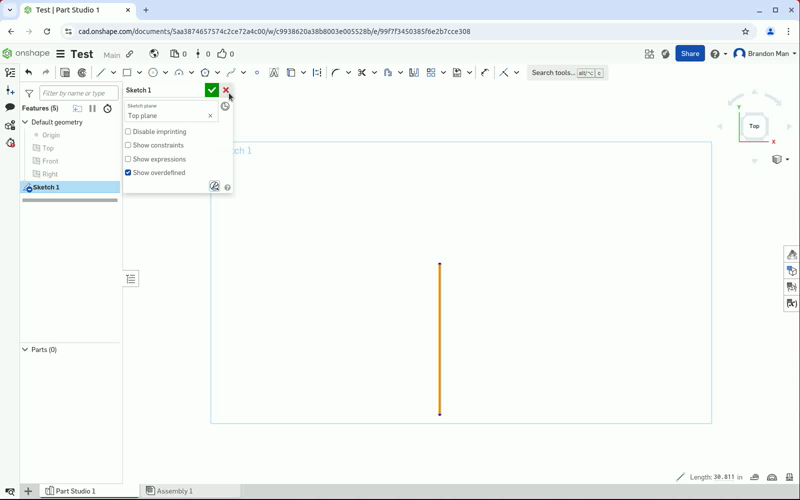
key(shift+h)
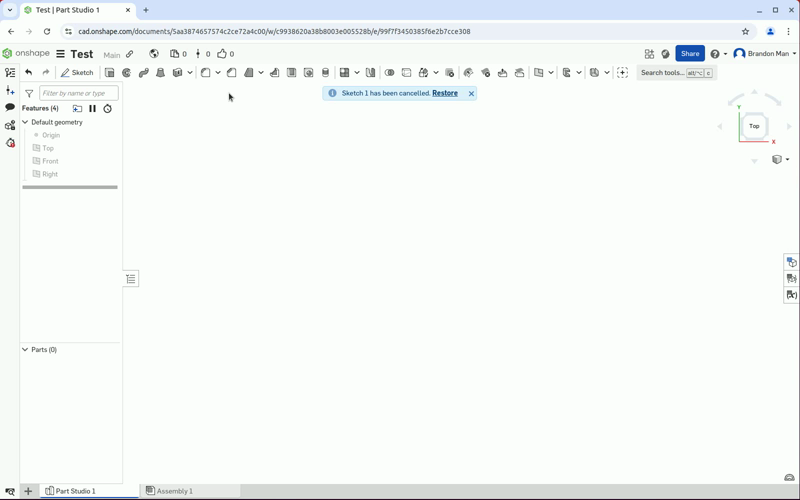
mouse_move(73, 352)
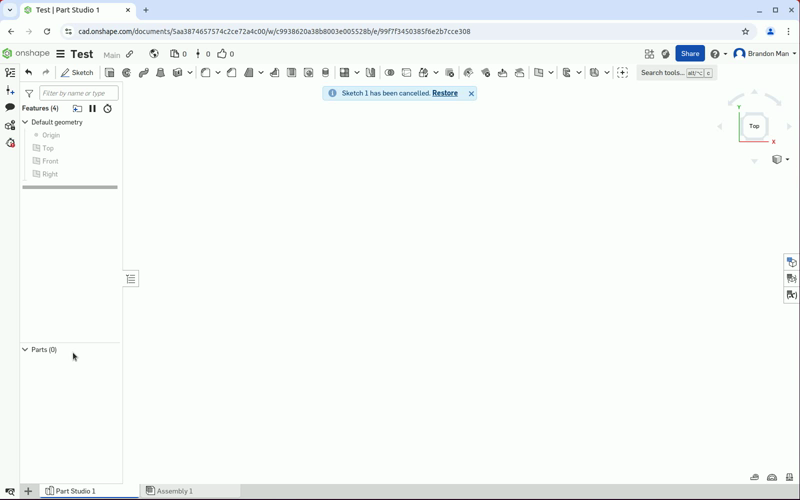
key(y)
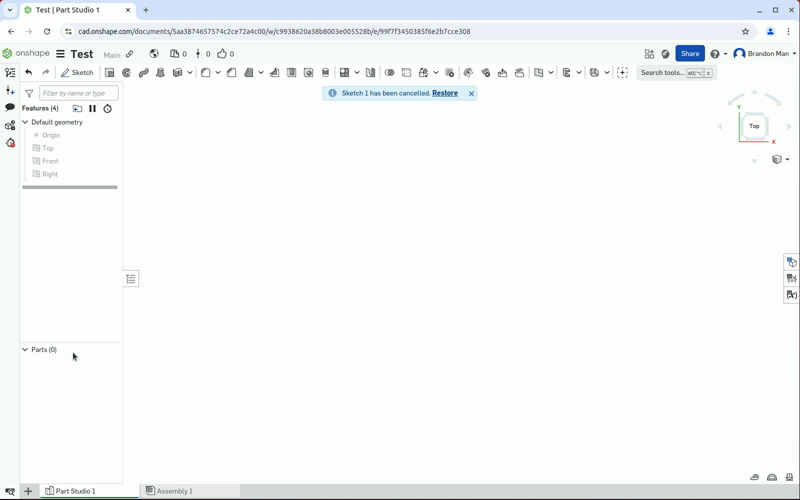
key(shift+p)
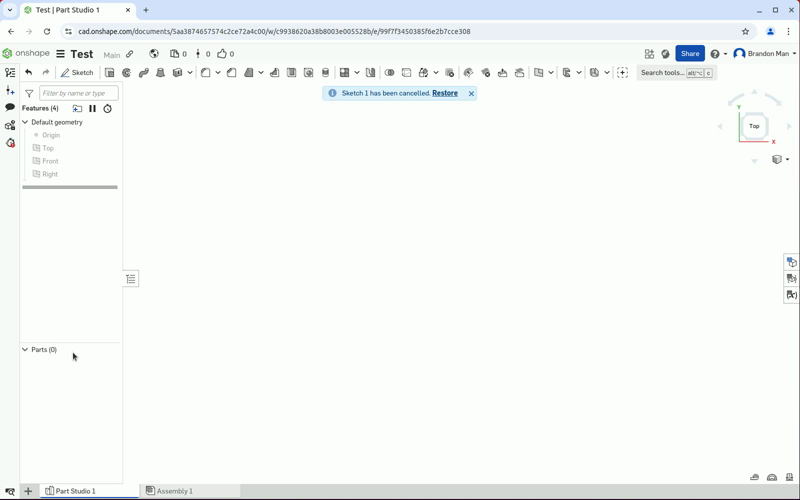
key(space)
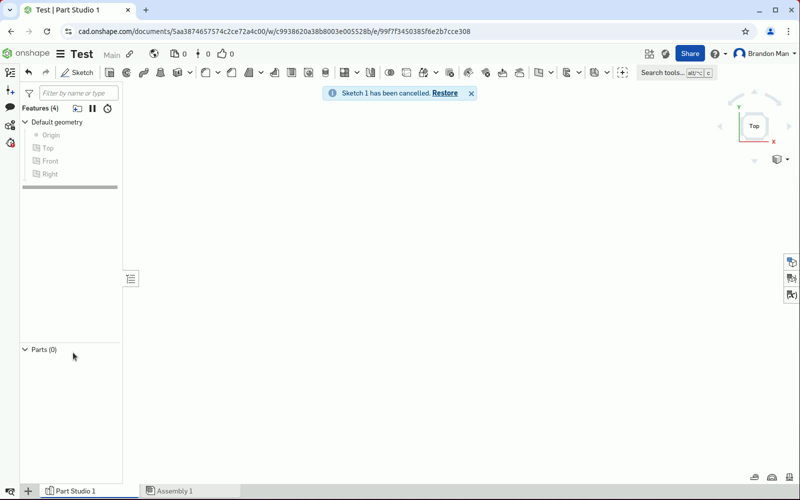
key_down(shift)
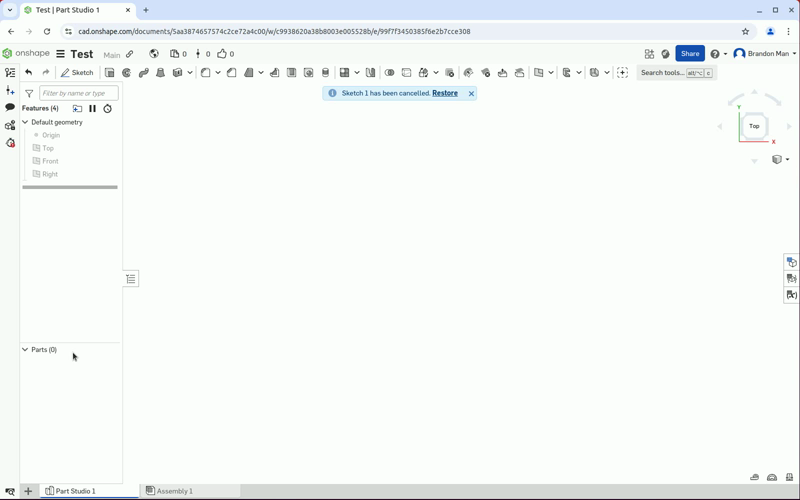
key(up)
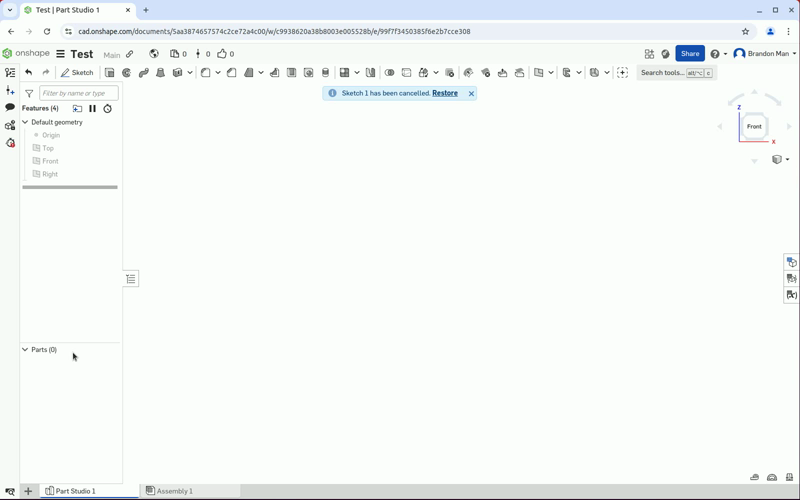
key_up(shift)
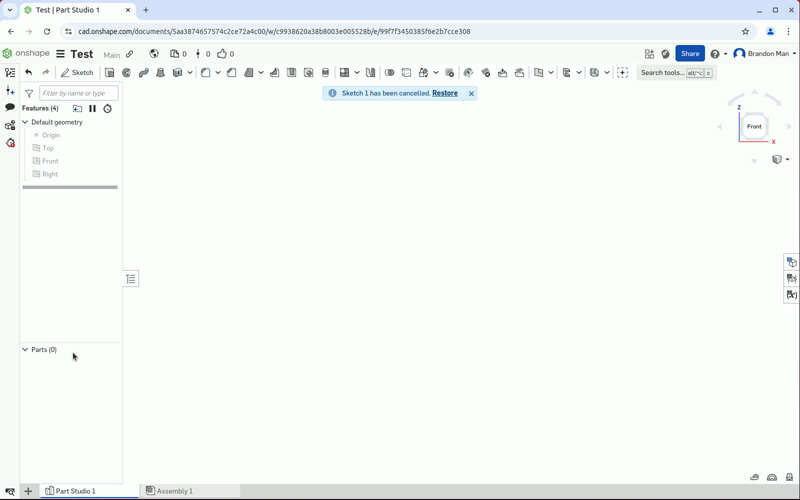
mouse_move(73, 352)
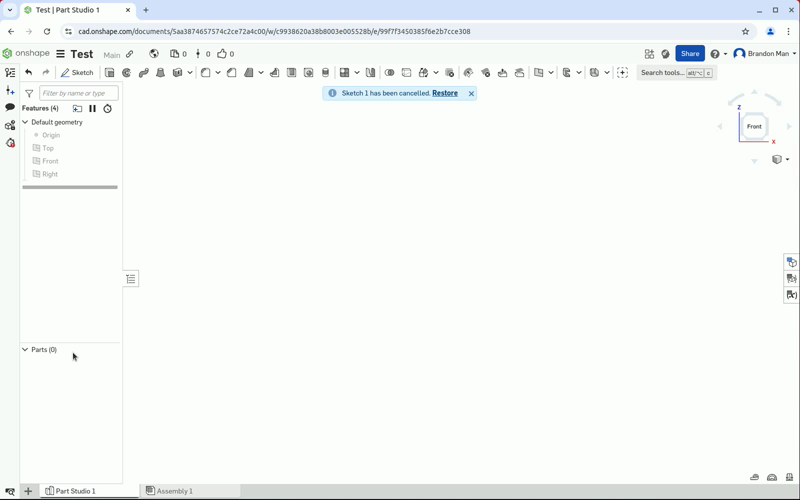
key(shift+y)
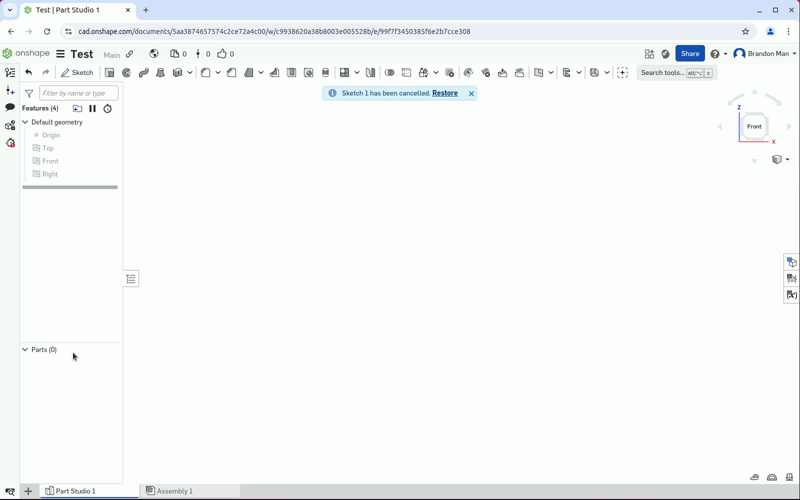
key(shift+s)
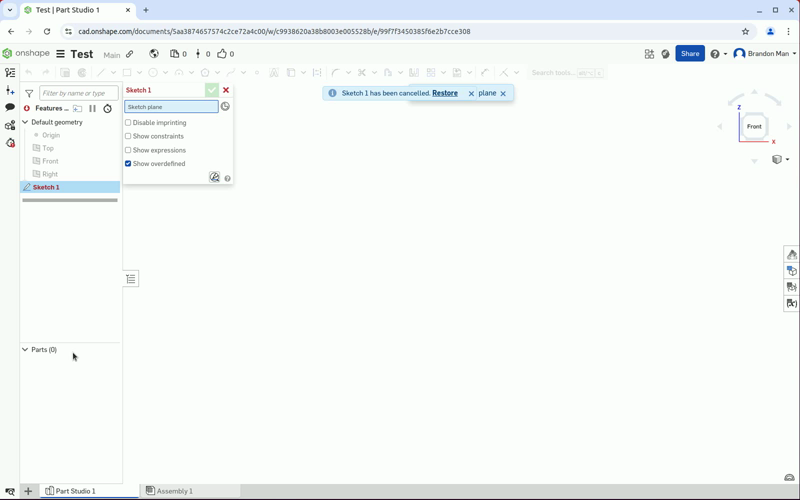
mouse_move(73, 163)
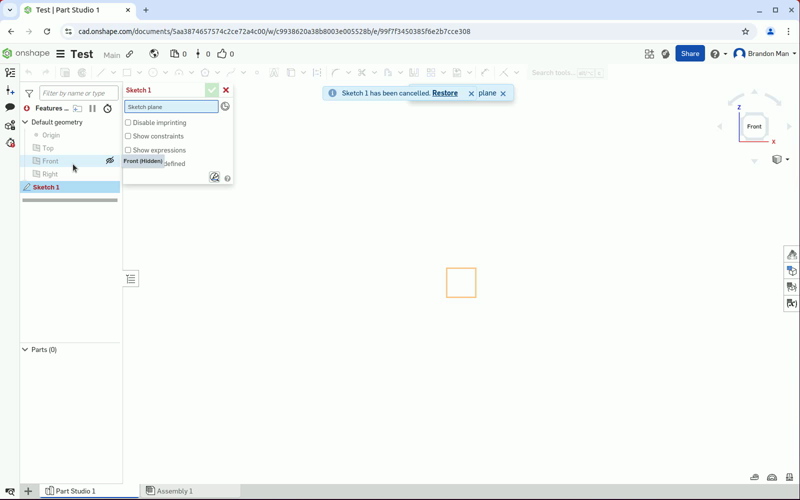
click(73, 163)
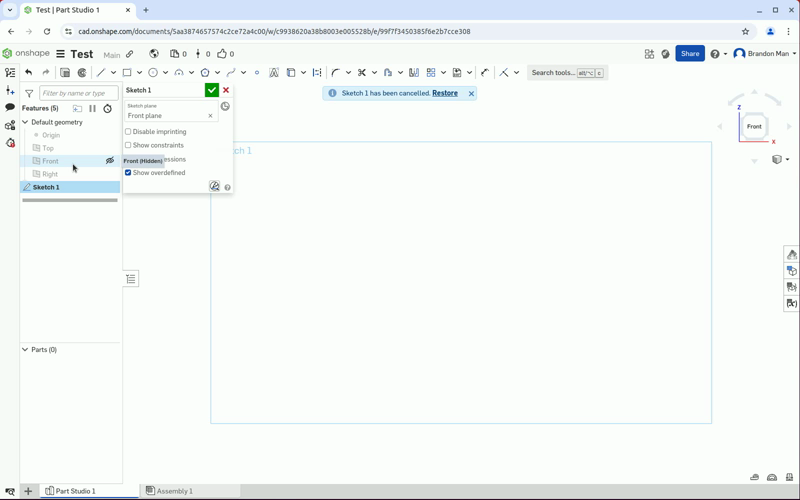
mouse_move(73, 352)
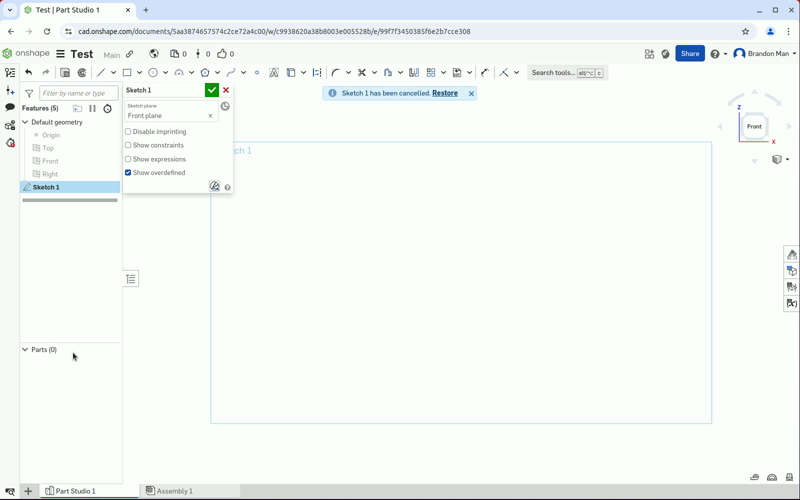
key(y)
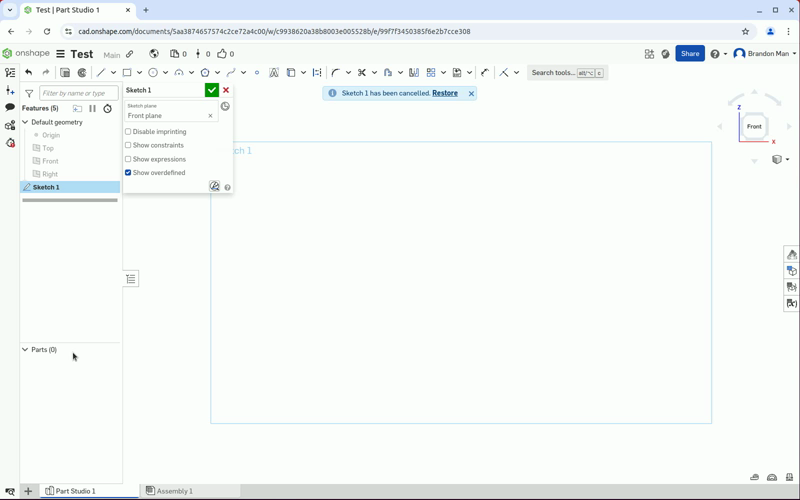
key(l)
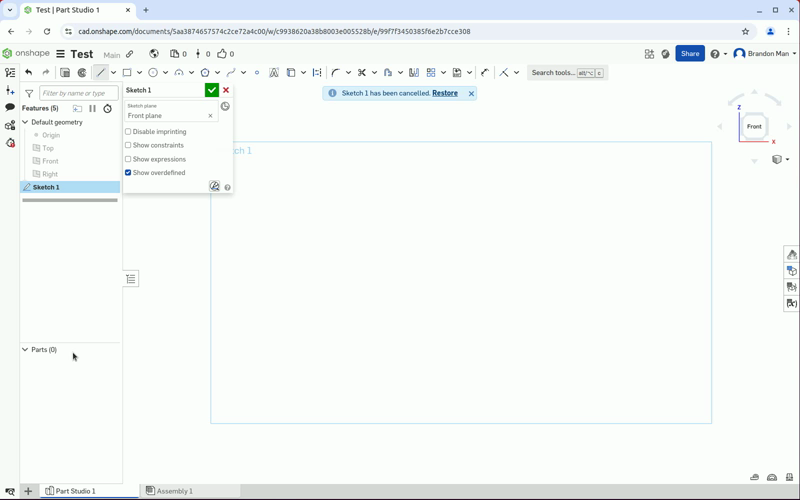
key_down(shift)
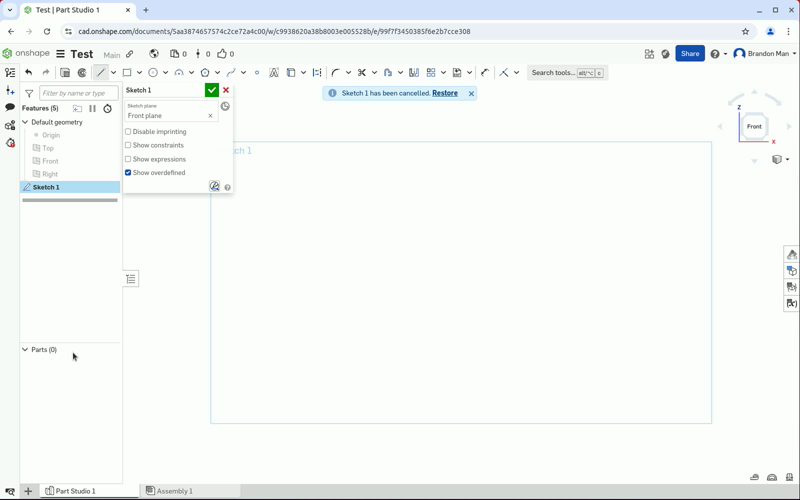
mouse_move(427, 227)
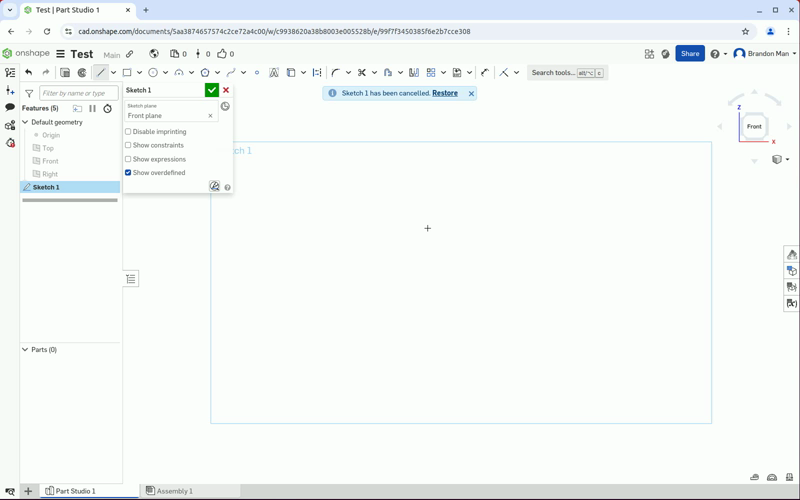
click(427, 227)
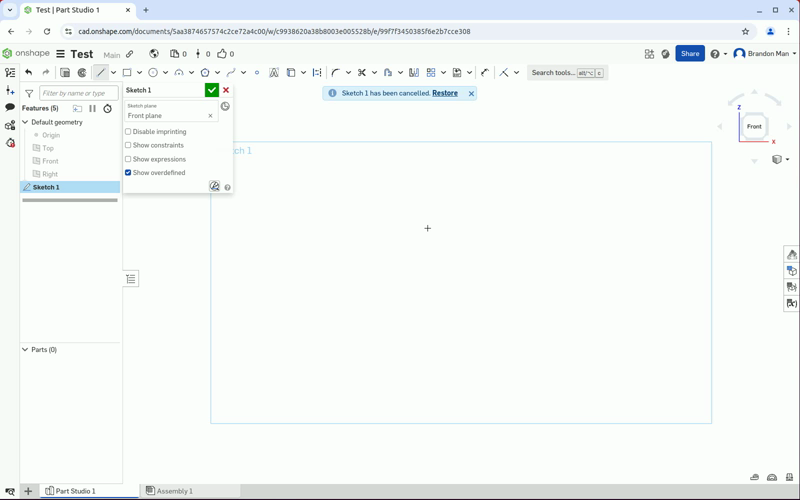
key_up(shift)
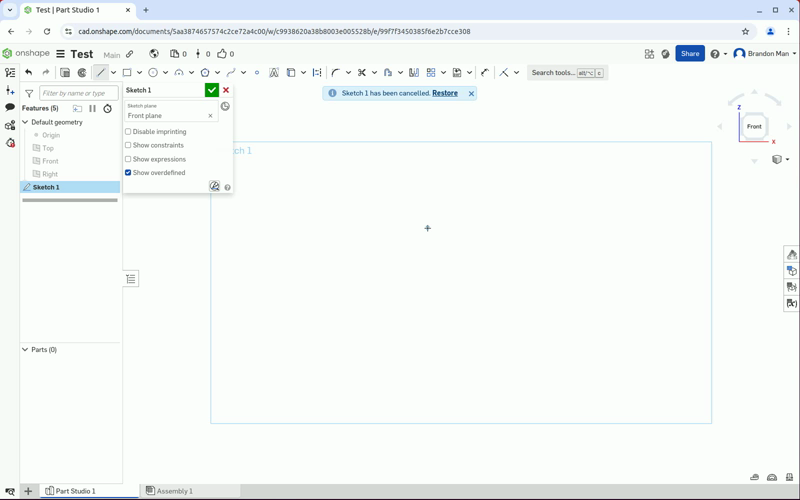
key_down(shift)
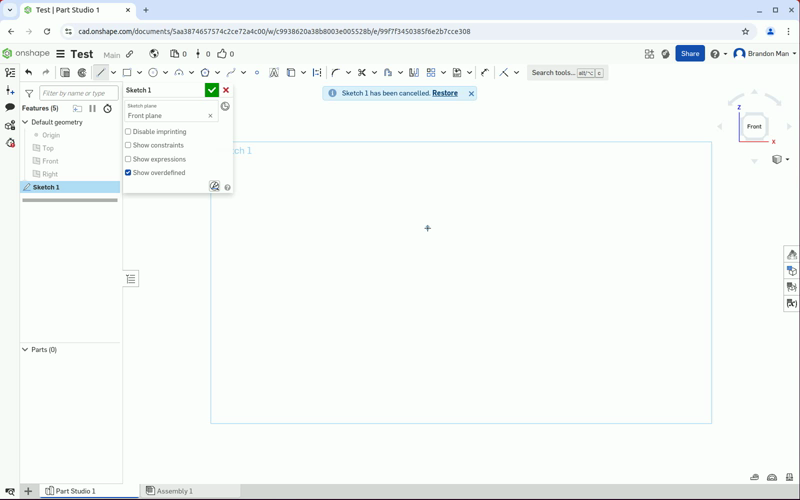
mouse_move(457, 227)
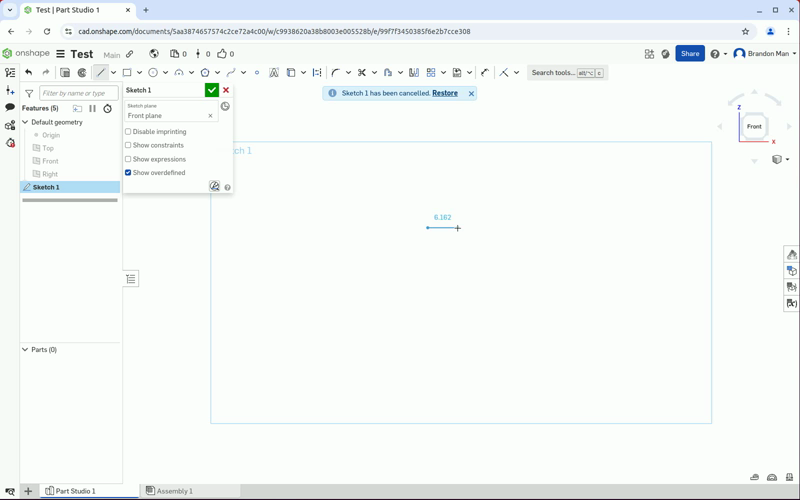
mouse_move(459, 227)
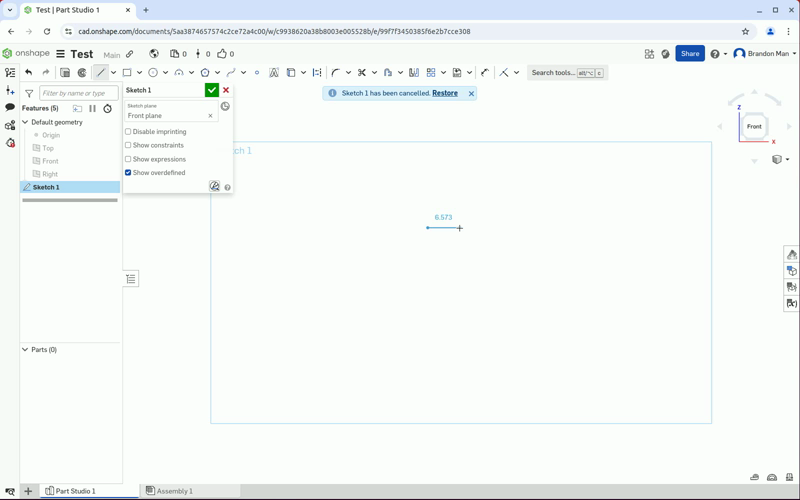
click(459, 227)
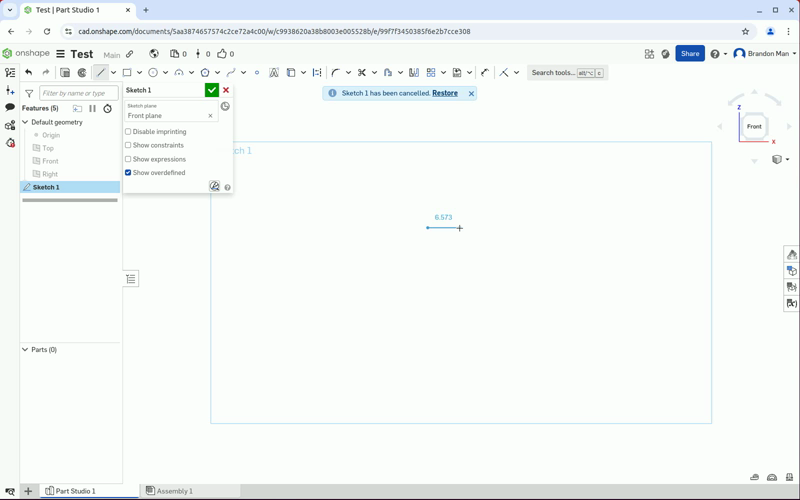
key_up(shift)
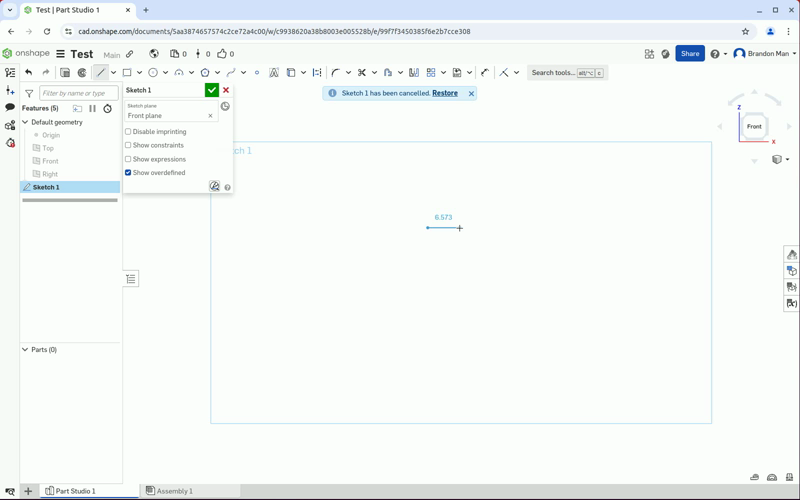
key_down(shift)
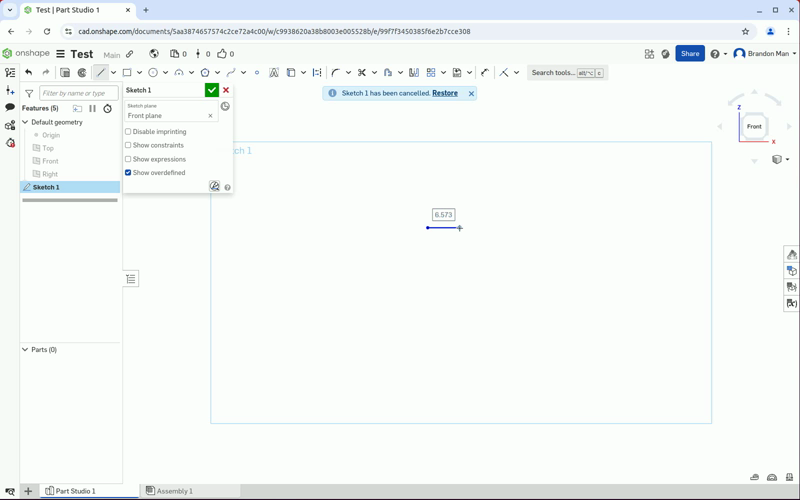
mouse_move(489, 227)
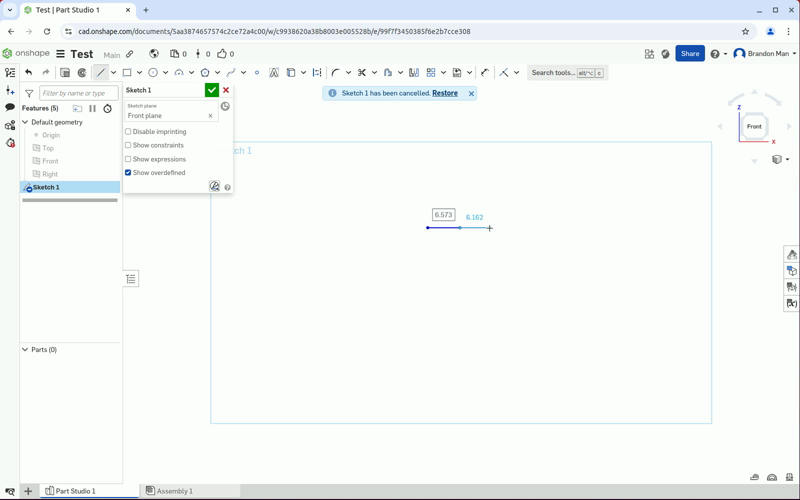
mouse_move(492, 227)
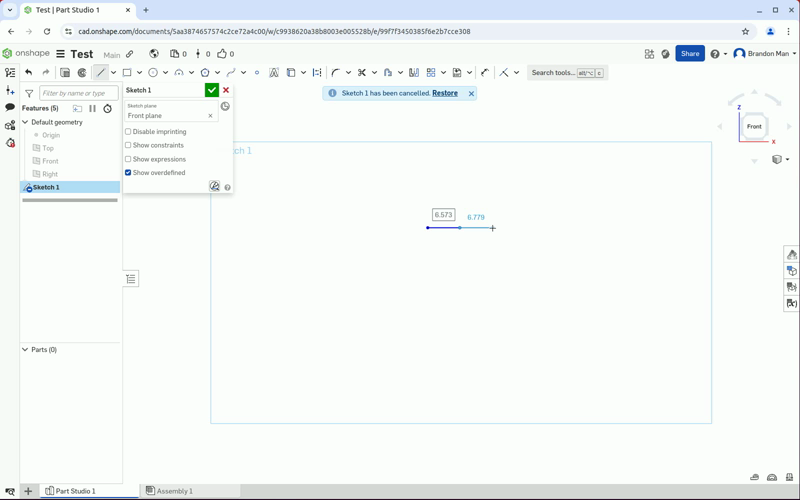
click(492, 227)
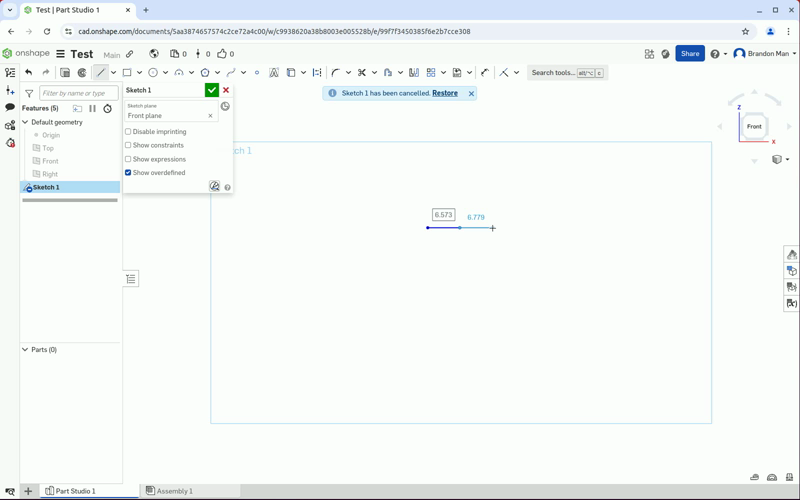
key_up(shift)
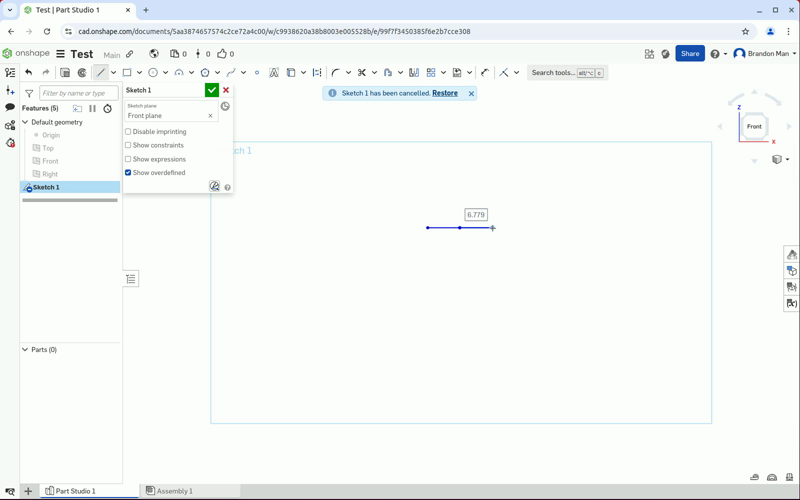
key_down(shift)
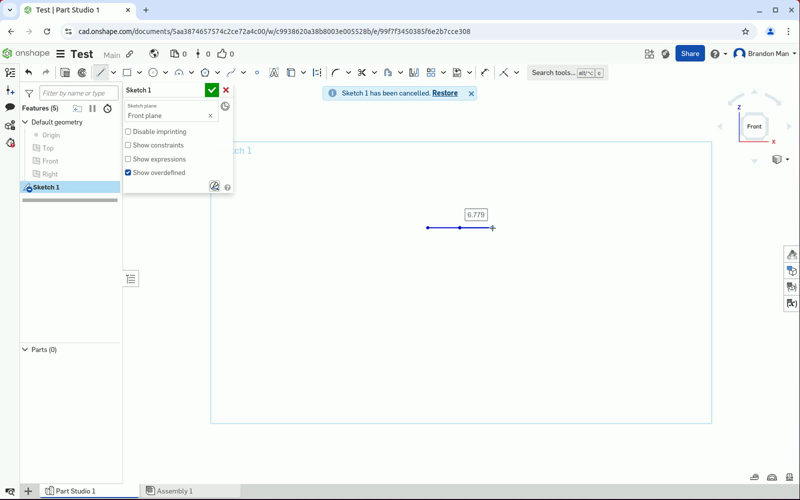
mouse_move(522, 227)
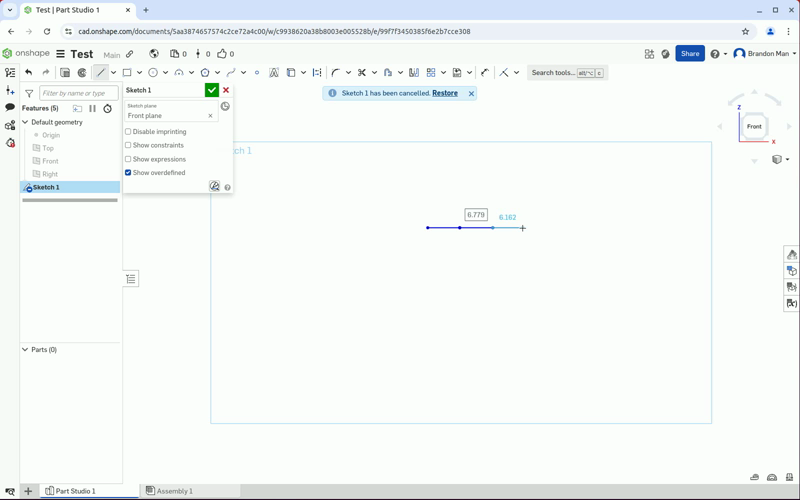
mouse_move(492, 175)
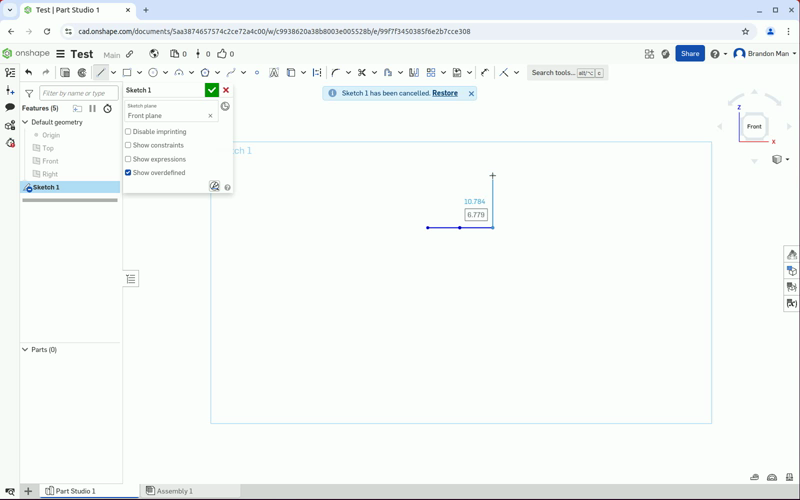
click(492, 175)
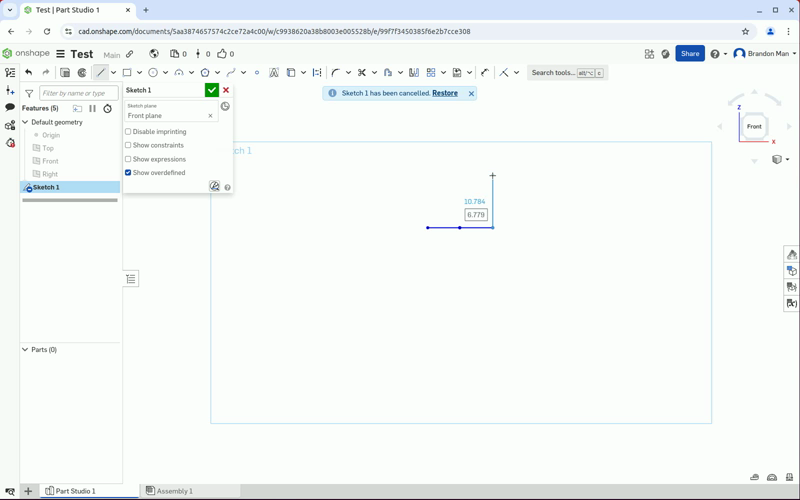
key_up(shift)
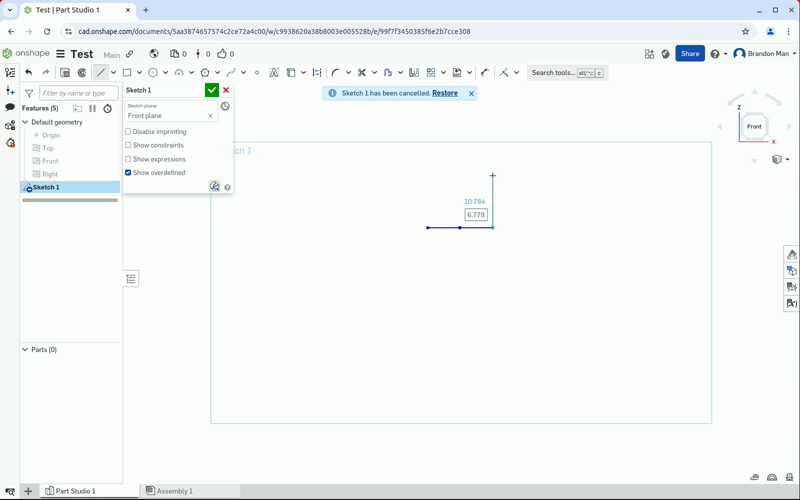
key(esc)
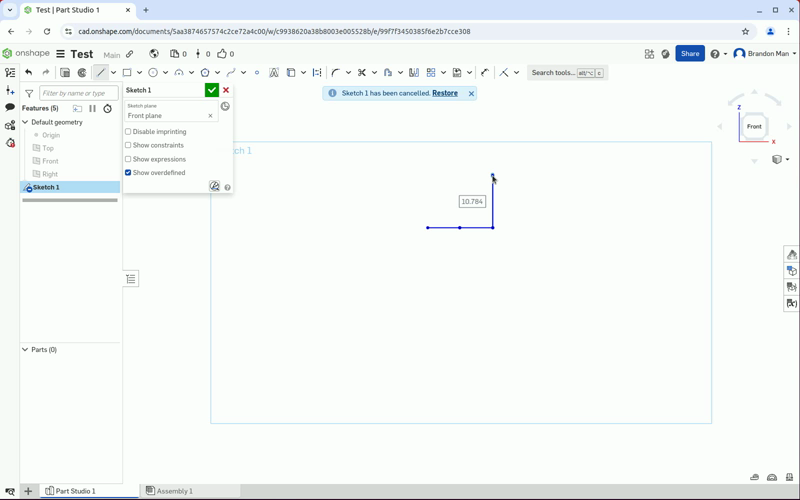
key(a)
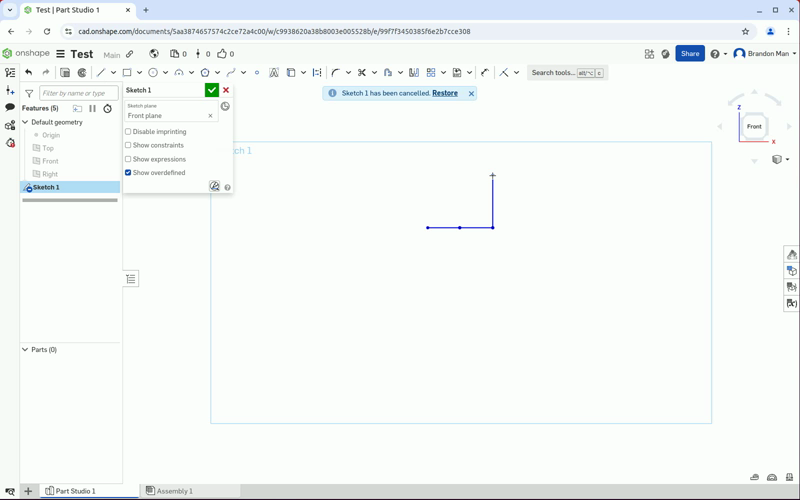
mouse_move(492, 175)
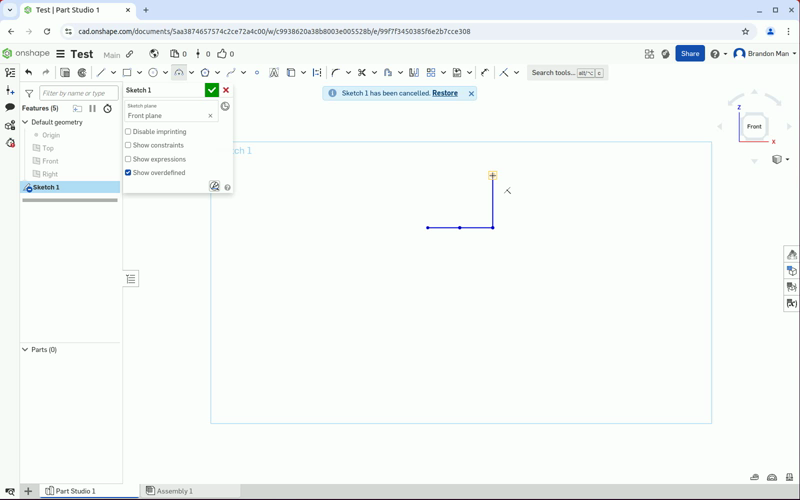
click(492, 175)
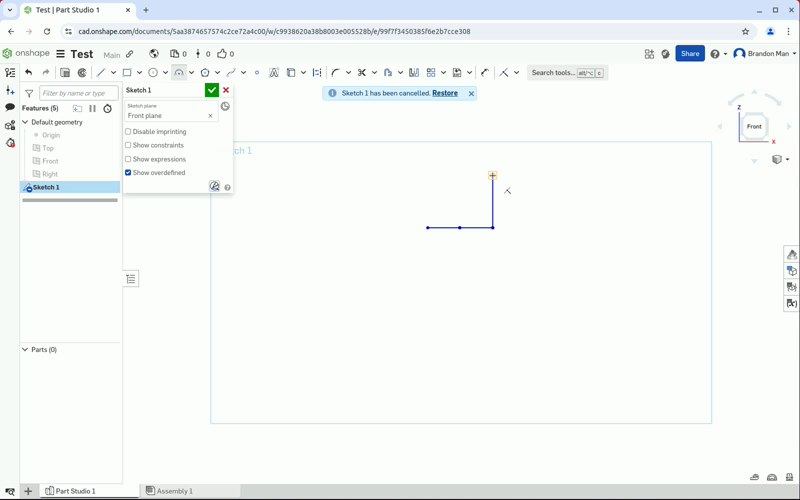
key_down(shift)
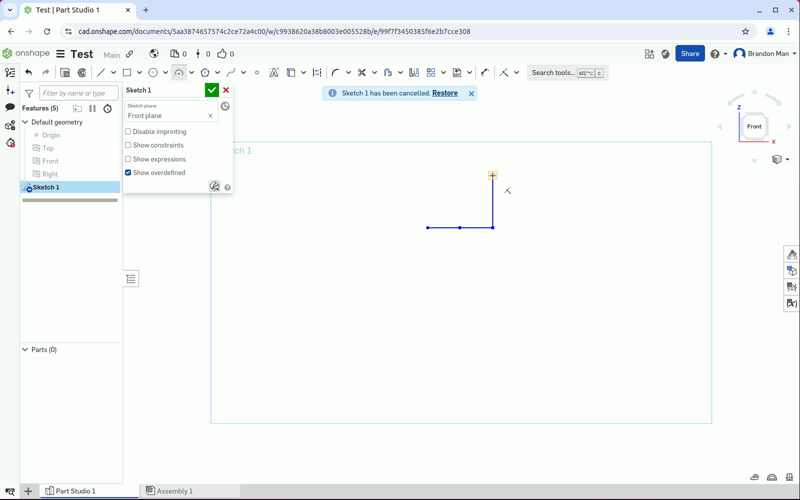
mouse_move(427, 175)
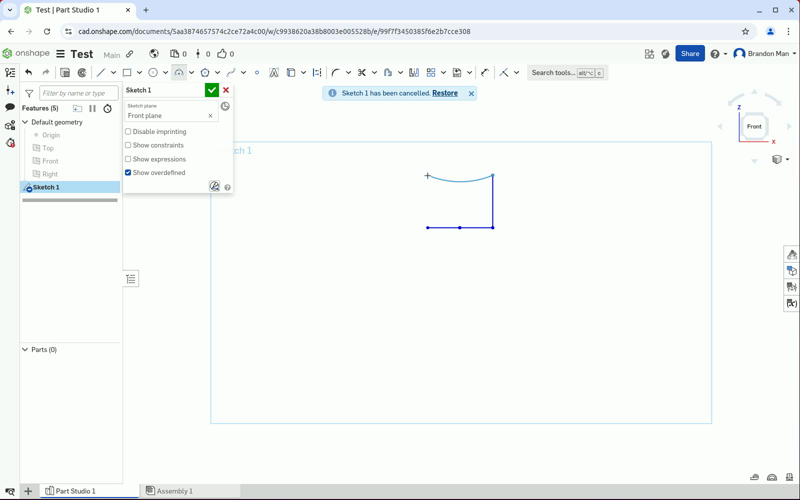
click(427, 175)
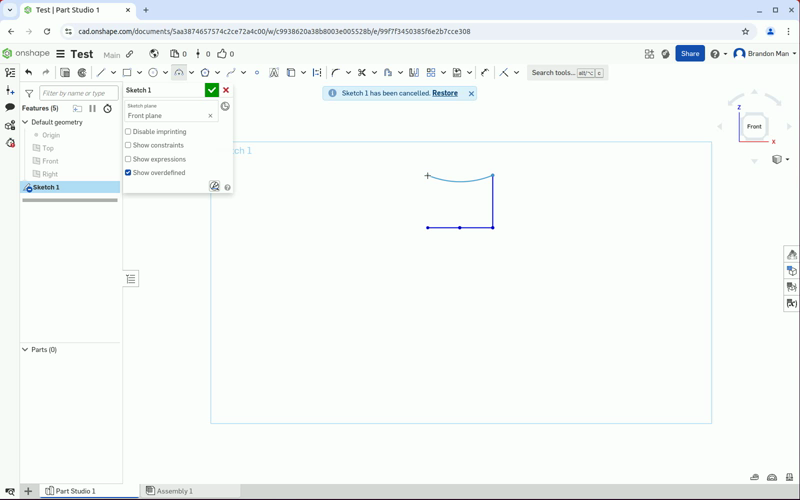
mouse_move(460, 394)
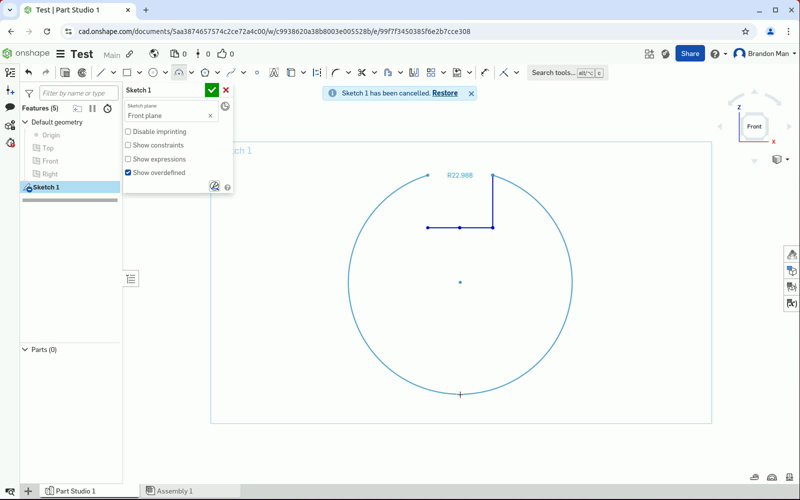
click(460, 394)
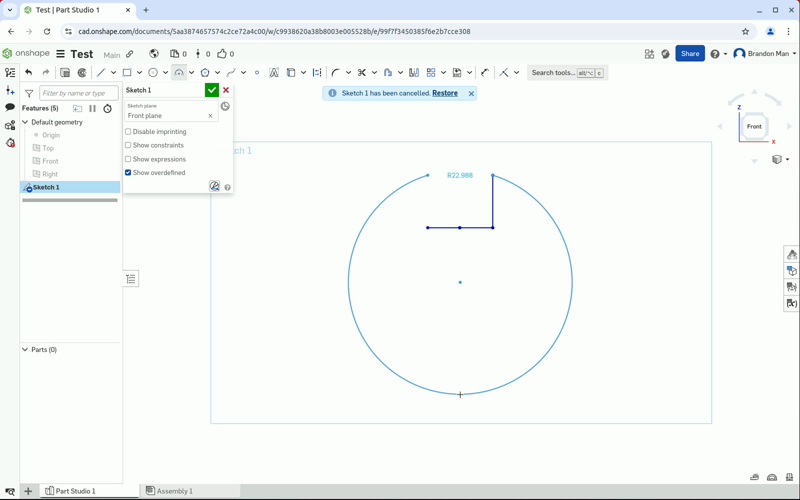
key_up(shift)
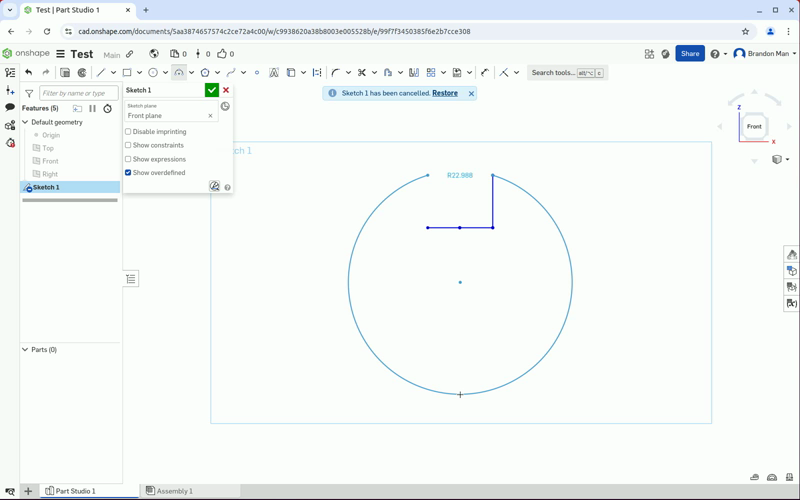
key(esc)
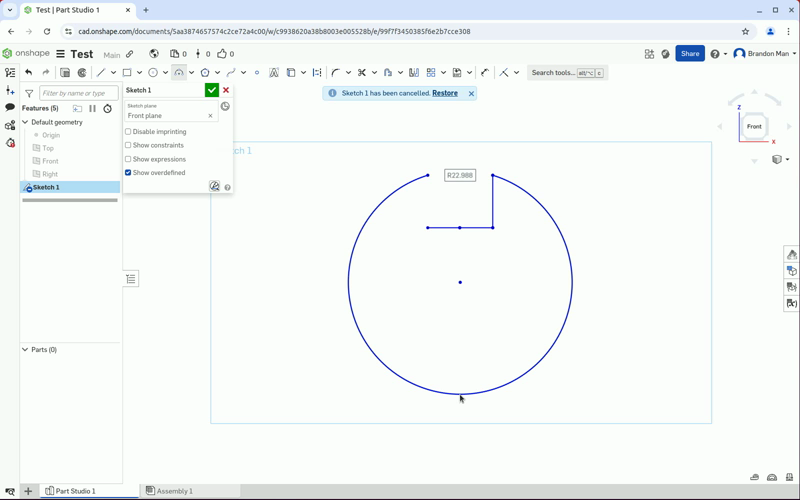
key(l)
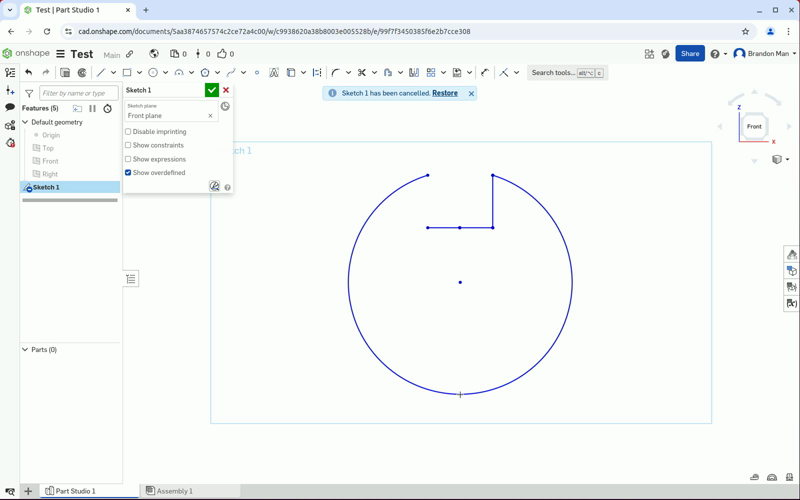
mouse_move(427, 175)
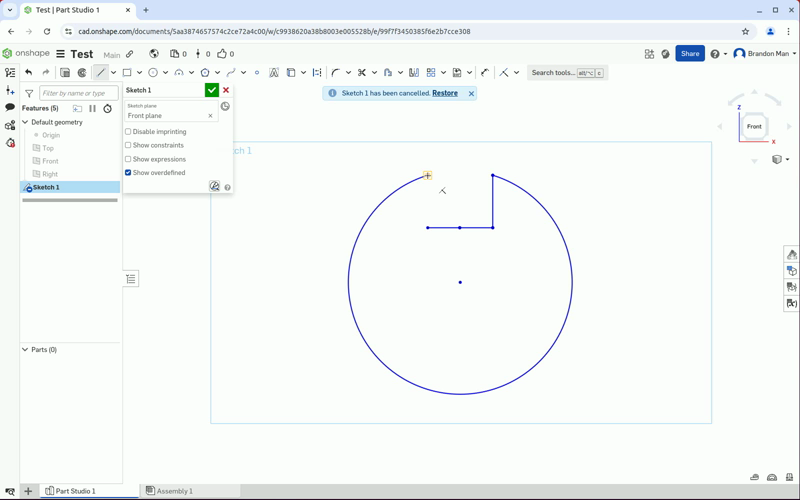
click(427, 175)
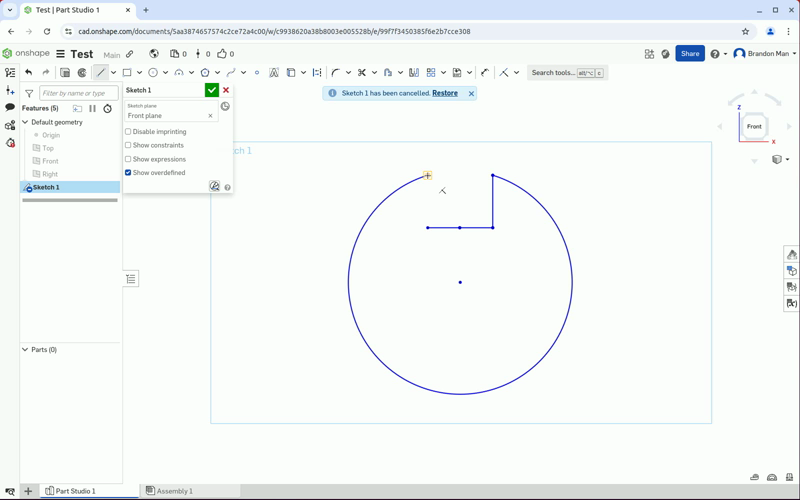
mouse_move(457, 175)
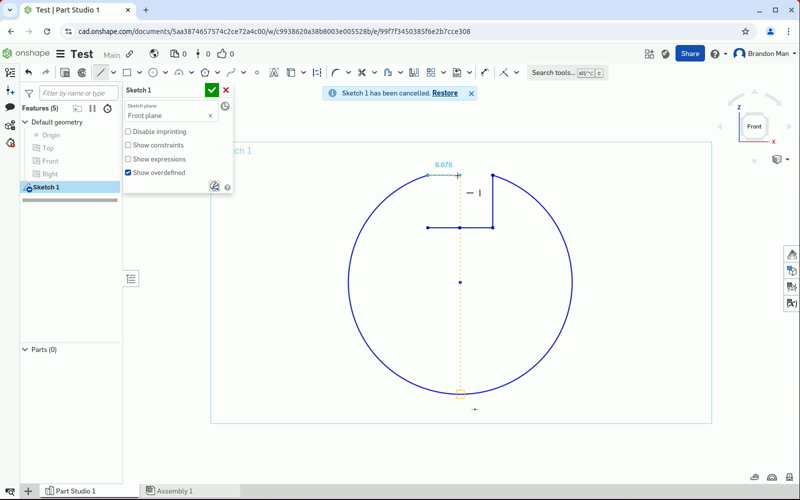
key_down(shift)
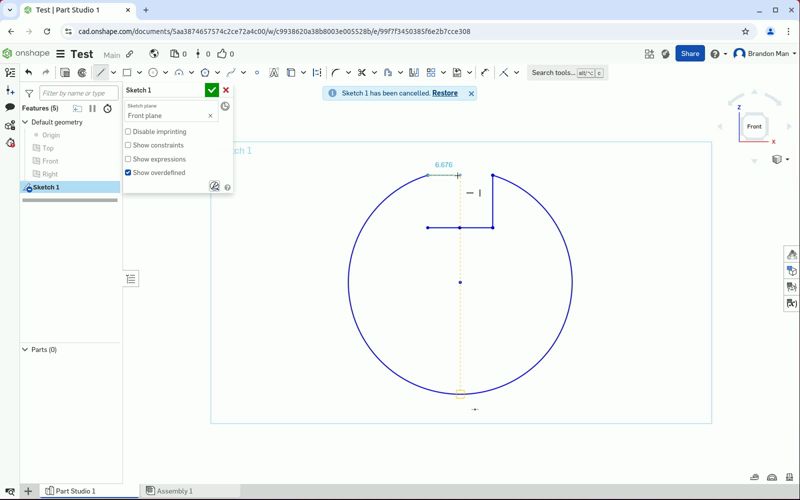
mouse_move(427, 227)
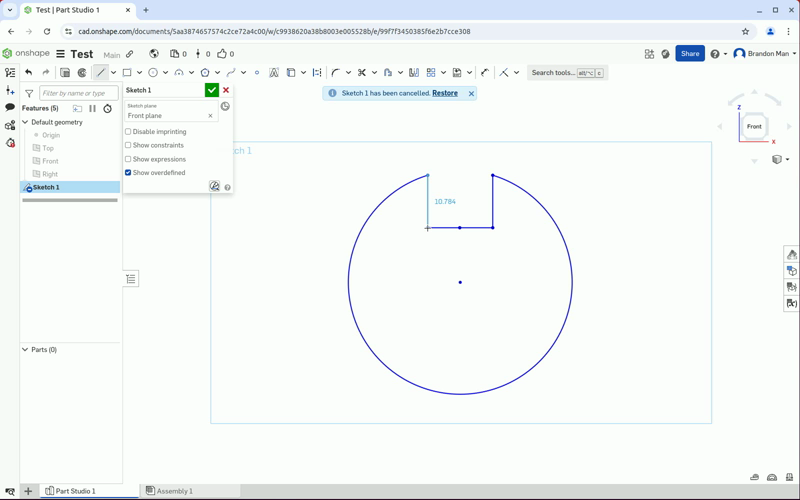
key_up(shift)
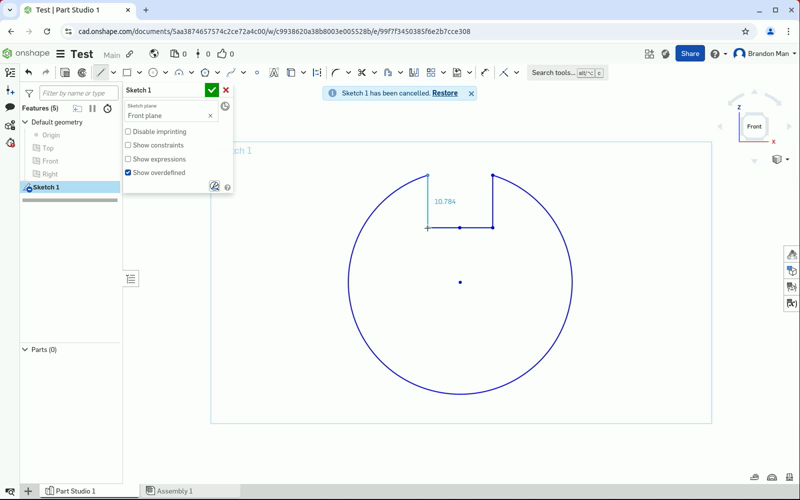
click(427, 227)
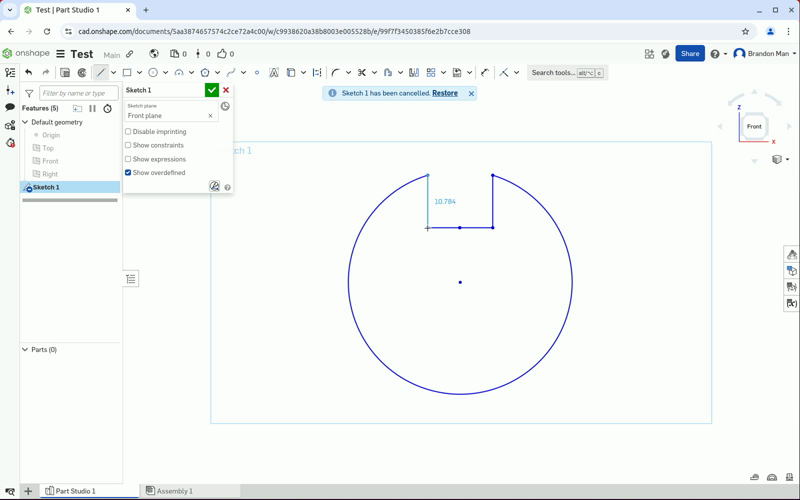
key(esc)
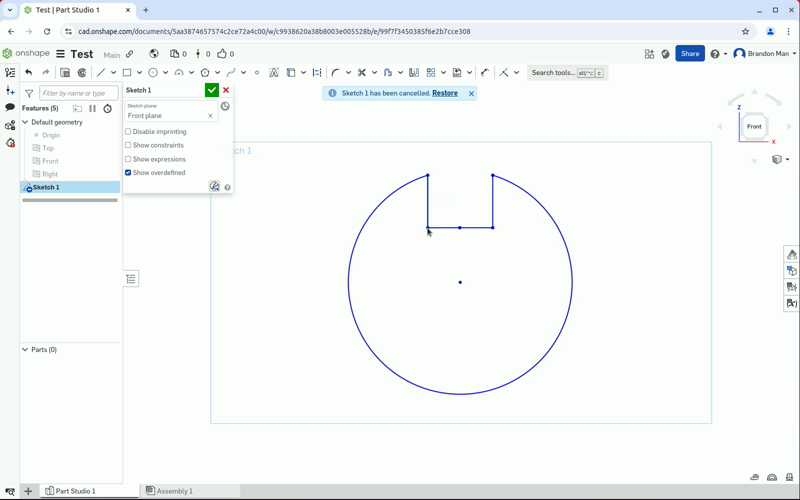
key(c)
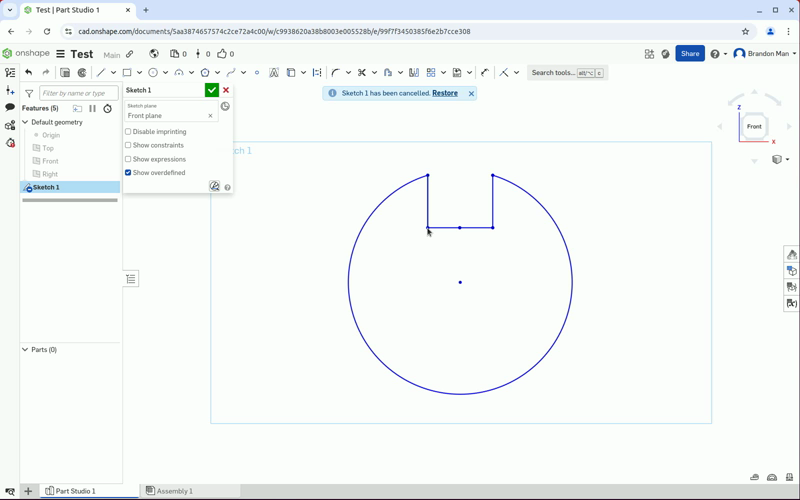
key_down(shift)
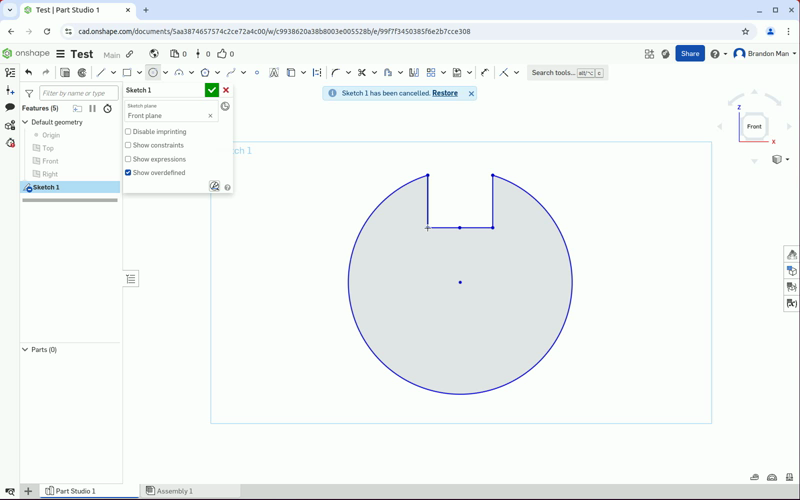
mouse_move(459, 282)
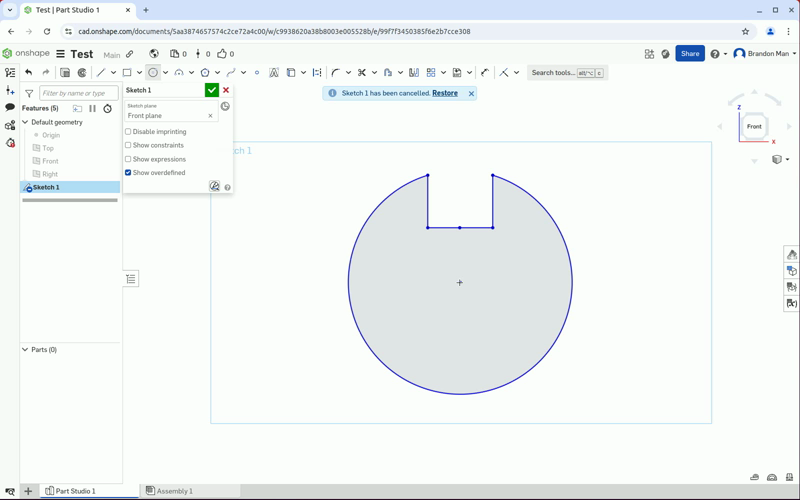
scroll(6)
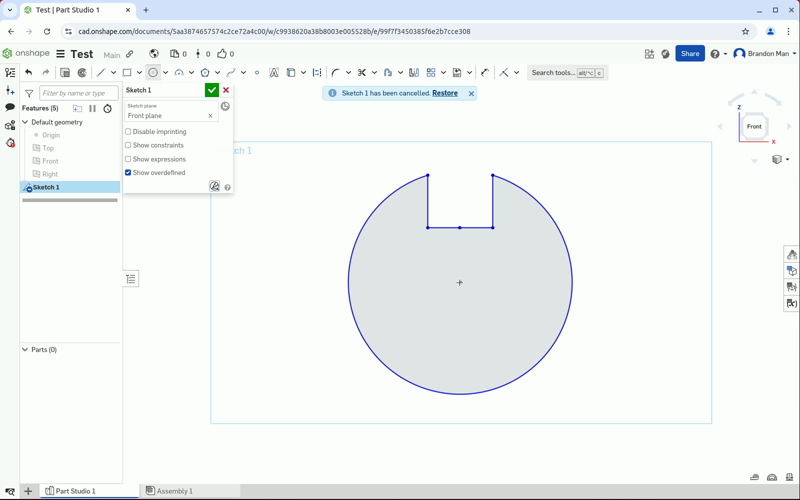
scroll(6)
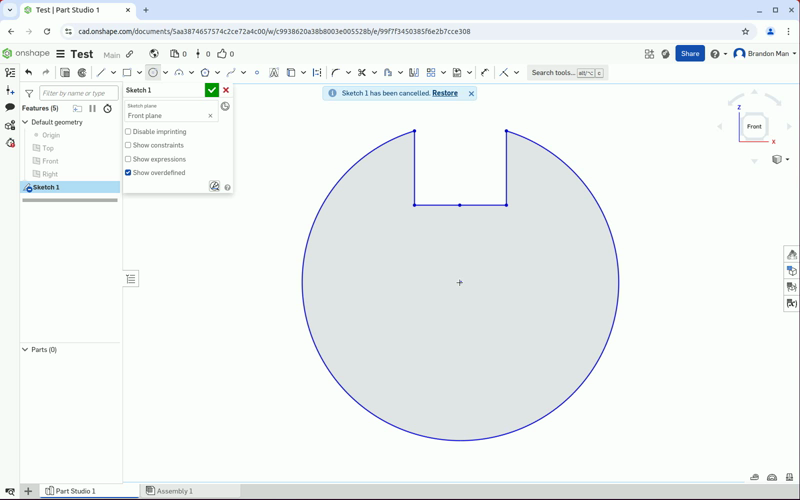
scroll(6)
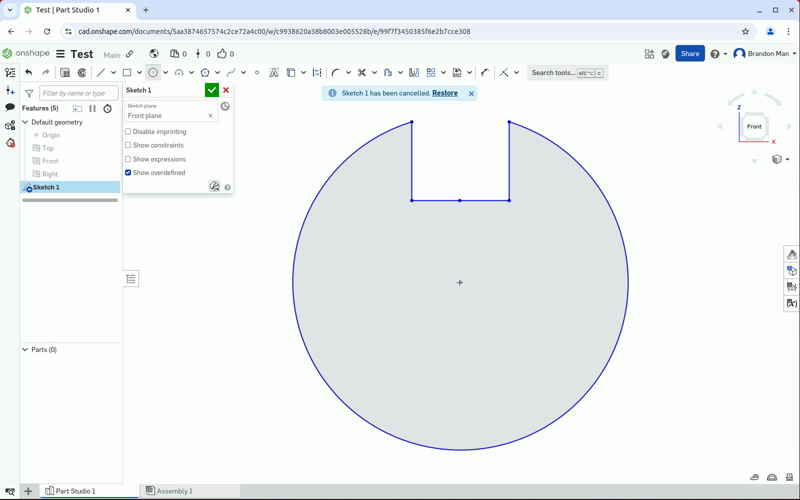
scroll(6)
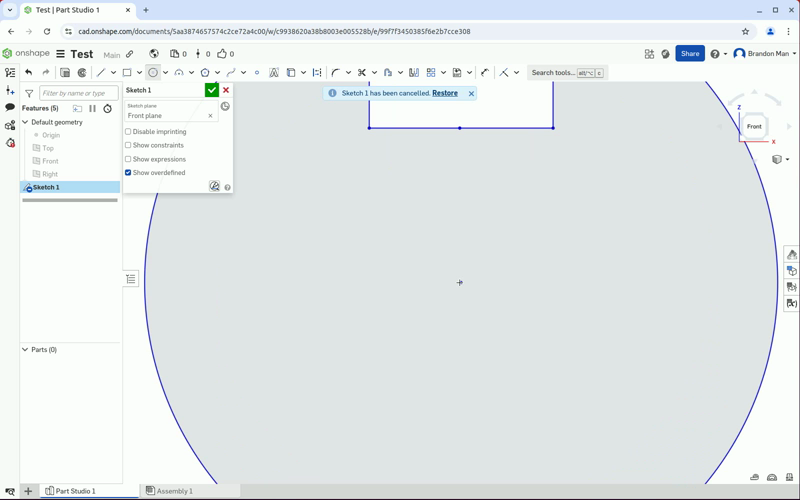
scroll(6)
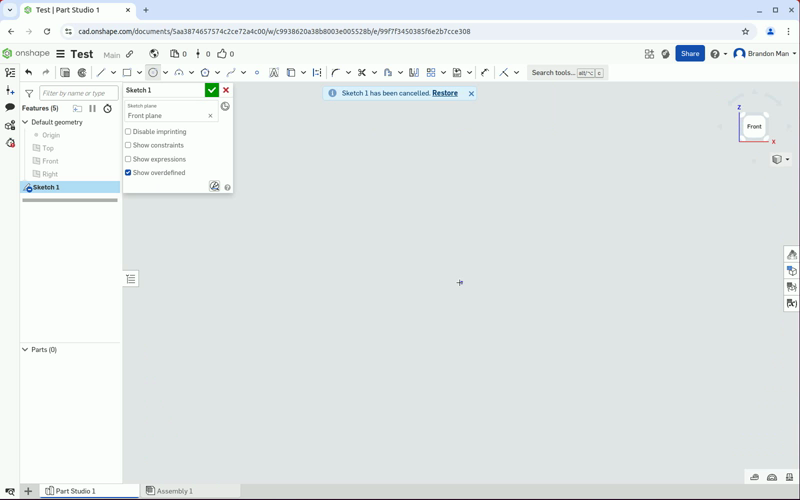
scroll(6)
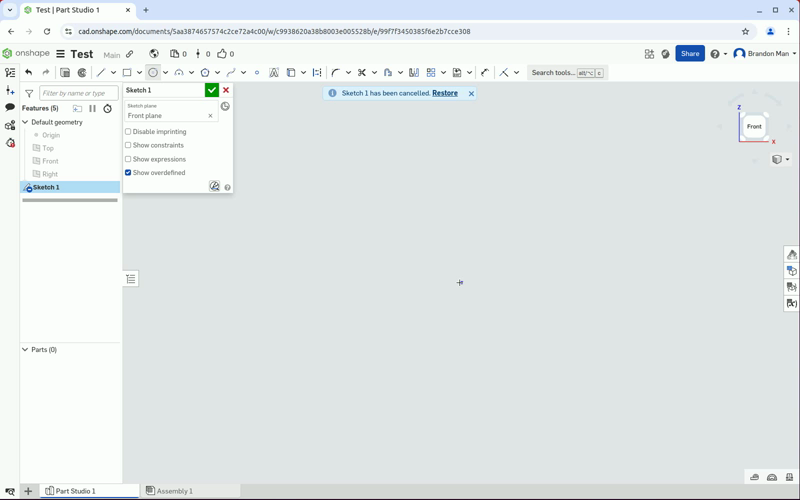
scroll(6)
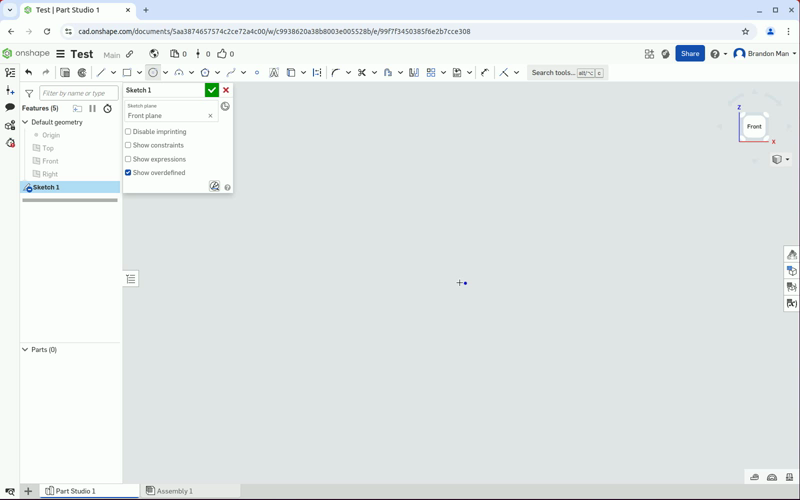
click(459, 282)
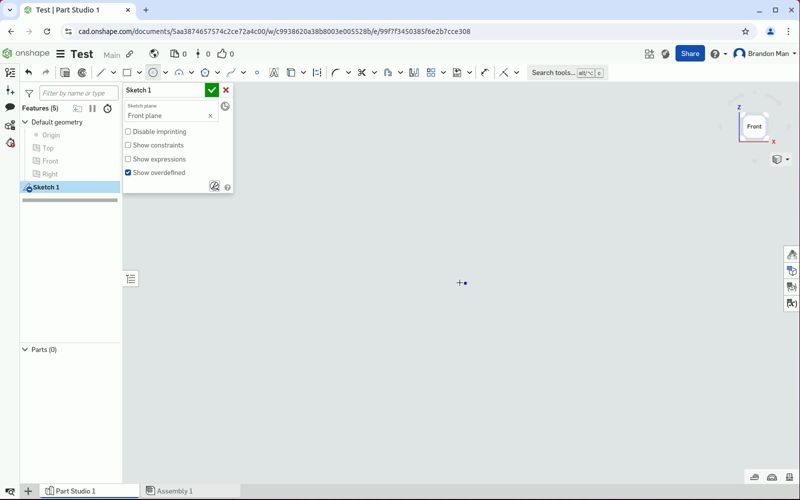
scroll(-6)
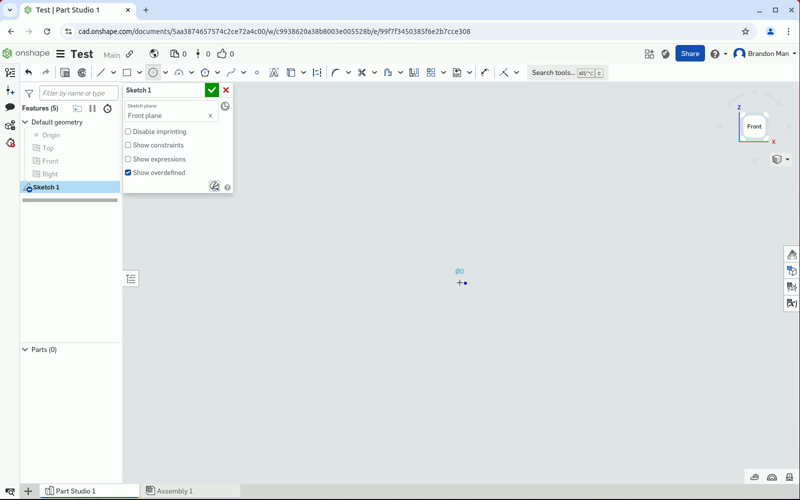
scroll(-6)
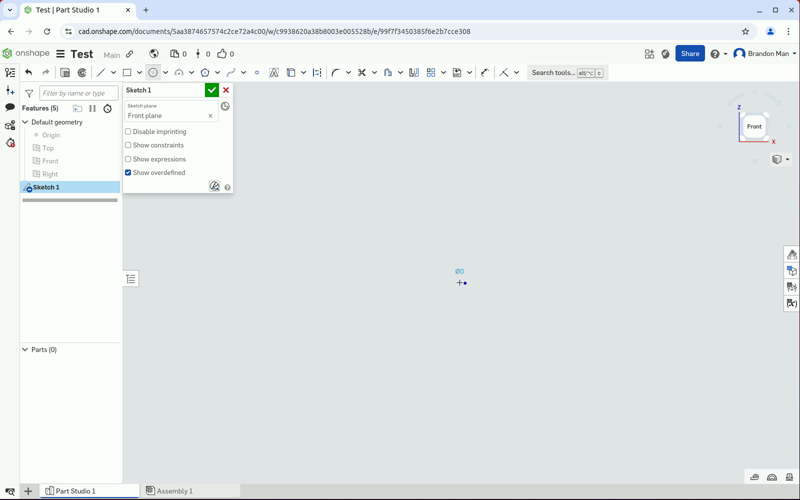
scroll(-6)
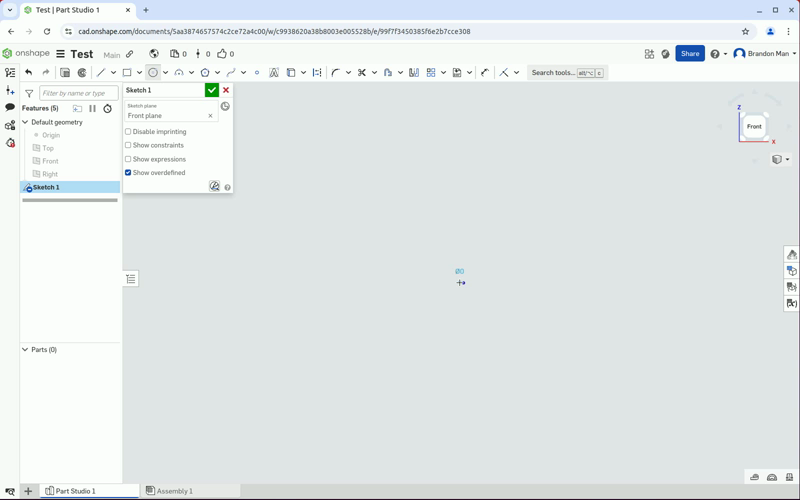
scroll(-6)
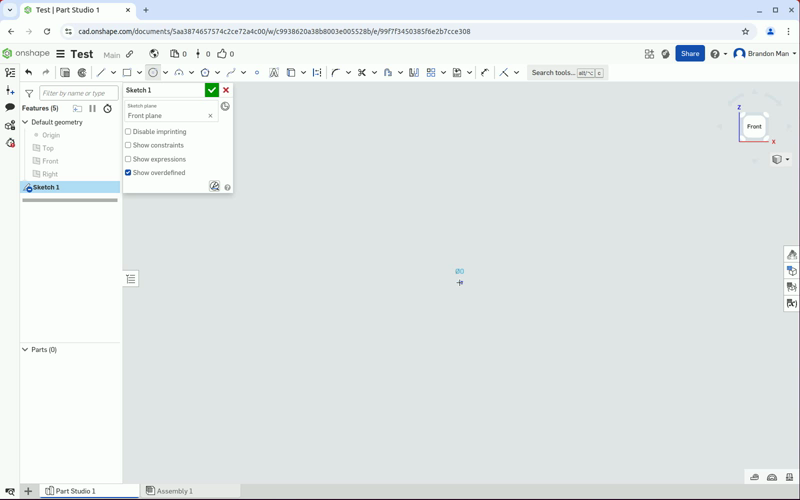
scroll(-6)
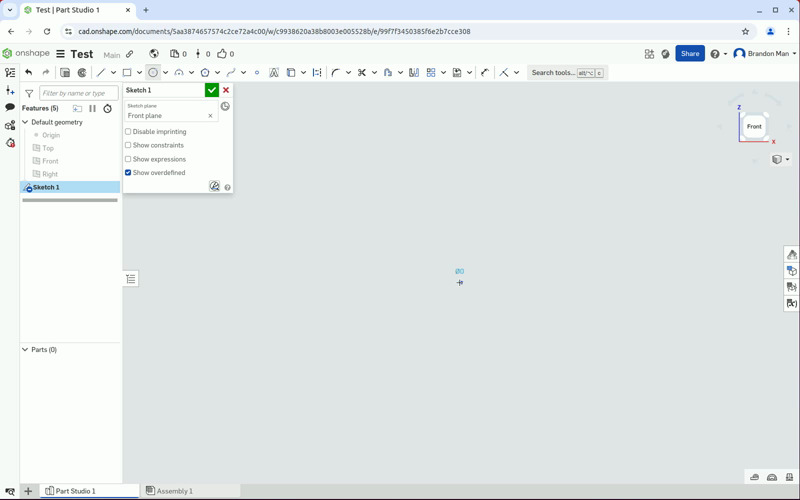
scroll(-6)
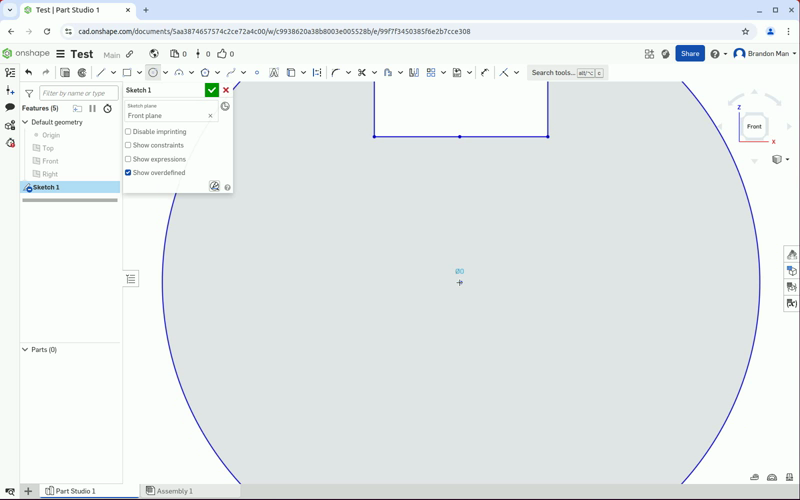
scroll(-6)
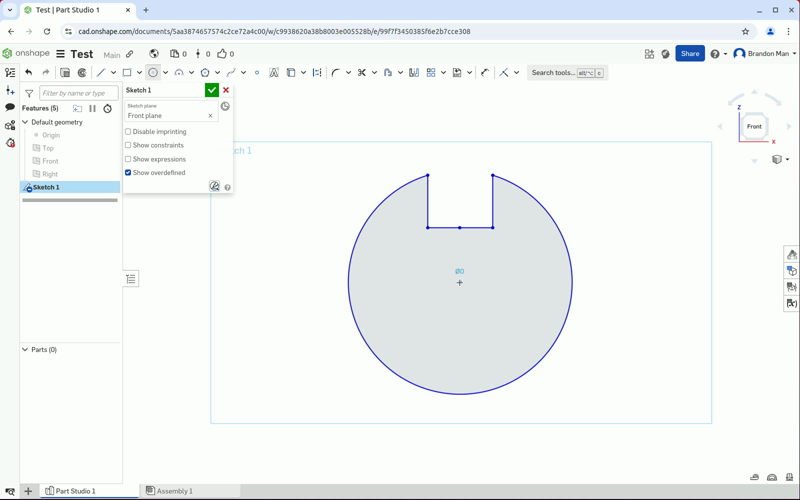
key_up(shift)
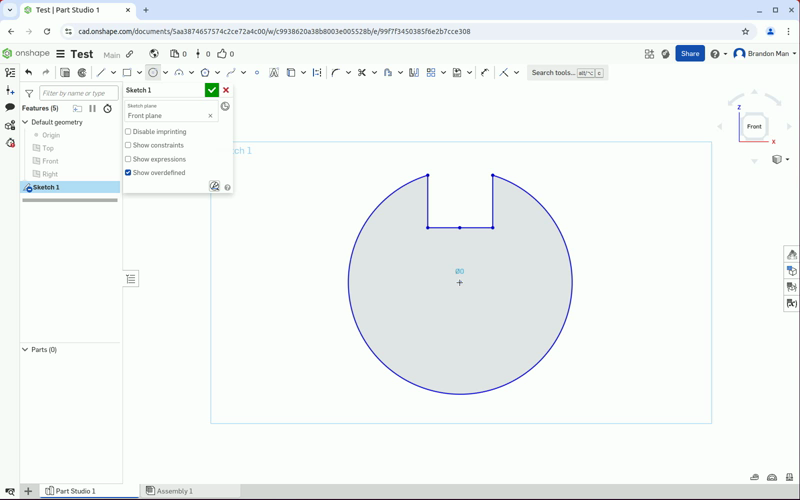
mouse_move(492, 282)
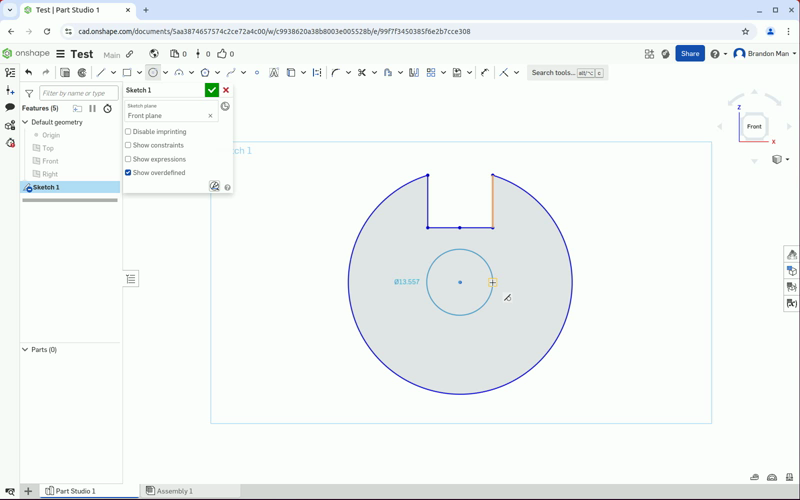
click(492, 282)
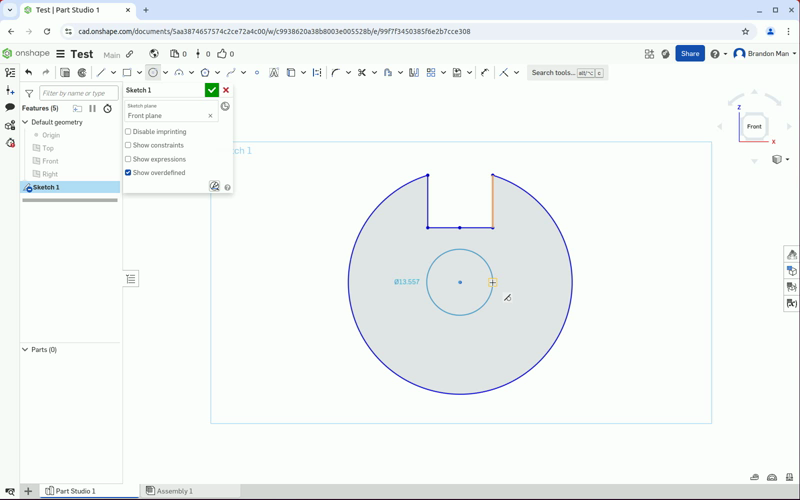
key(esc)
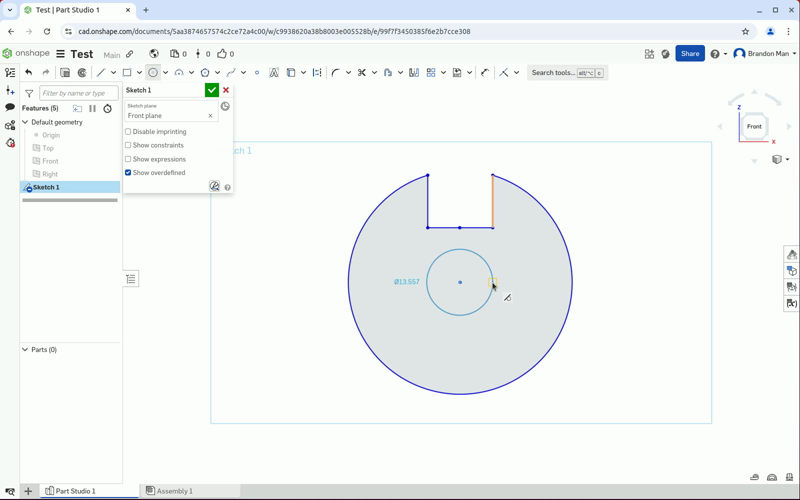
mouse_move(423, 340)
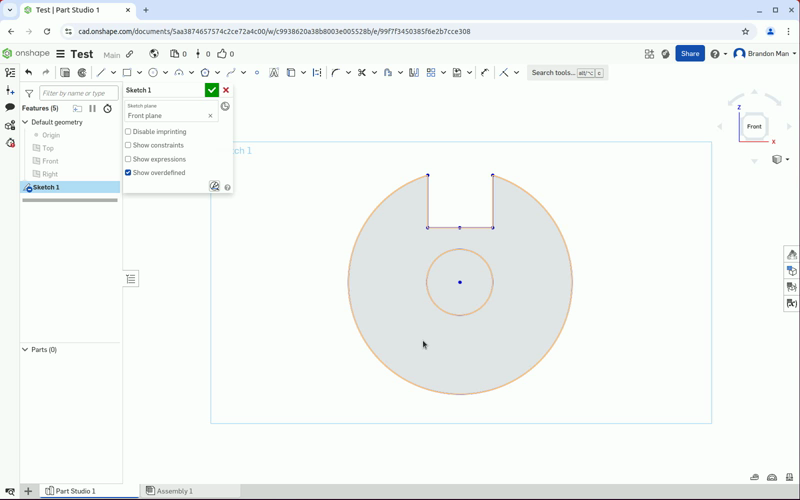
click(423, 340)
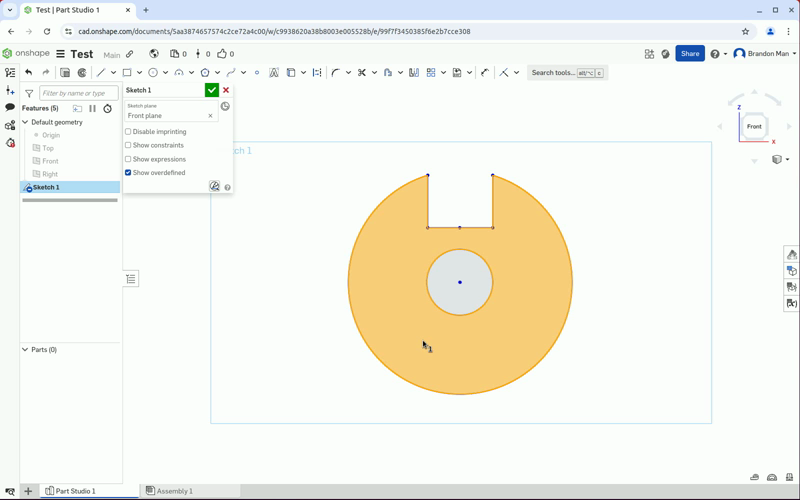
mouse_move(73, 352)
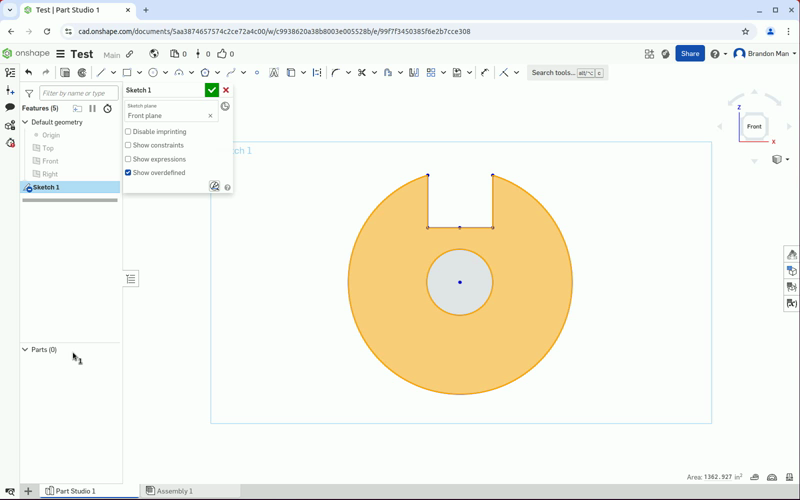
key(shift+y)
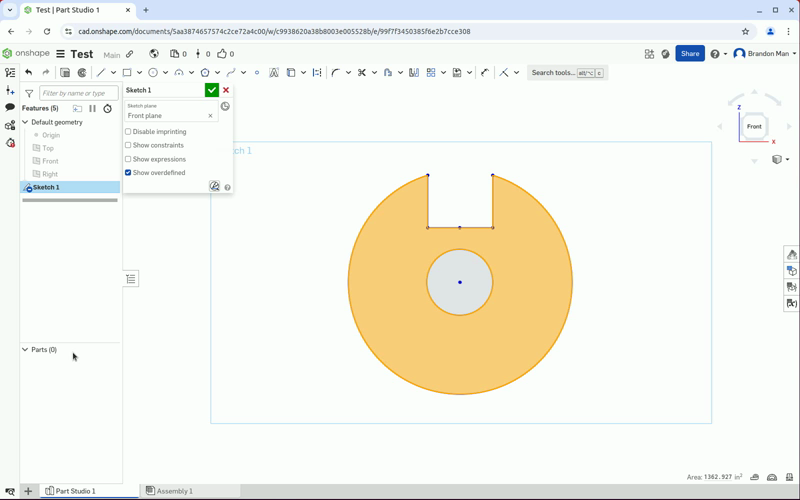
key(shift+e)
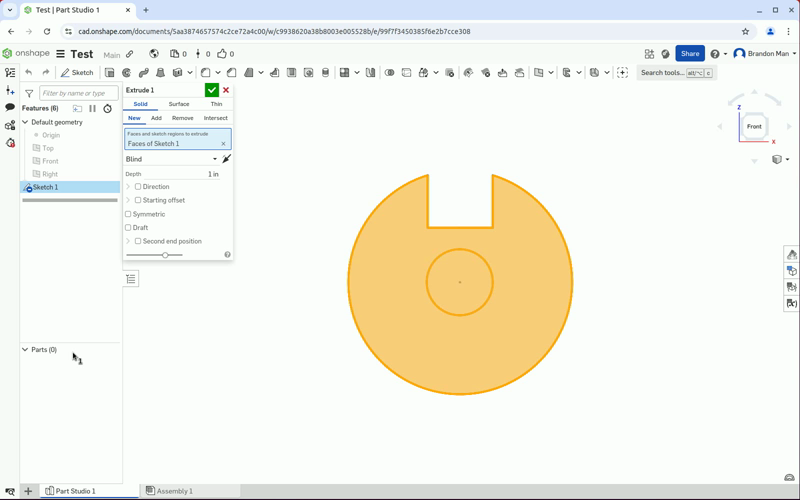
mouse_move(143, 106)
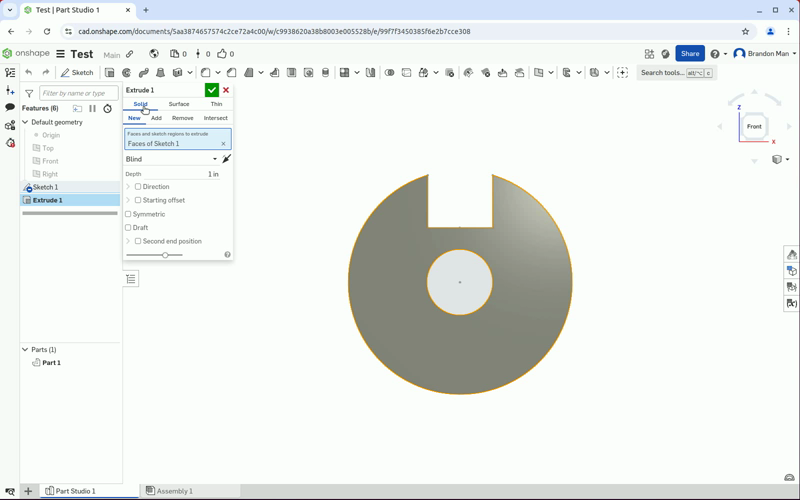
click(143, 106)
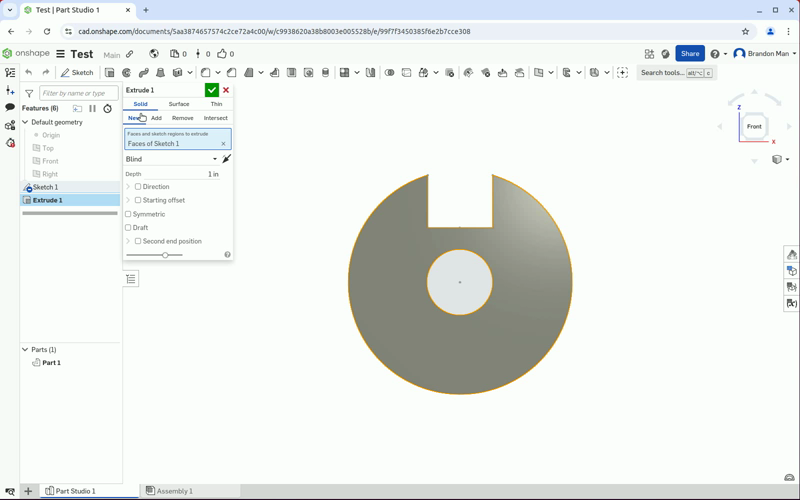
mouse_move(137, 120)
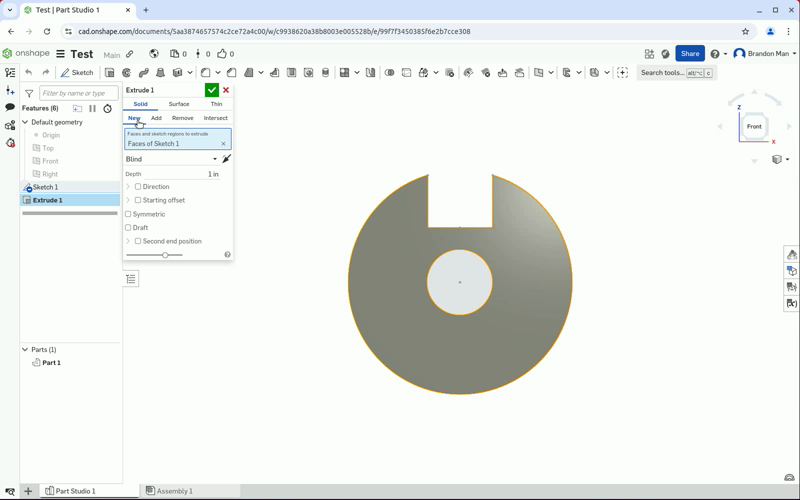
click(137, 120)
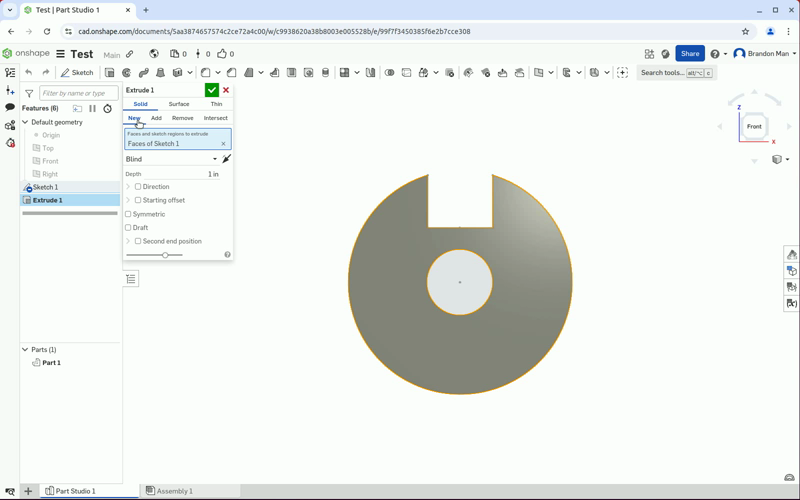
key(tab, 4)
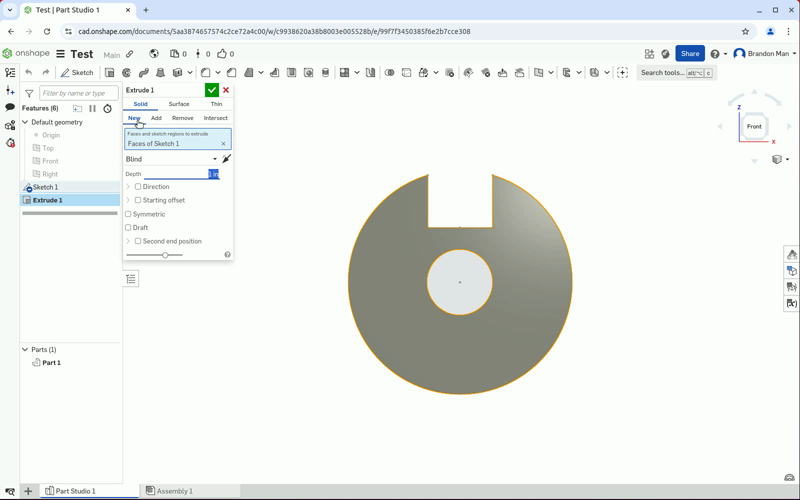
text(2.166)
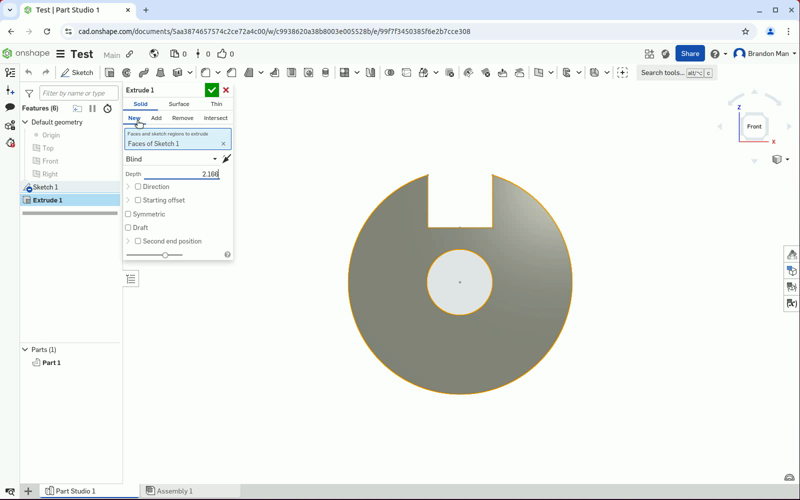
key(enter)
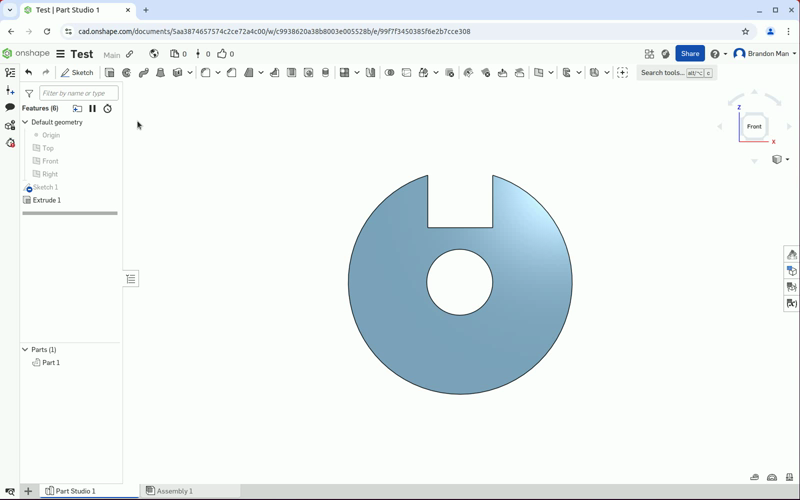
key(shift+h)
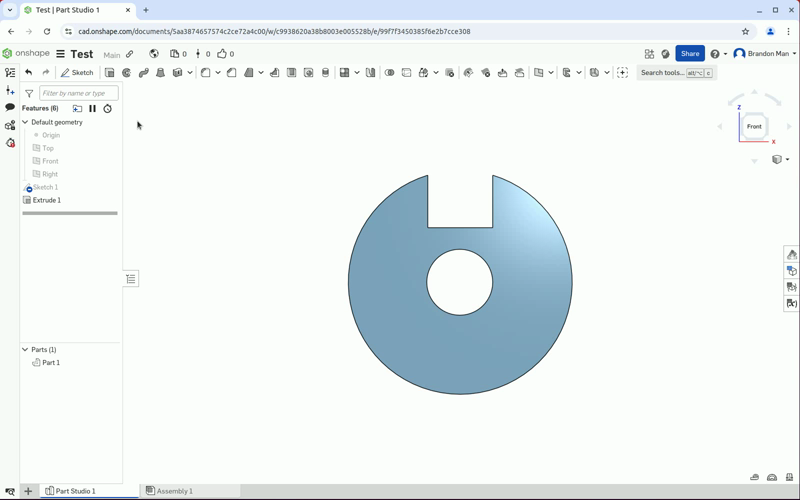
key(shift+h)
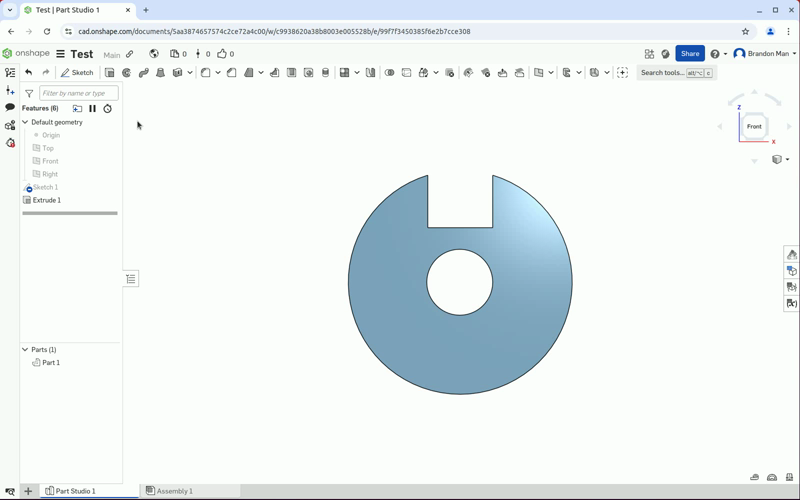
mouse_move(73, 189)
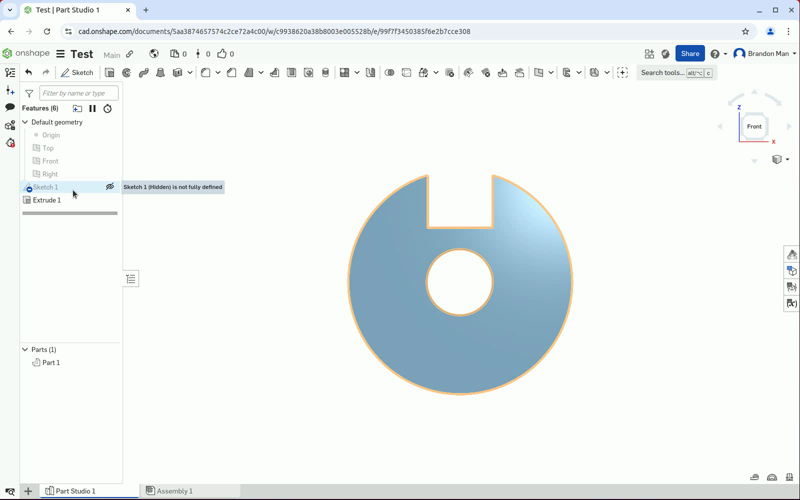
click(73, 189)
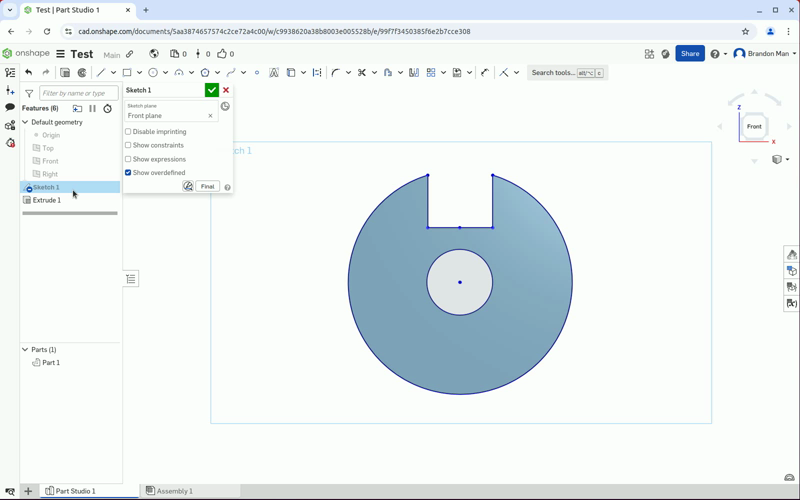
mouse_move(229, 92)
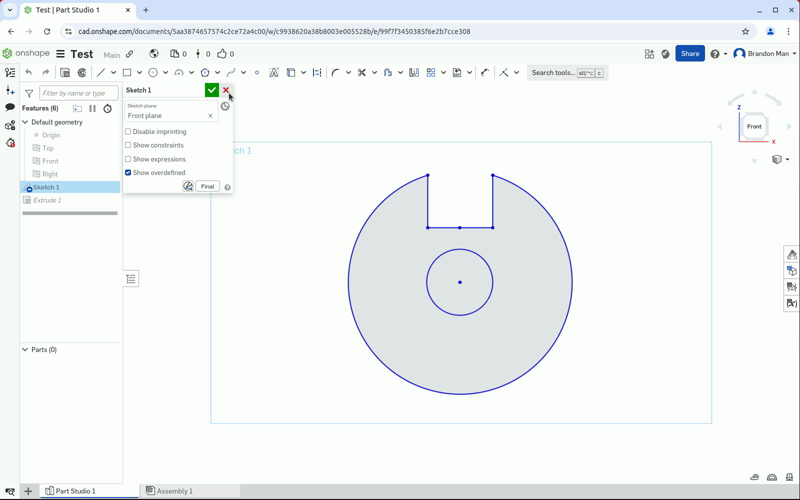
click(229, 92)
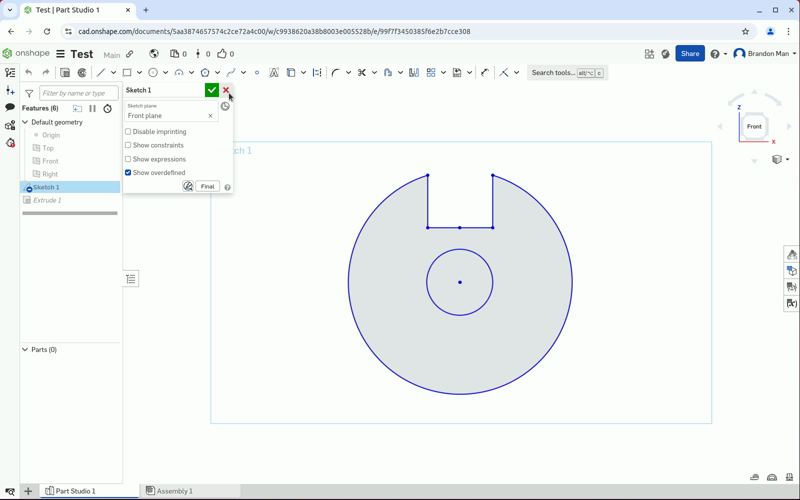
key(shift+s)
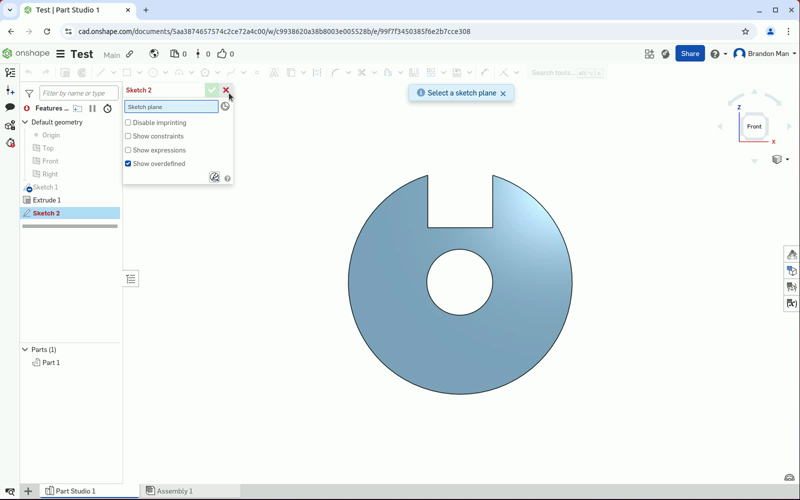
mouse_move(73, 163)
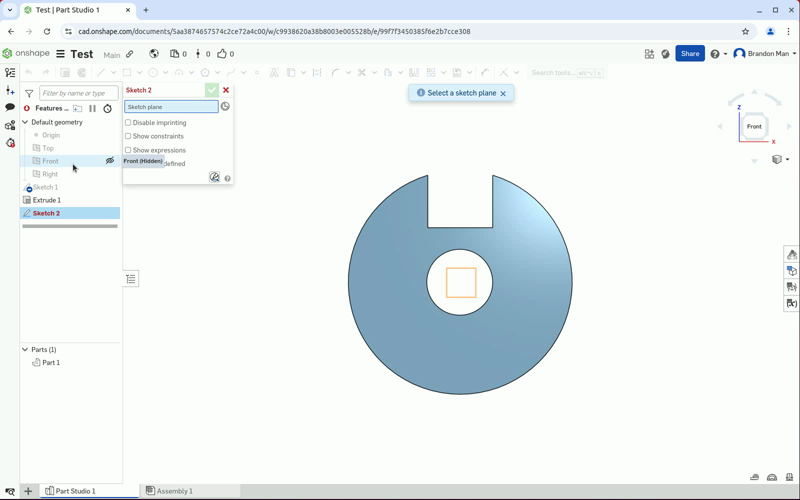
click(73, 163)
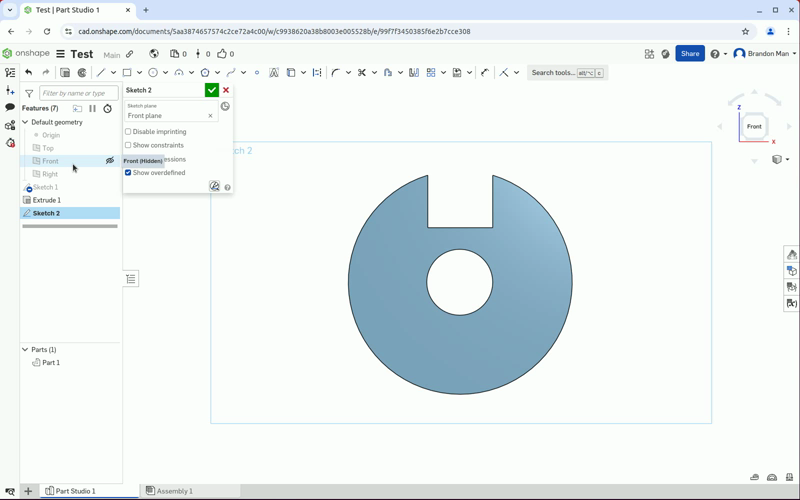
mouse_move(73, 352)
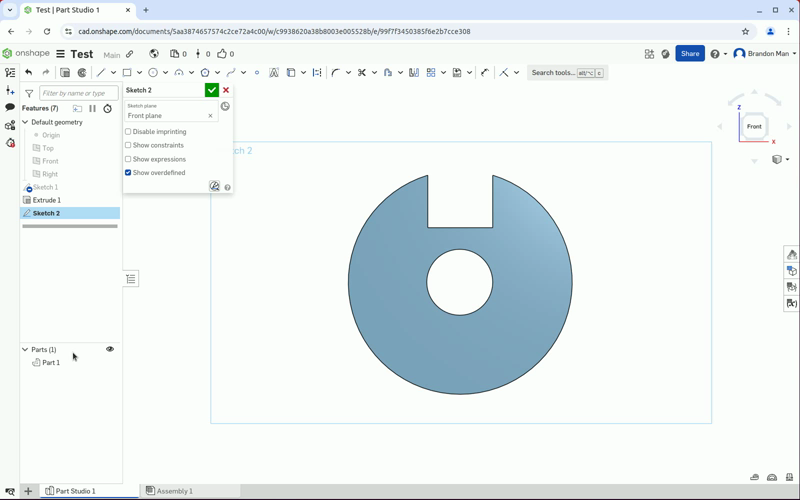
key(y)
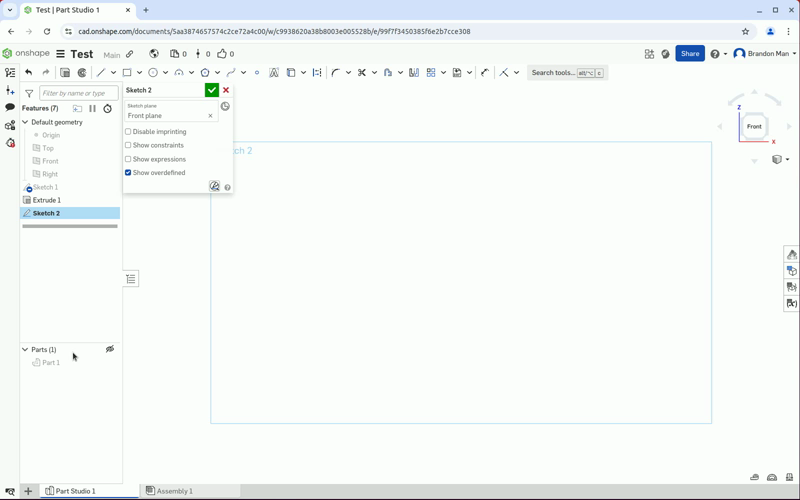
key(c)
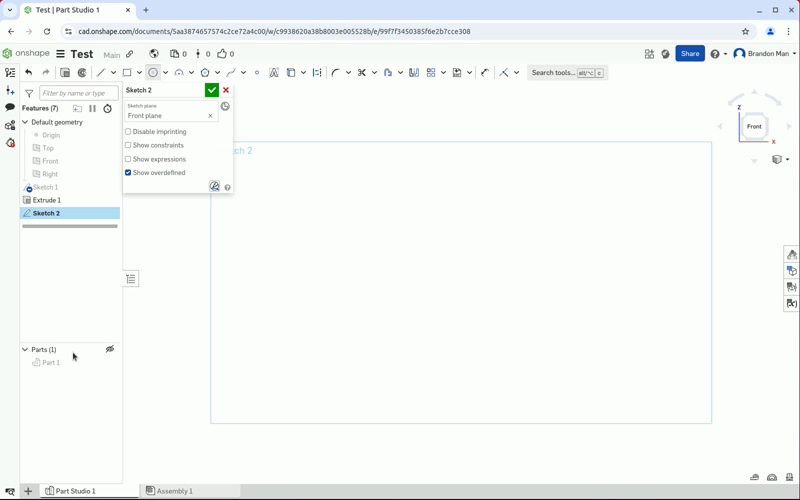
key_down(shift)
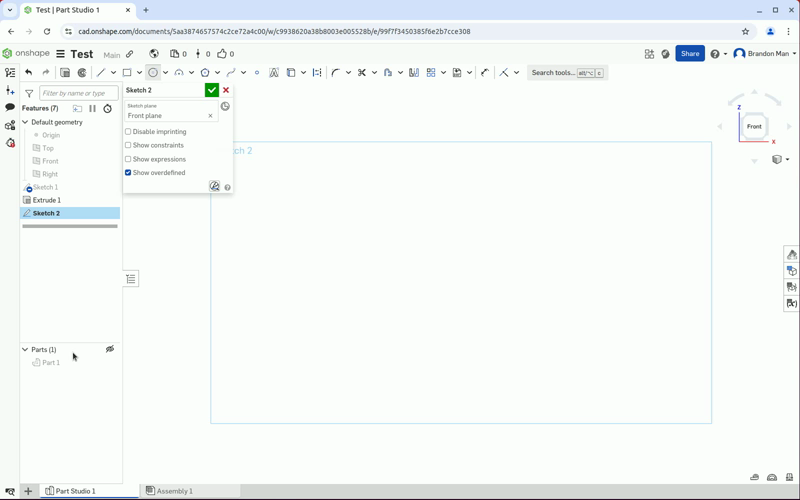
mouse_move(461, 282)
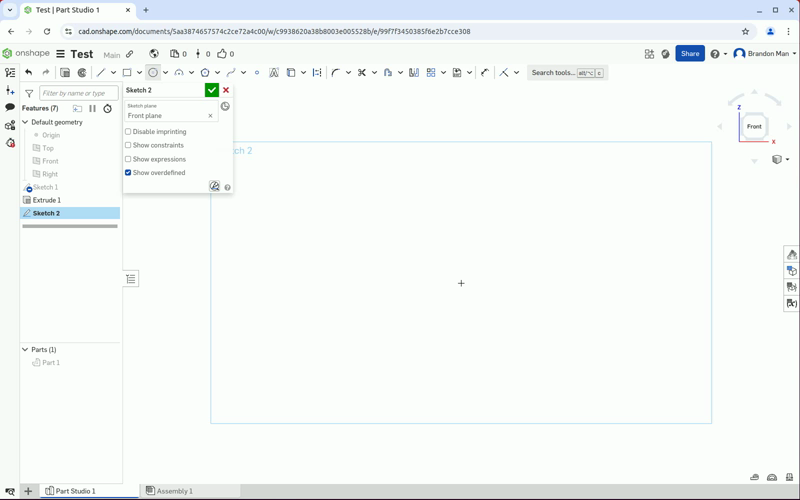
click(461, 282)
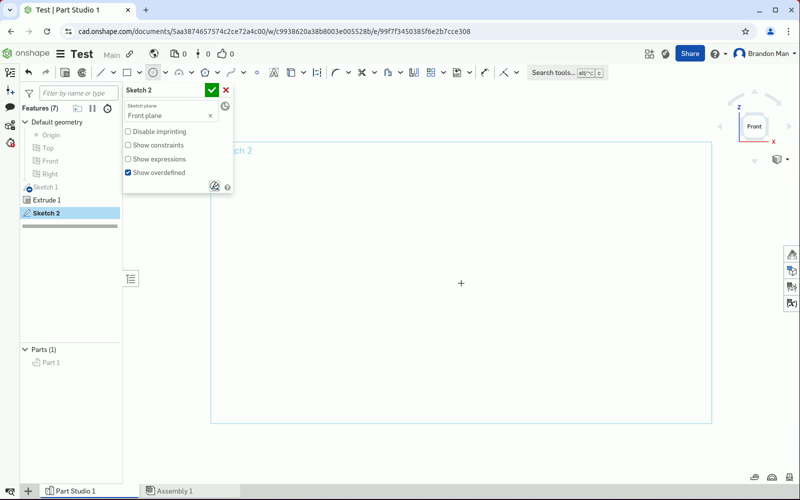
key_up(shift)
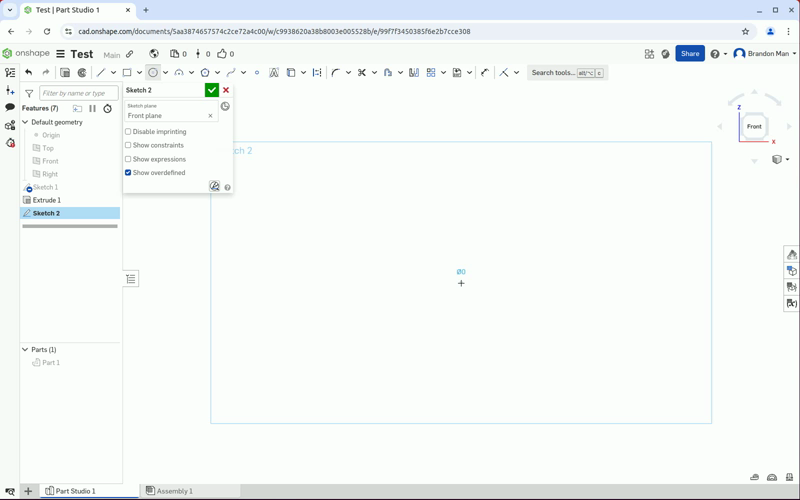
mouse_move(495, 282)
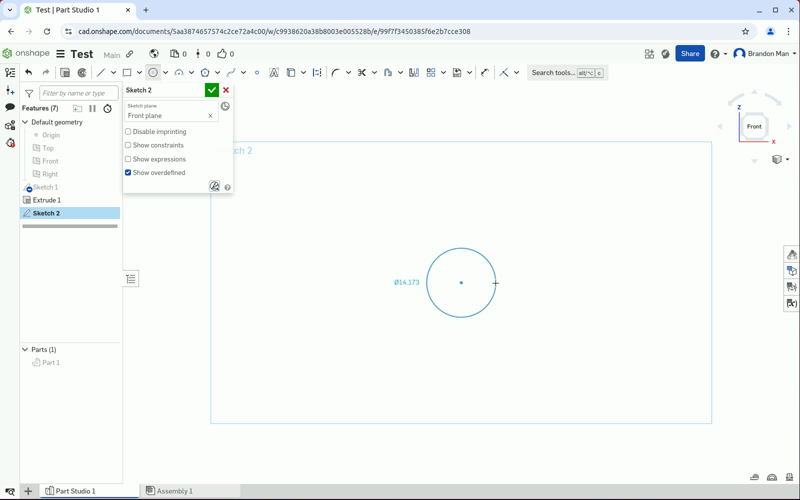
click(495, 282)
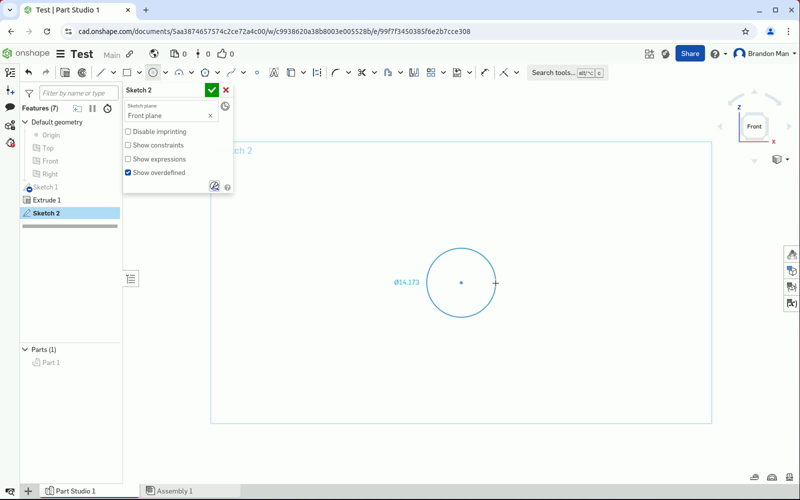
key(esc)
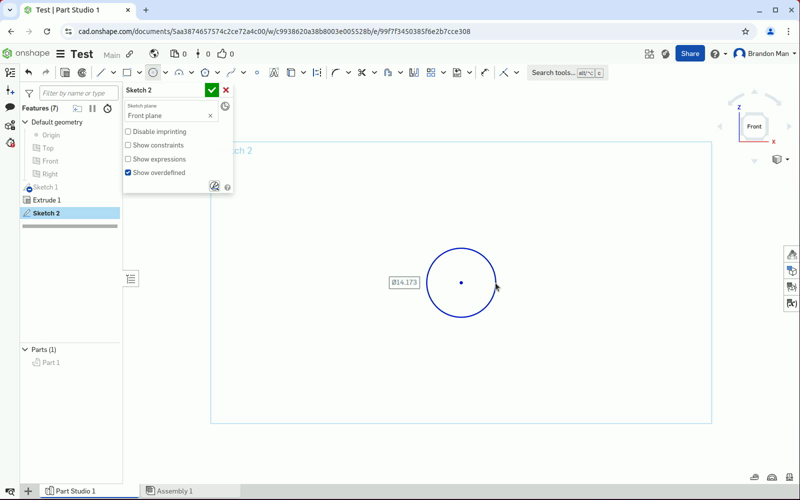
key(c)
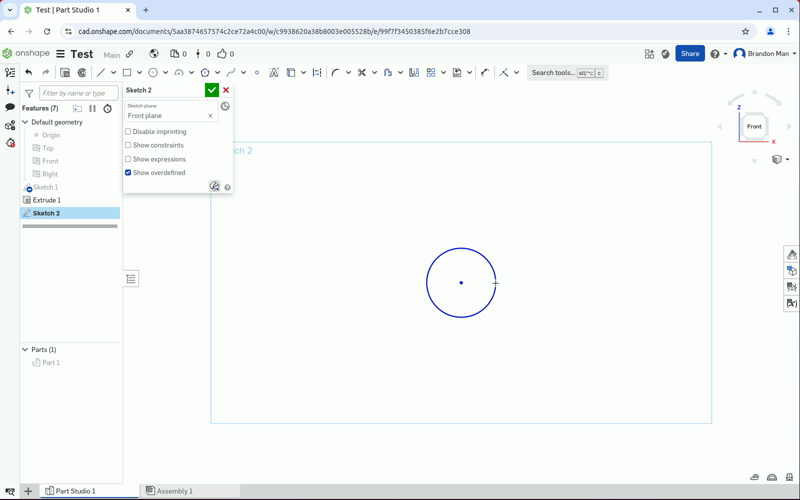
key_down(shift)
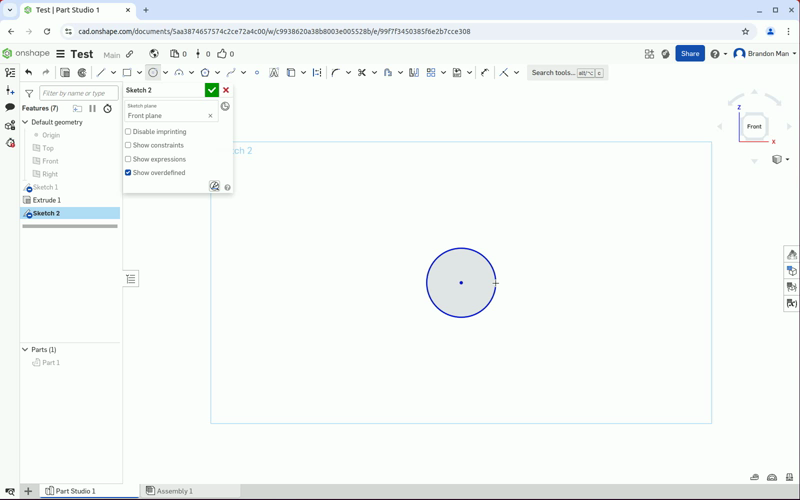
mouse_move(461, 282)
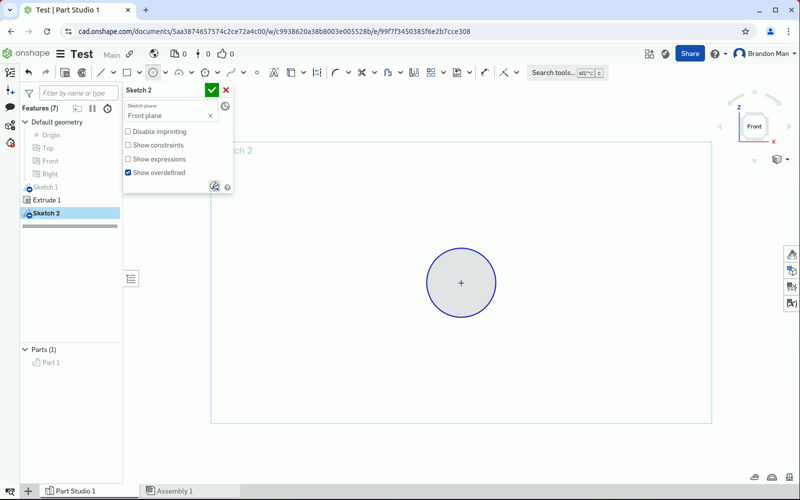
click(461, 282)
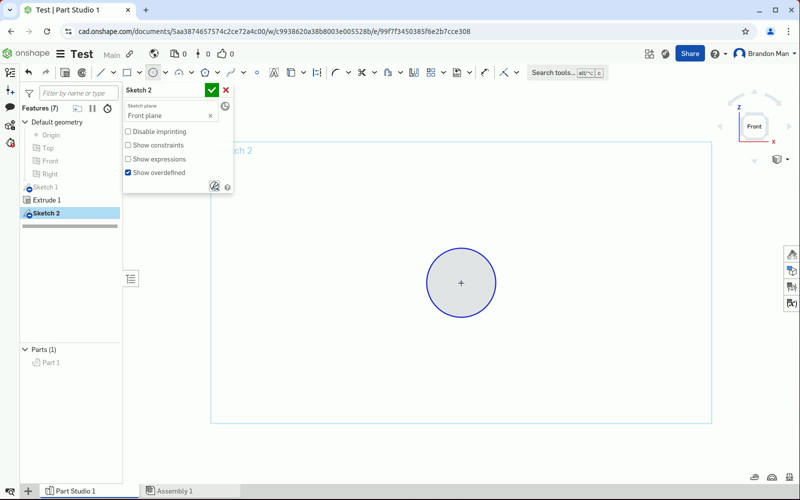
key_up(shift)
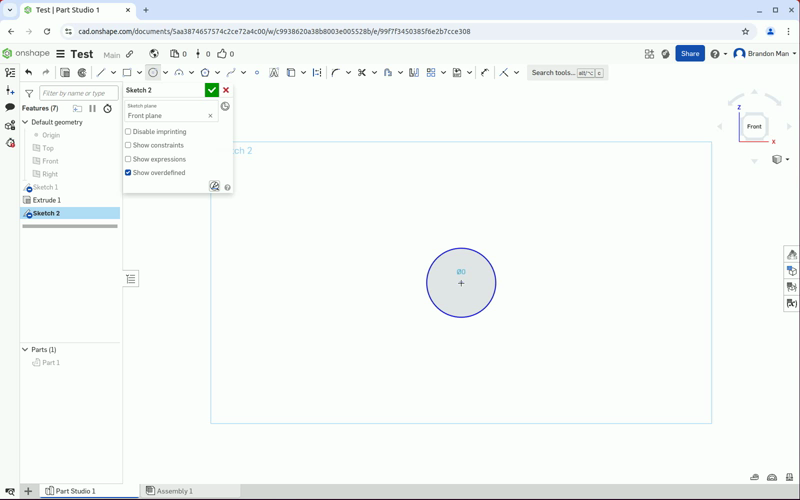
mouse_move(488, 282)
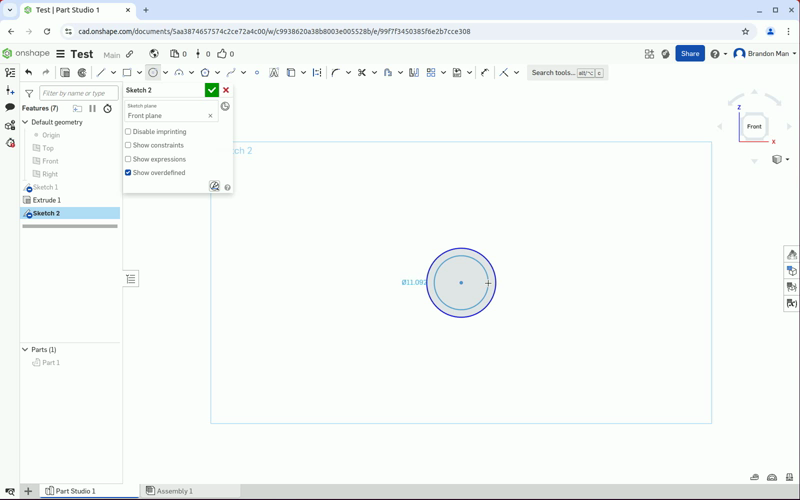
click(488, 282)
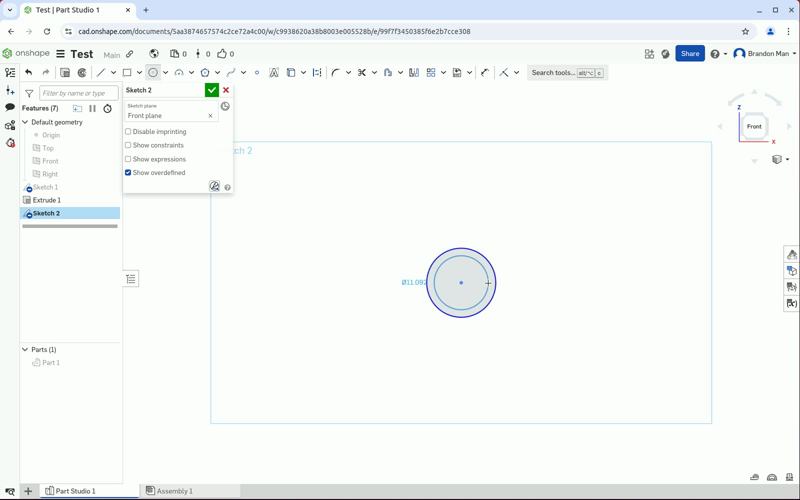
key(esc)
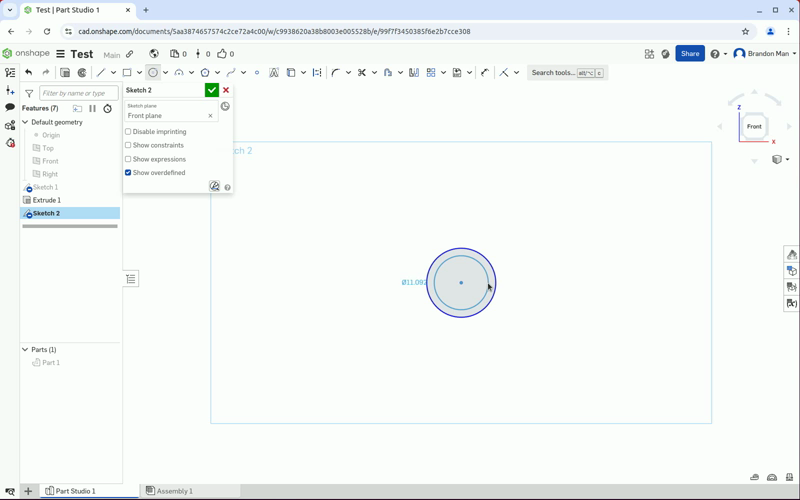
mouse_move(444, 307)
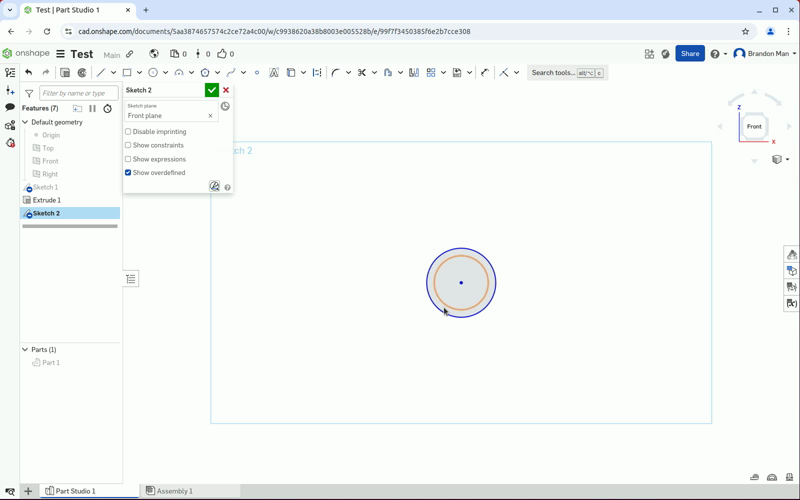
scroll(6)
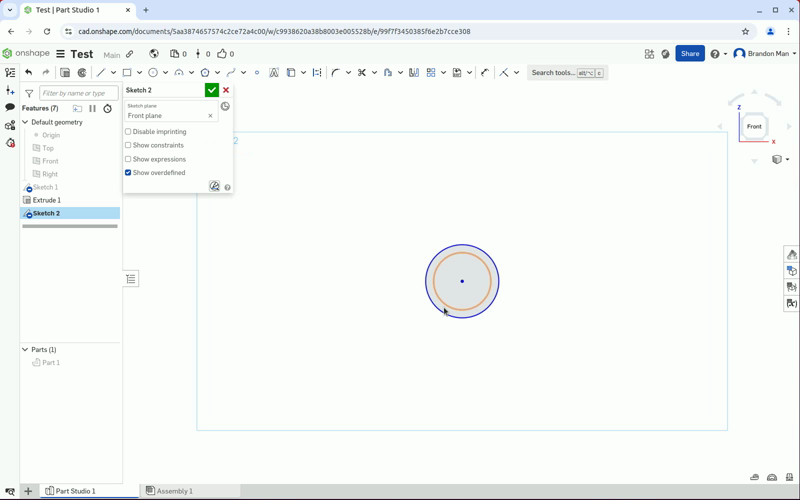
scroll(6)
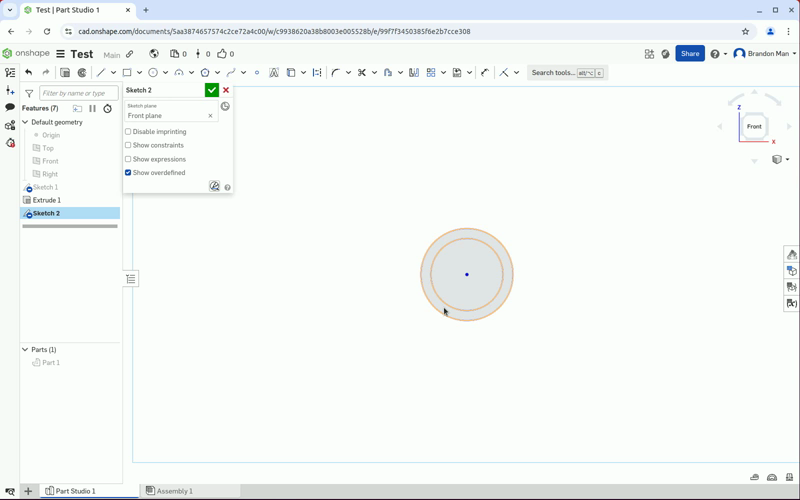
scroll(6)
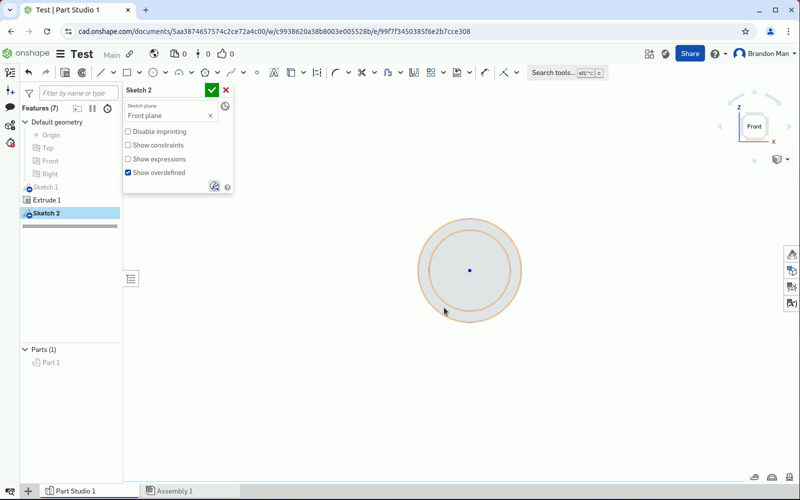
scroll(6)
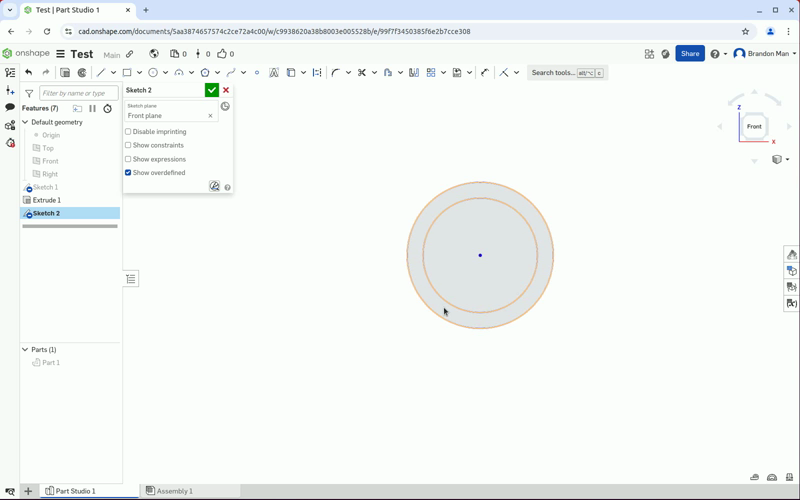
scroll(6)
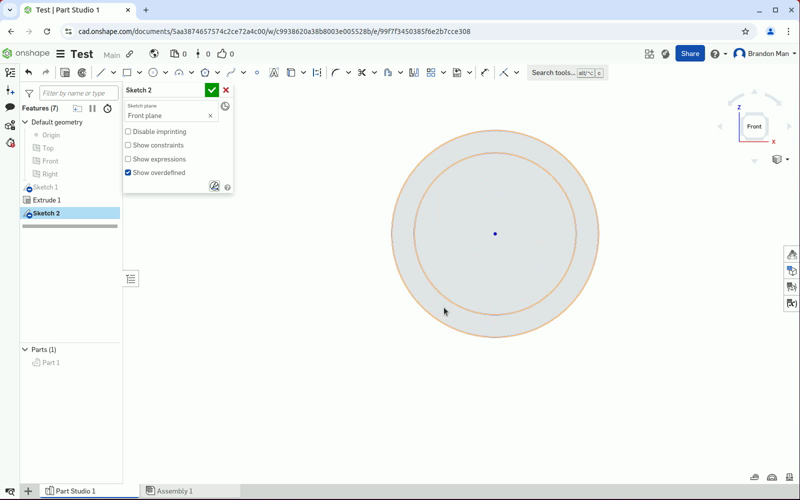
scroll(6)
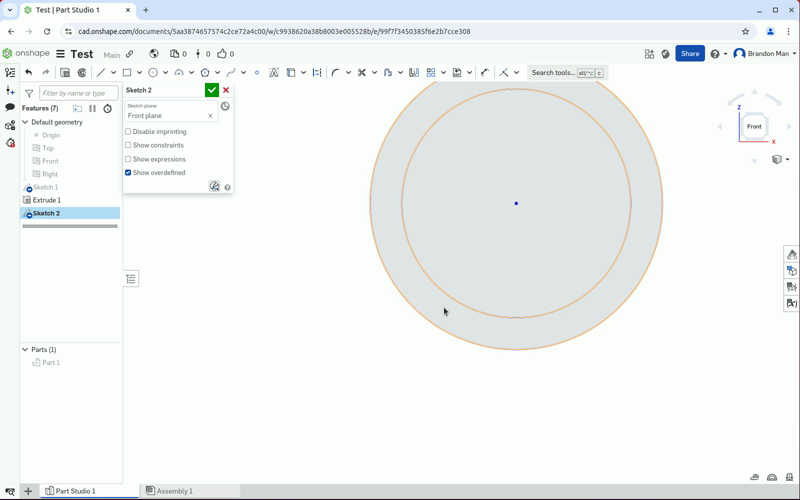
scroll(6)
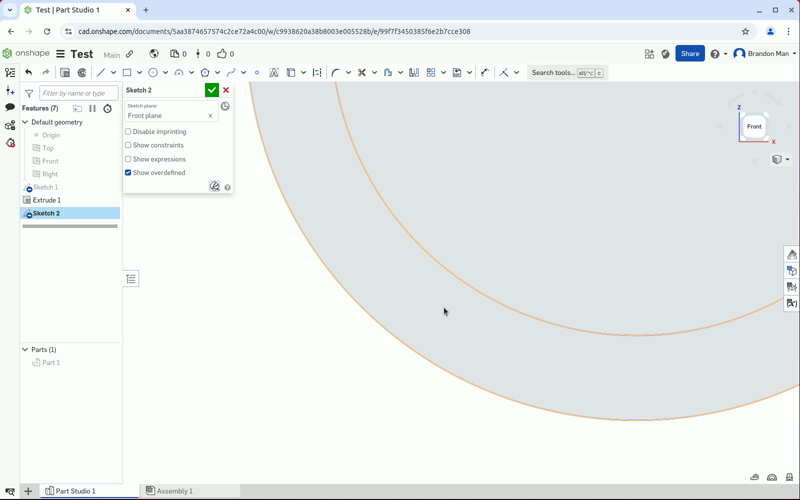
click(444, 307)
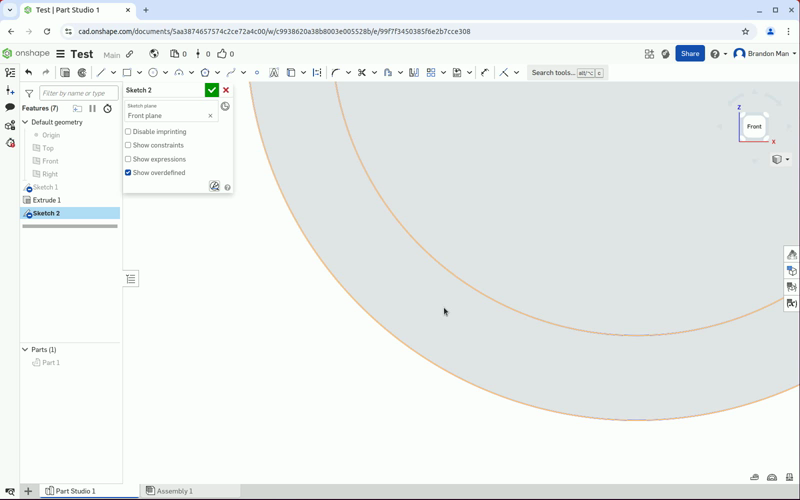
scroll(-6)
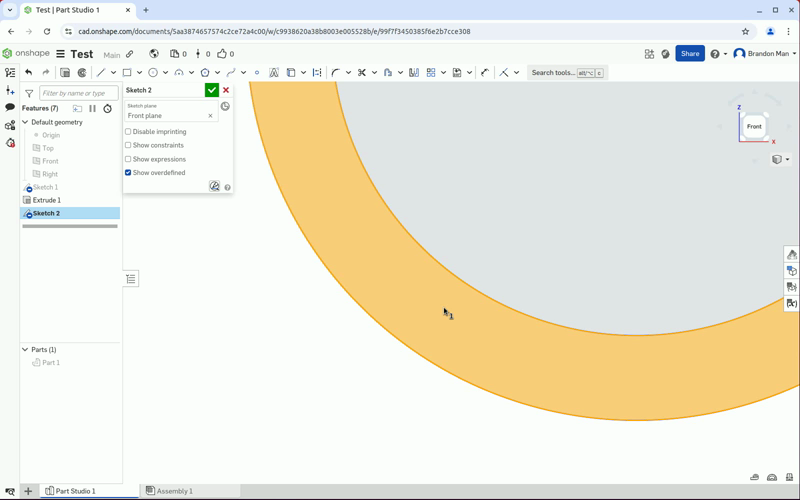
scroll(-6)
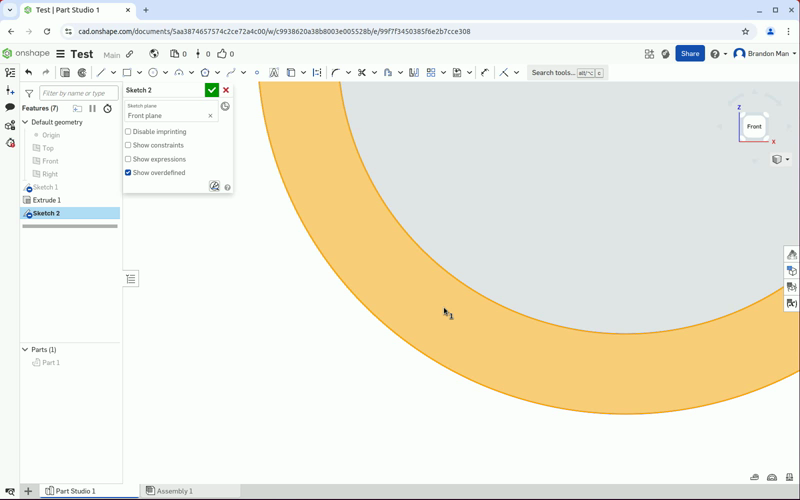
scroll(-6)
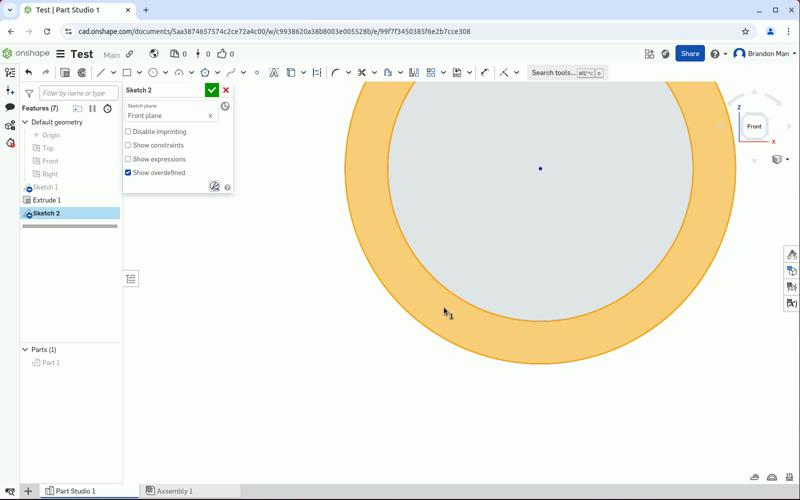
scroll(-6)
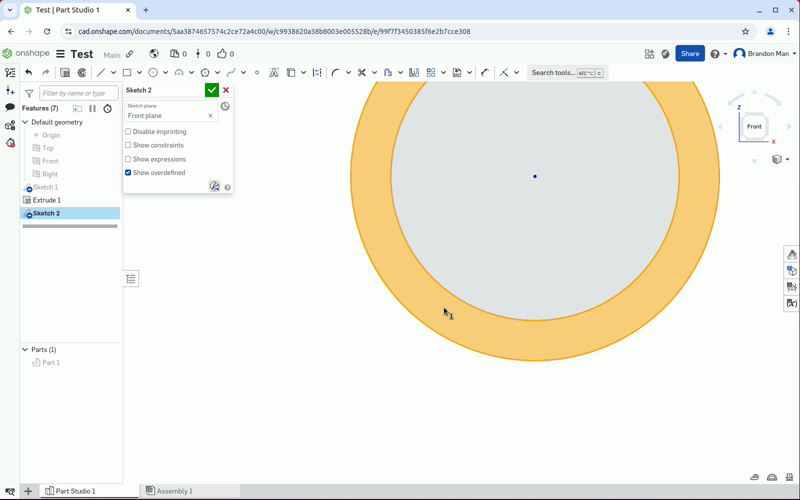
scroll(-6)
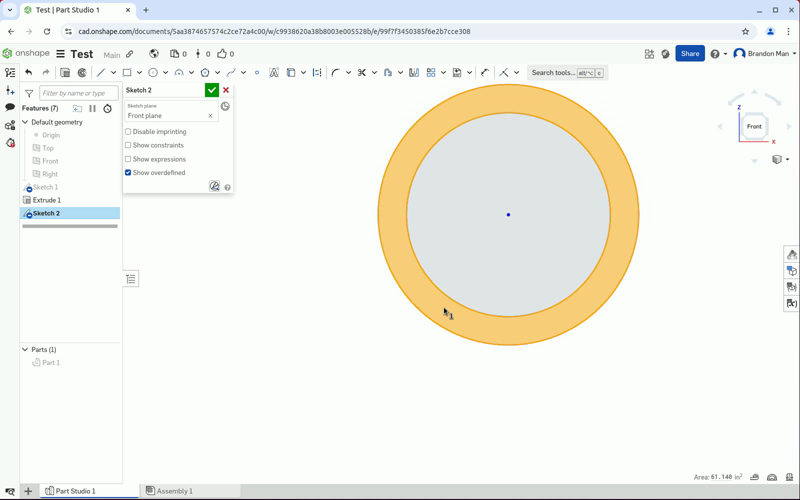
scroll(-6)
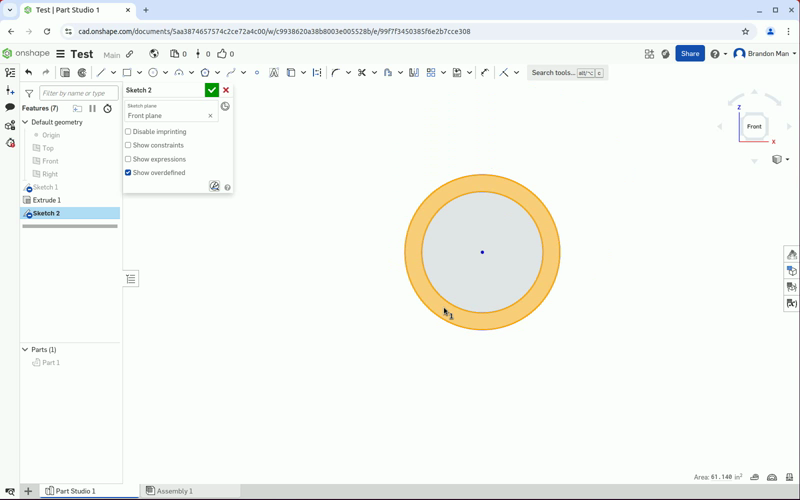
scroll(-6)
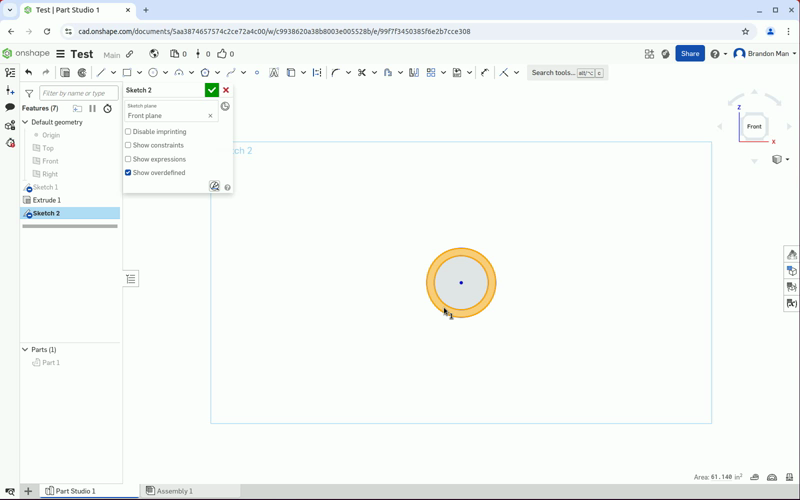
mouse_move(73, 352)
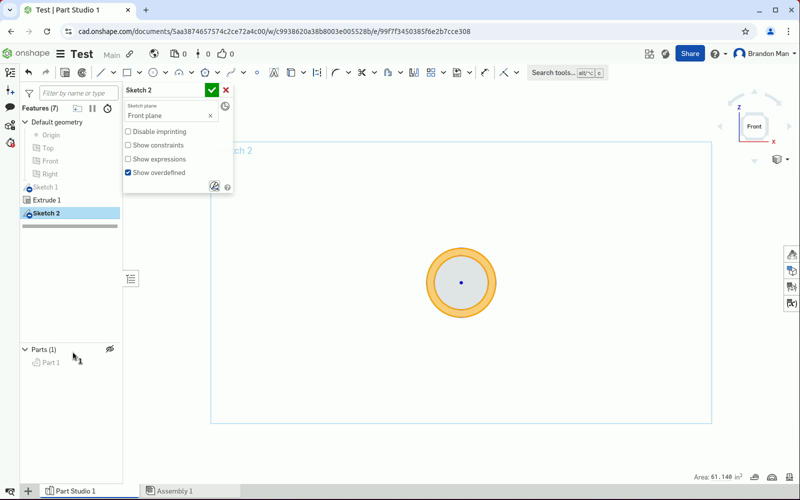
key(shift+y)
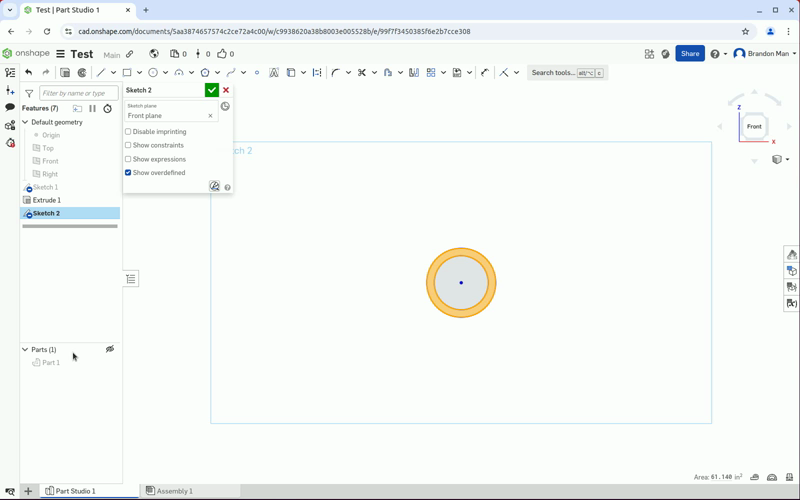
key(shift+e)
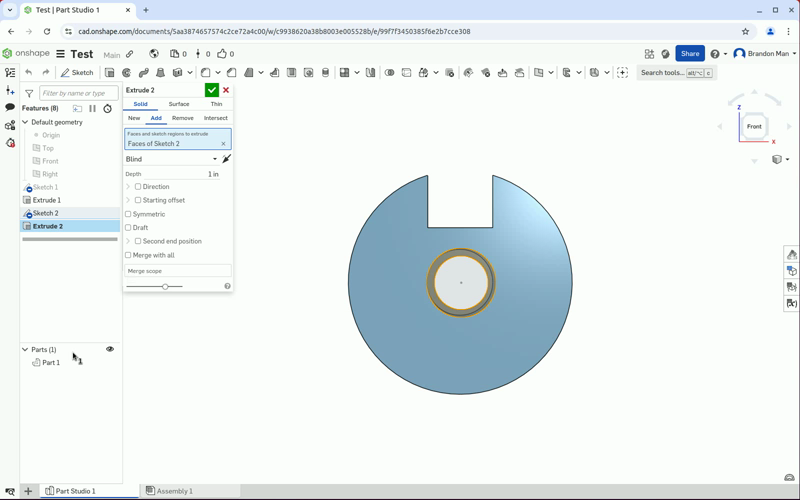
mouse_move(143, 106)
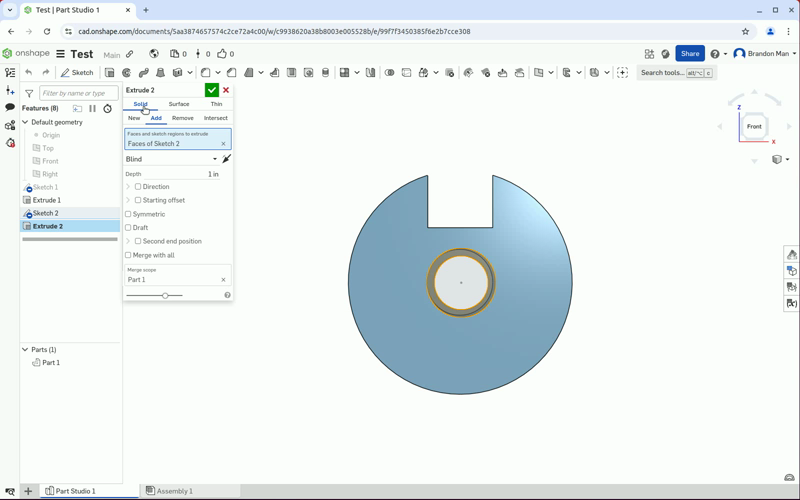
click(143, 106)
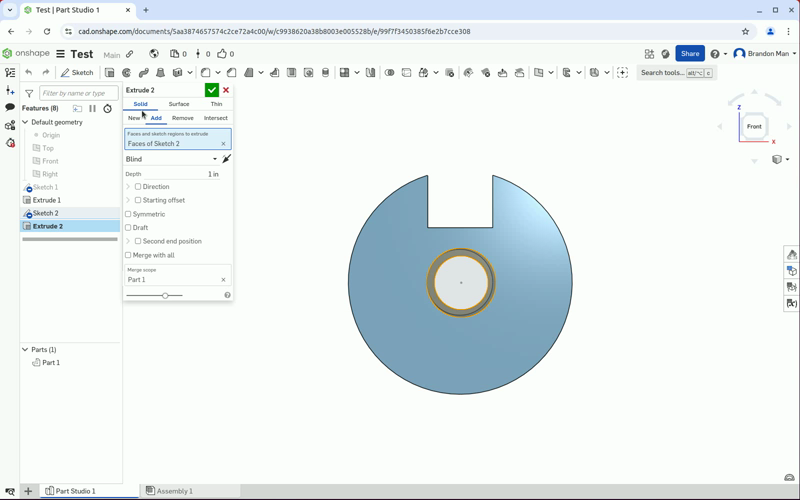
mouse_move(137, 120)
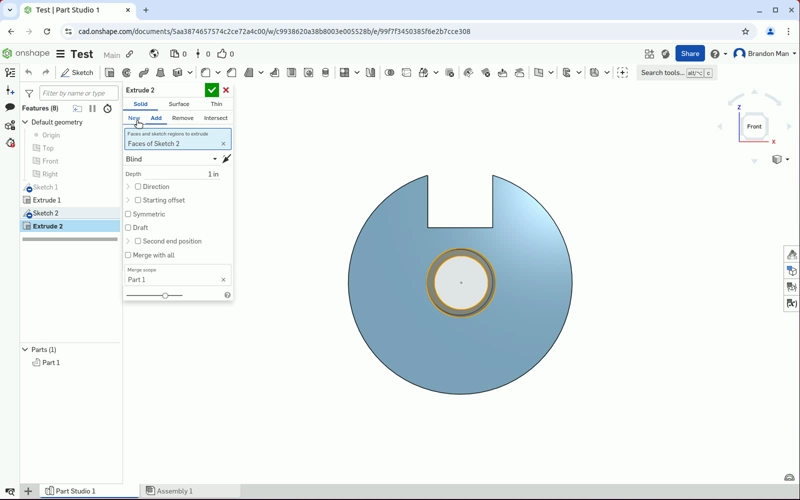
click(137, 120)
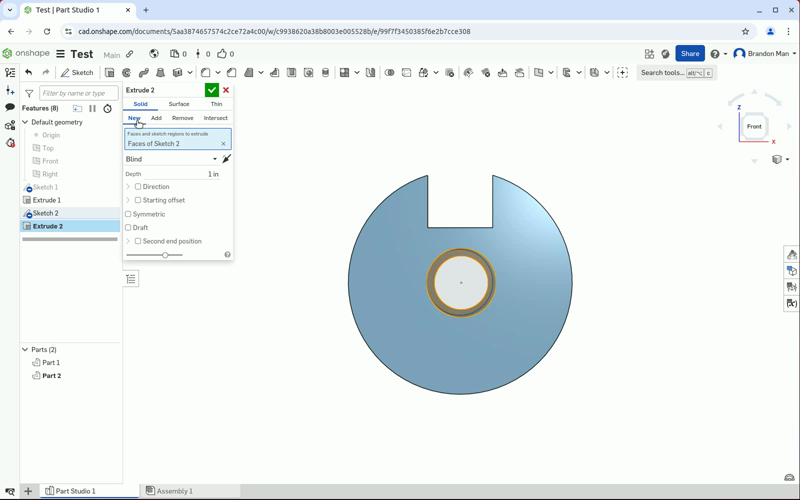
key(tab, 4)
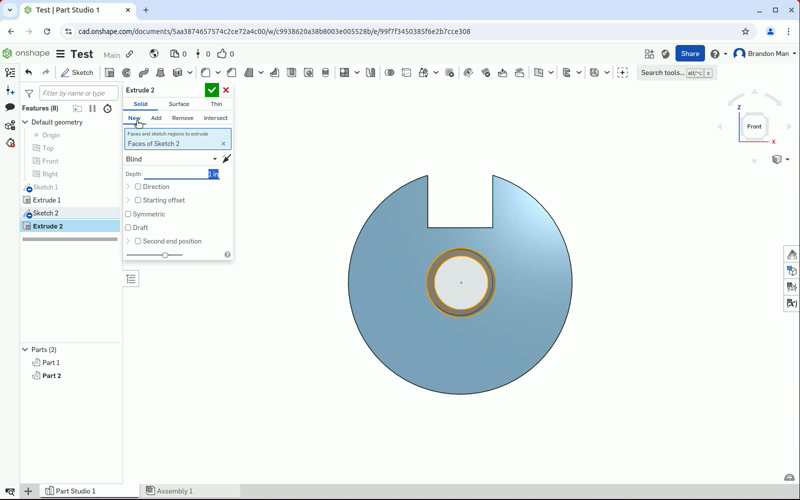
text(2.166)
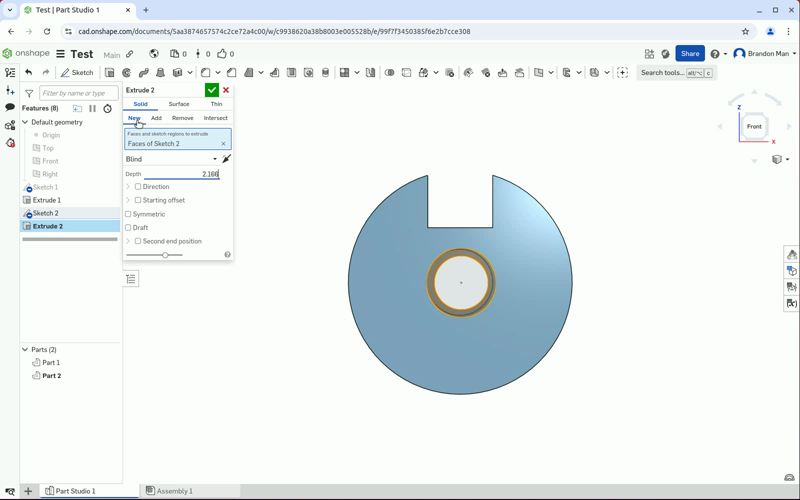
key(enter)
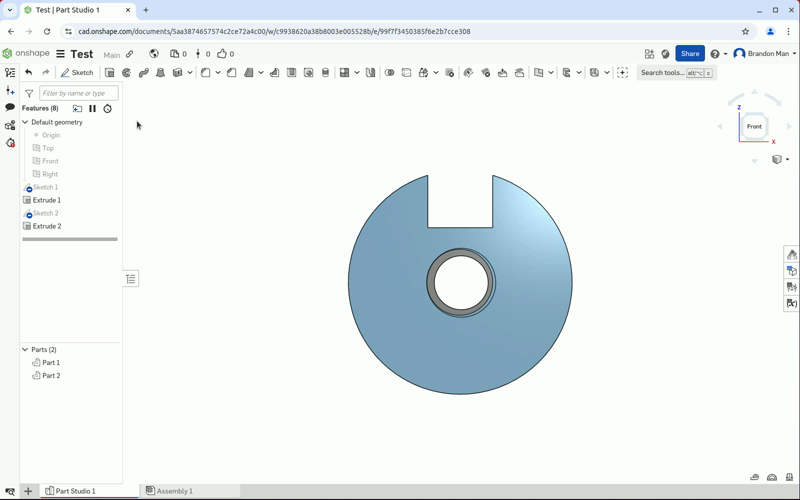
key(shift+h)
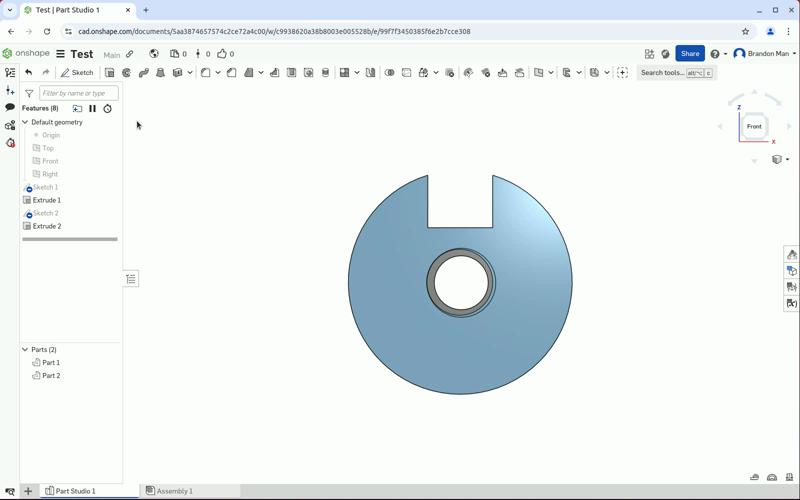
key(shift+h)
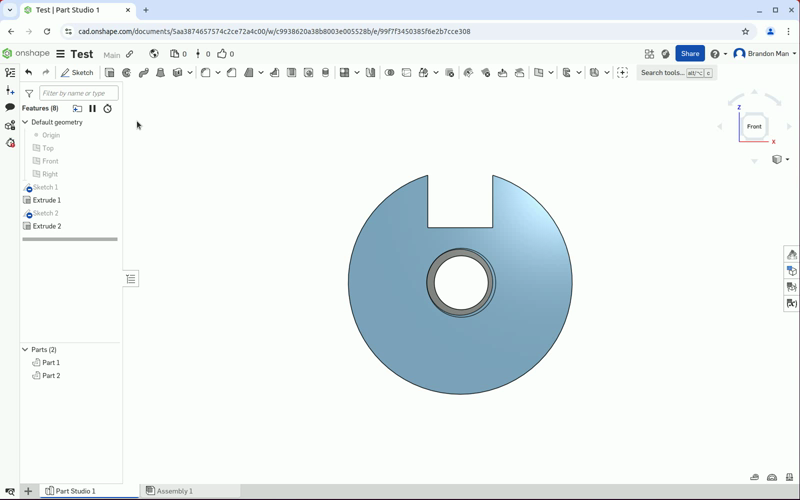
mouse_move(73, 189)
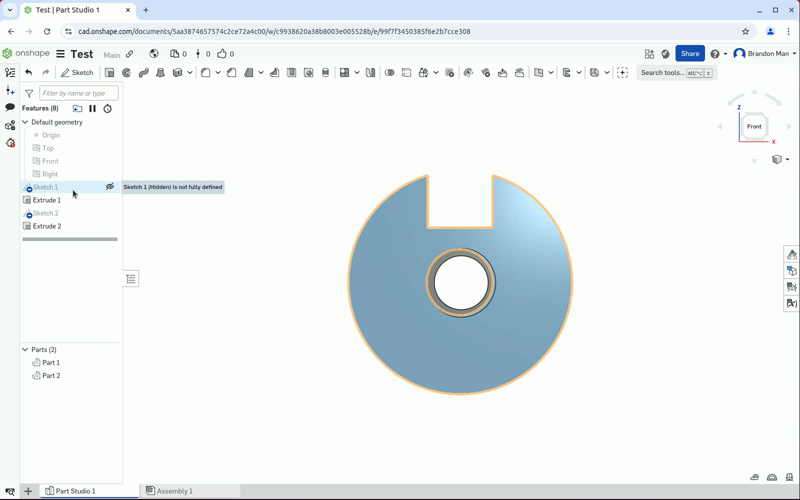
click(73, 189)
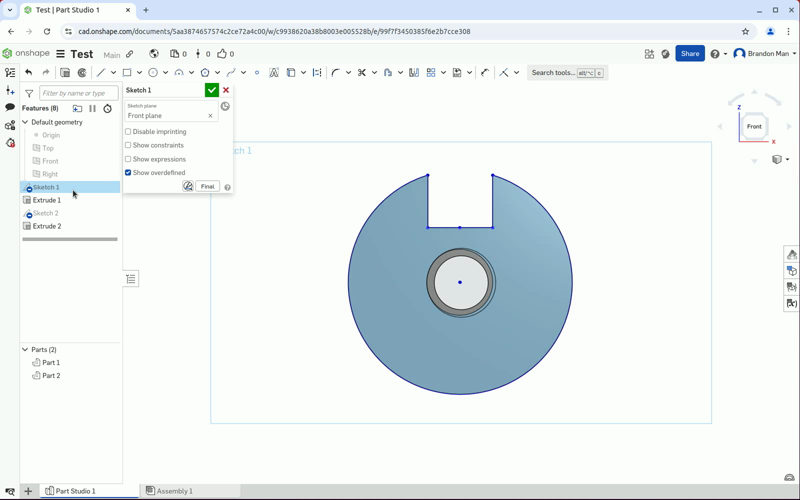
mouse_move(229, 92)
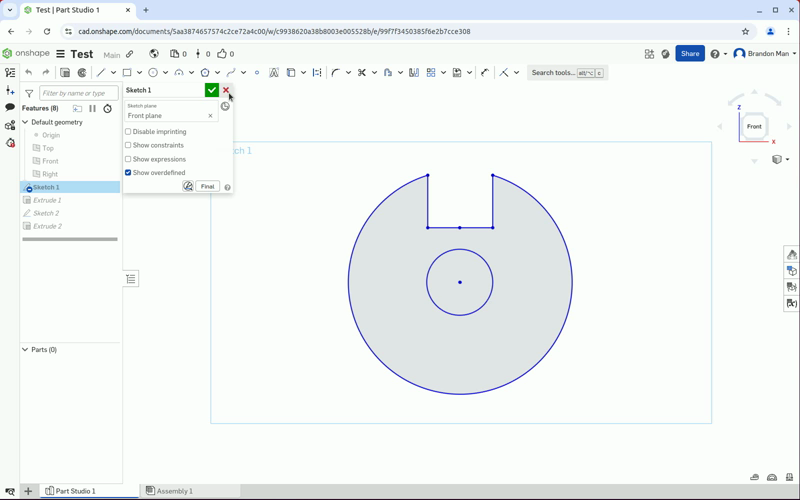
click(229, 92)
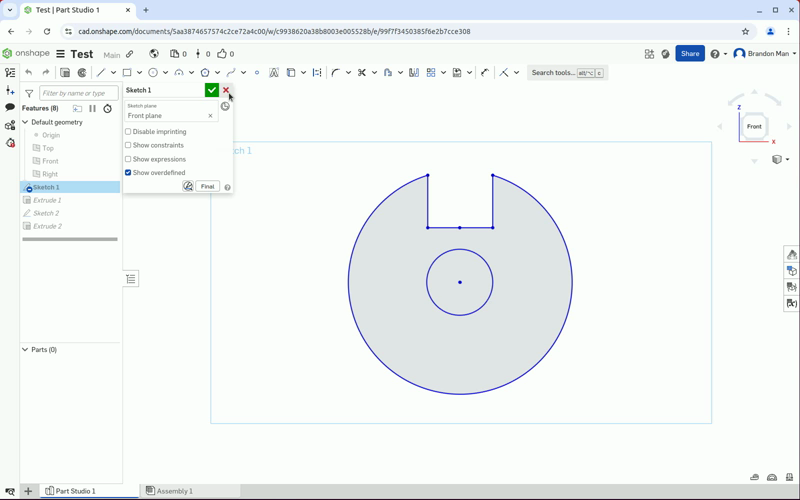
key(shift+s)
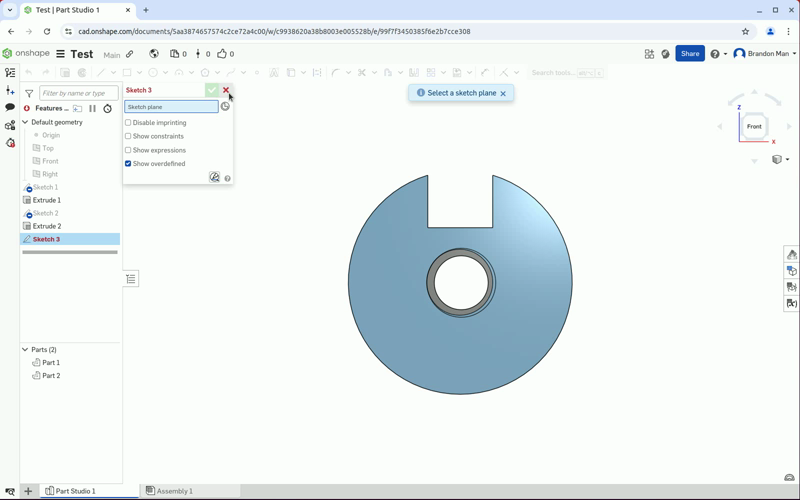
mouse_move(73, 163)
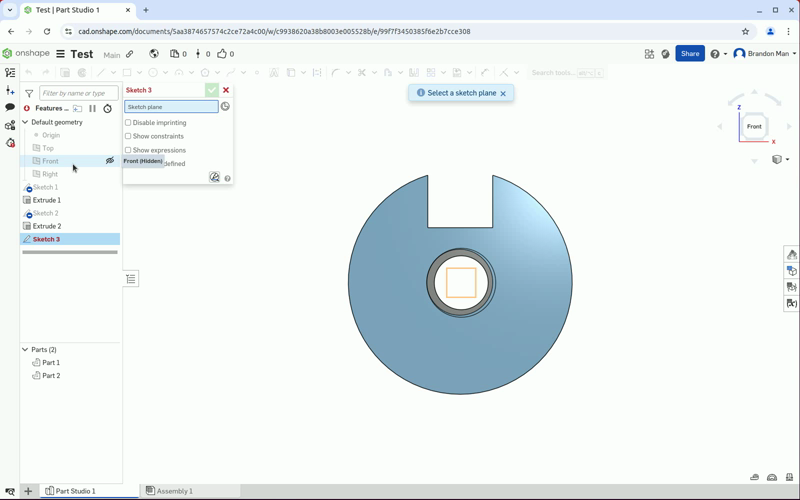
click(73, 163)
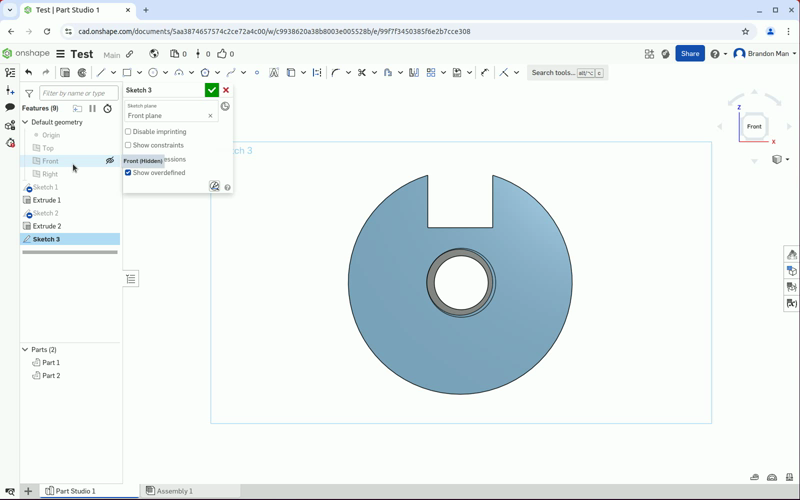
mouse_move(73, 352)
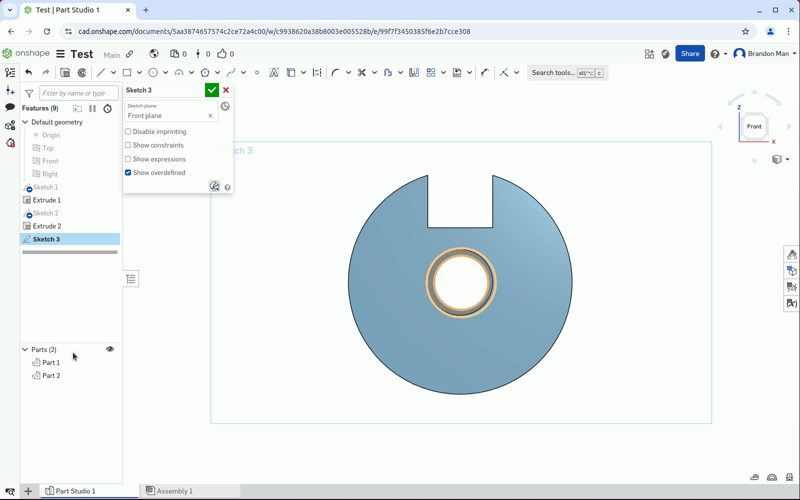
key(y)
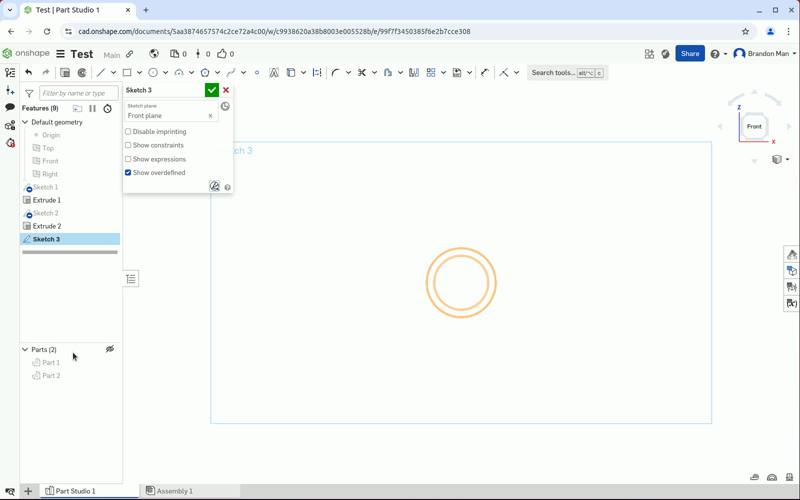
key(c)
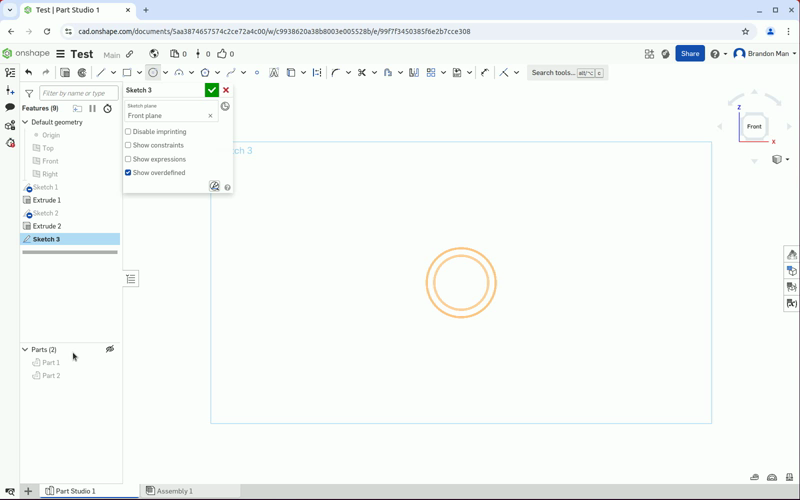
key_down(shift)
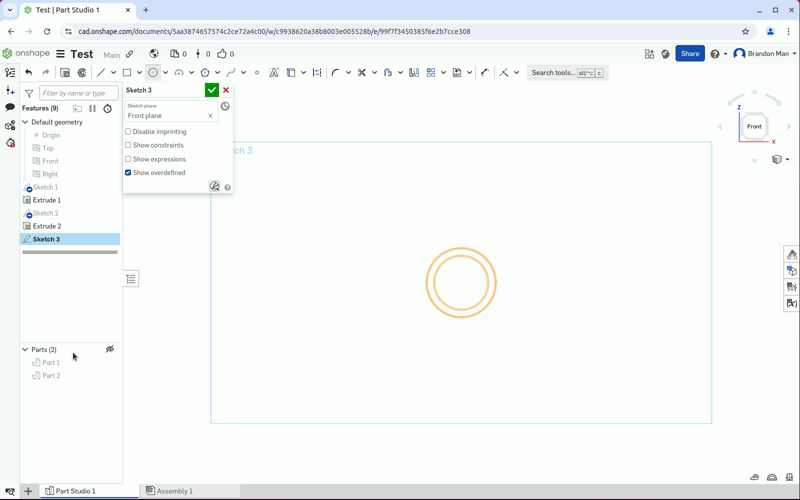
mouse_move(461, 282)
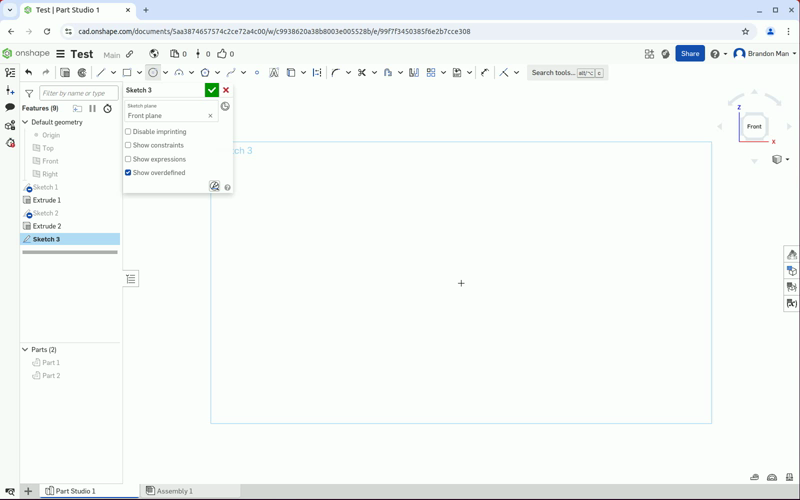
click(461, 282)
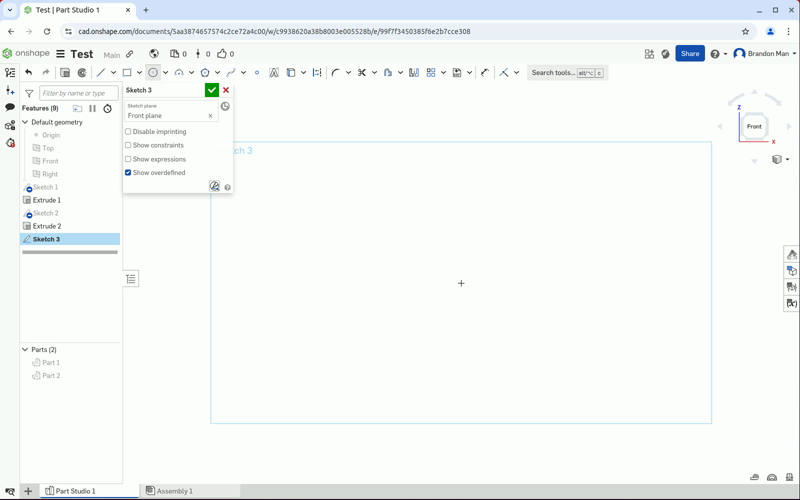
key_up(shift)
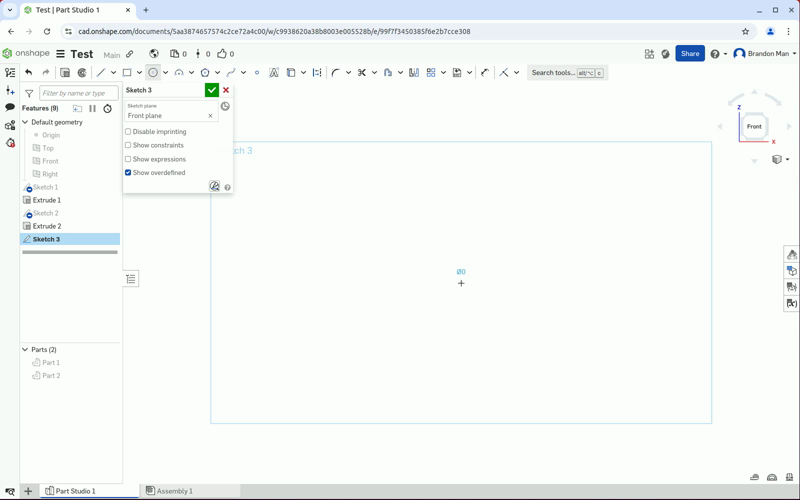
mouse_move(495, 282)
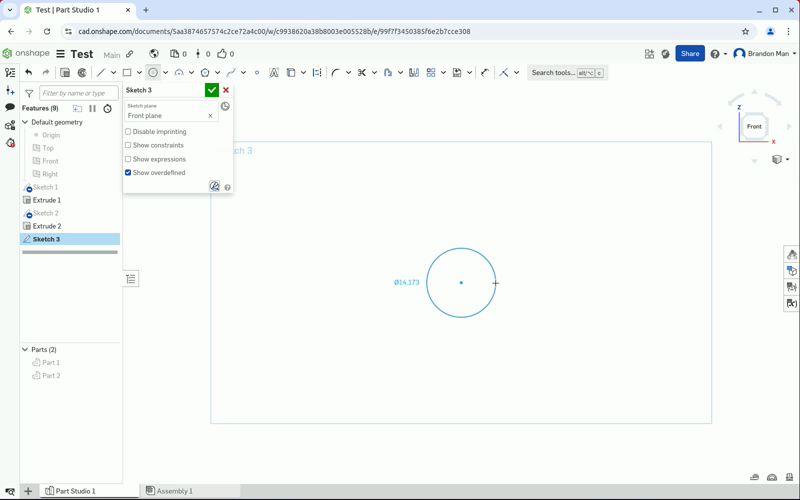
click(495, 282)
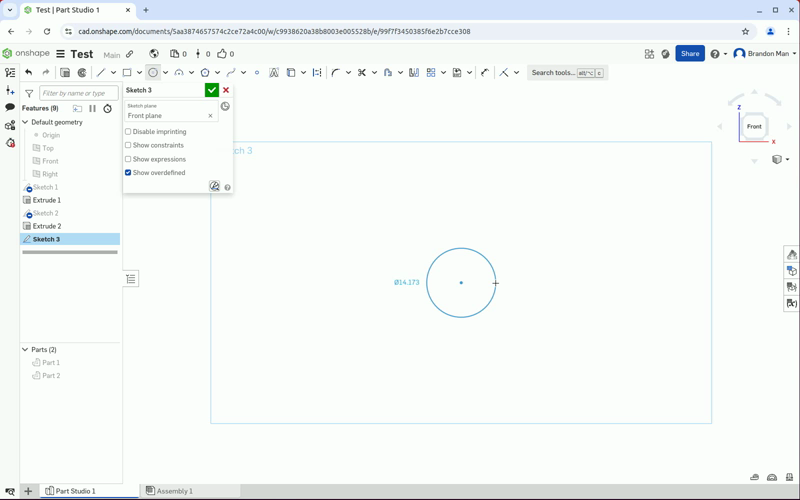
key(esc)
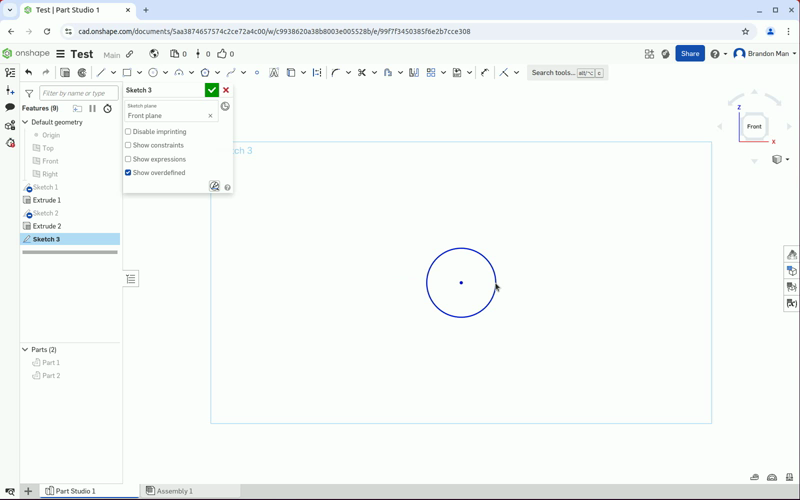
key(c)
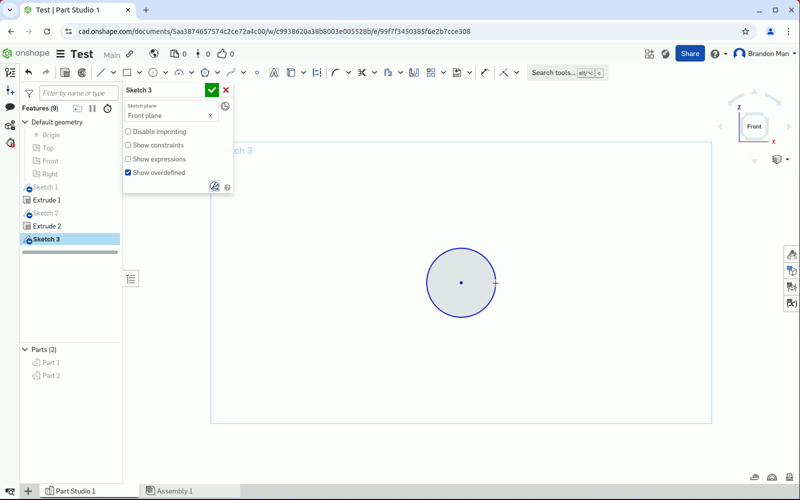
key_down(shift)
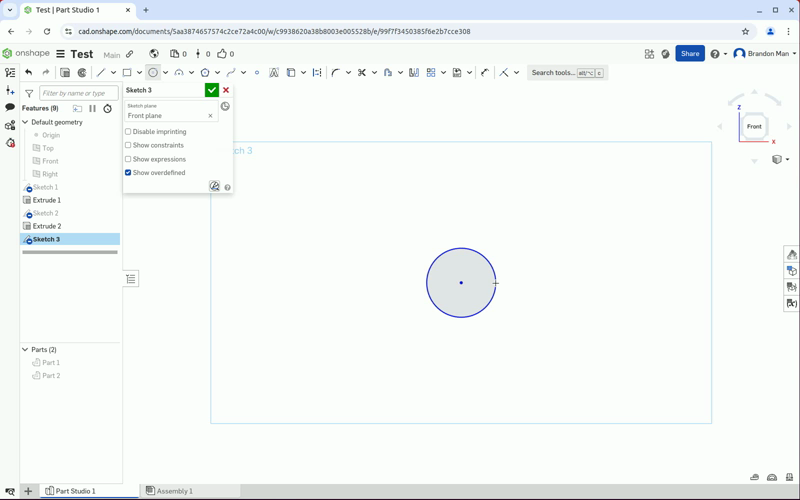
mouse_move(461, 282)
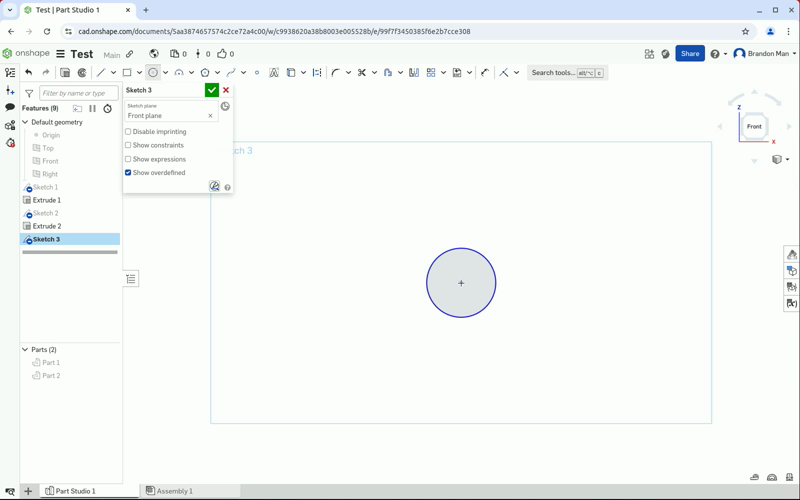
click(461, 282)
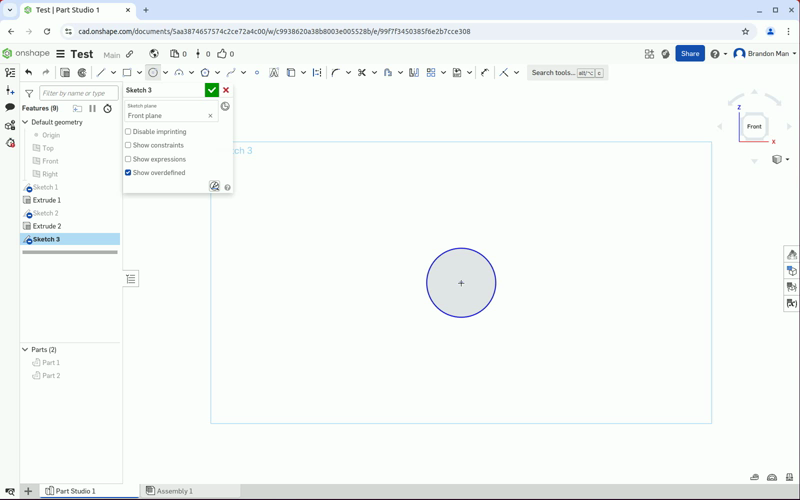
key_up(shift)
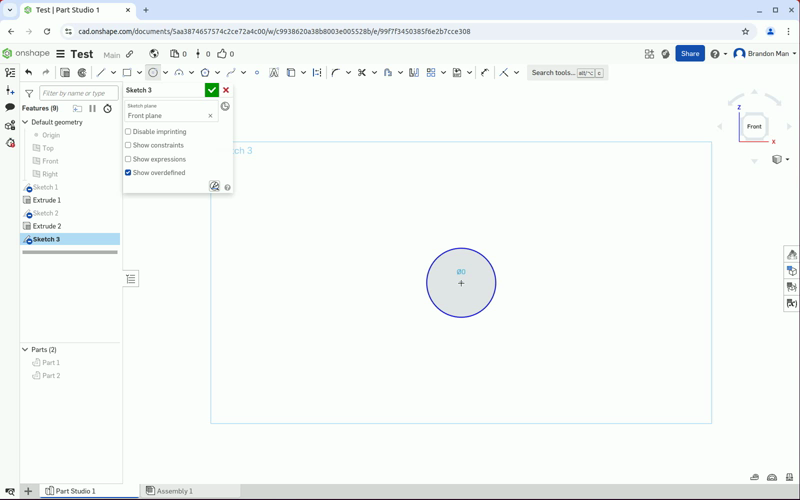
mouse_move(488, 282)
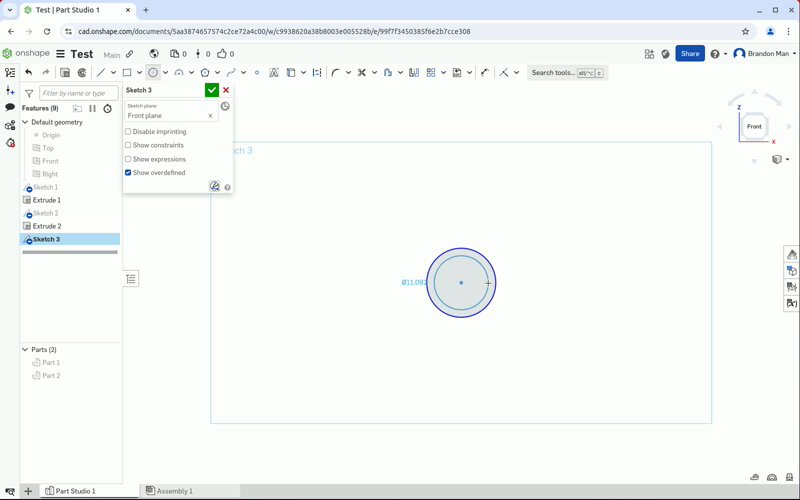
click(488, 282)
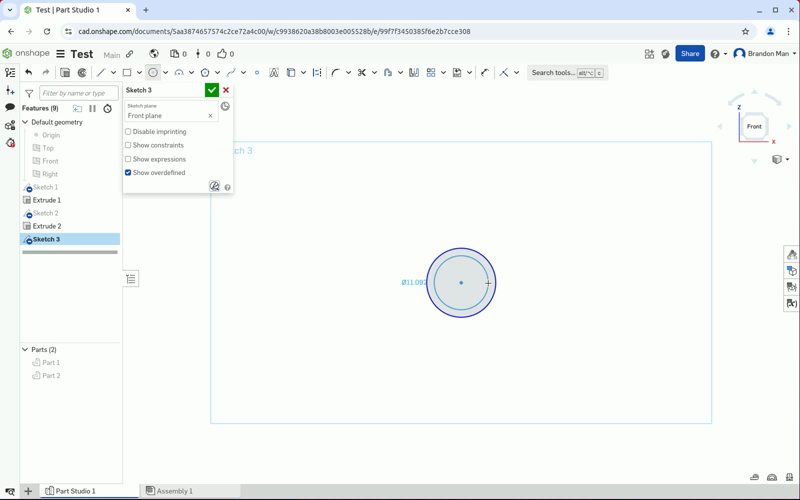
key(esc)
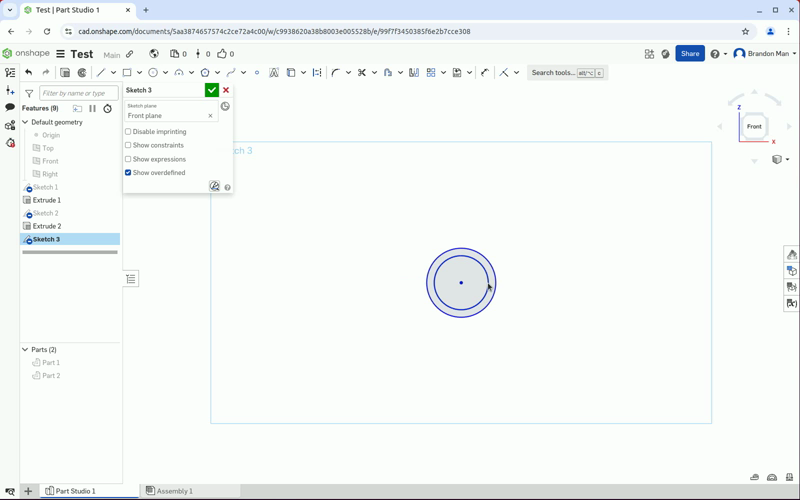
mouse_move(462, 251)
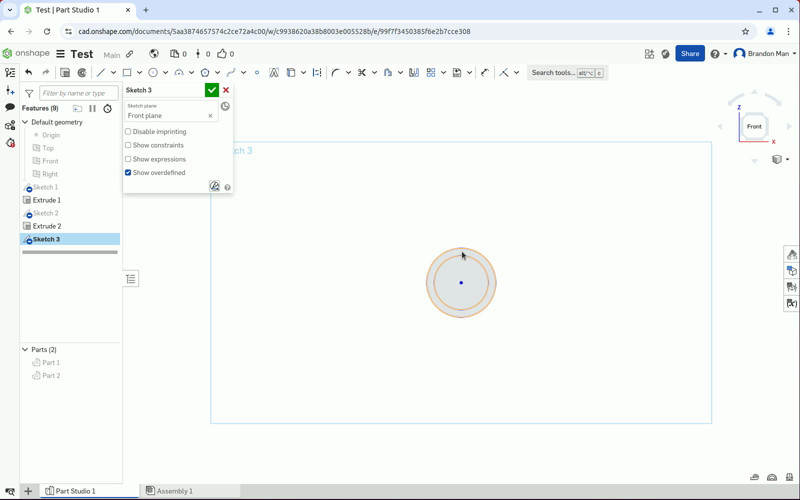
scroll(6)
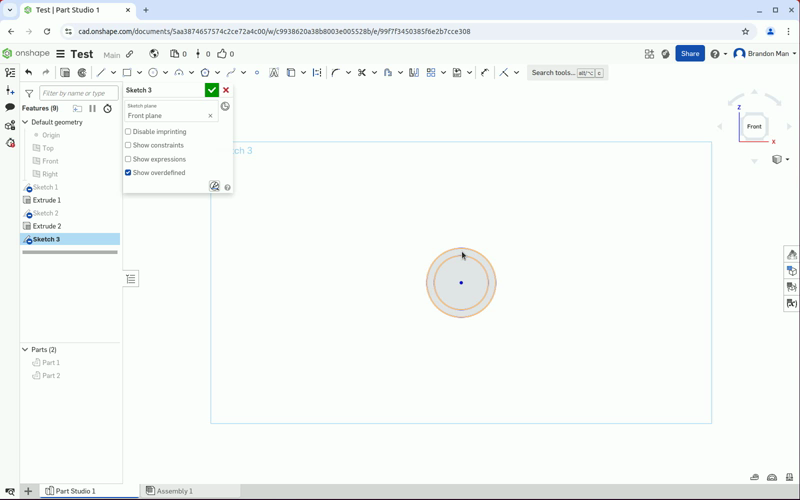
scroll(6)
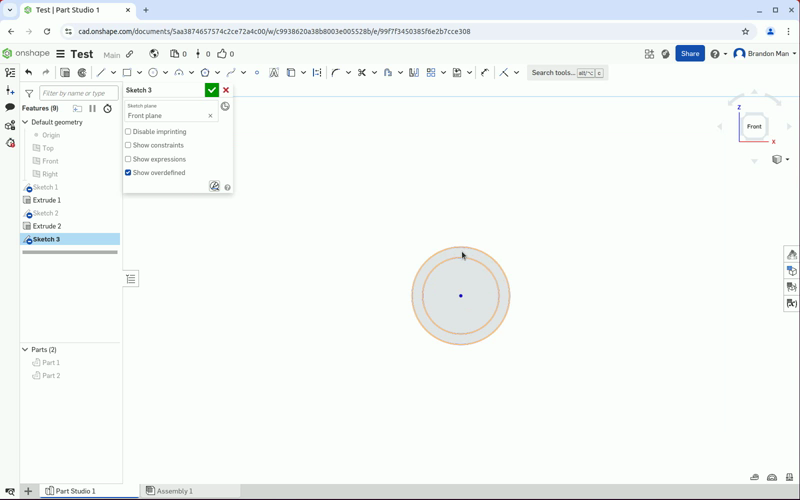
scroll(6)
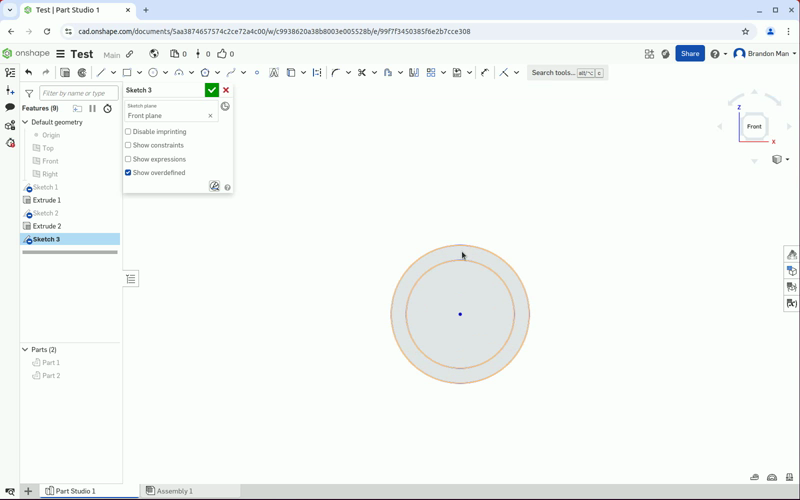
scroll(6)
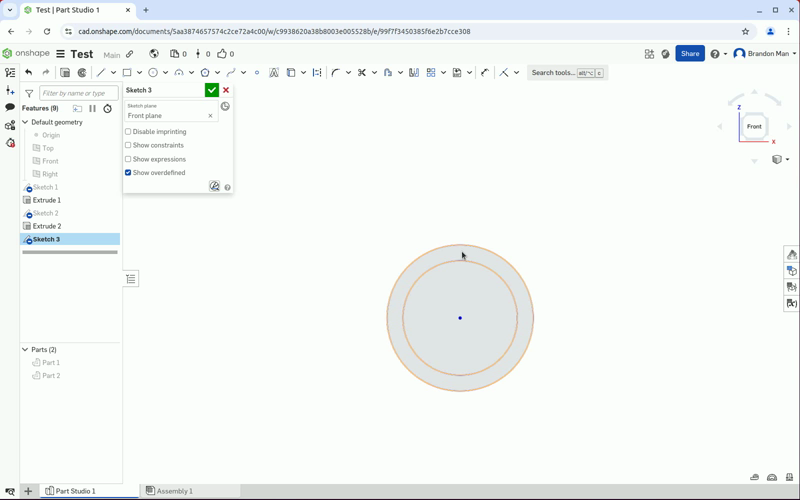
scroll(6)
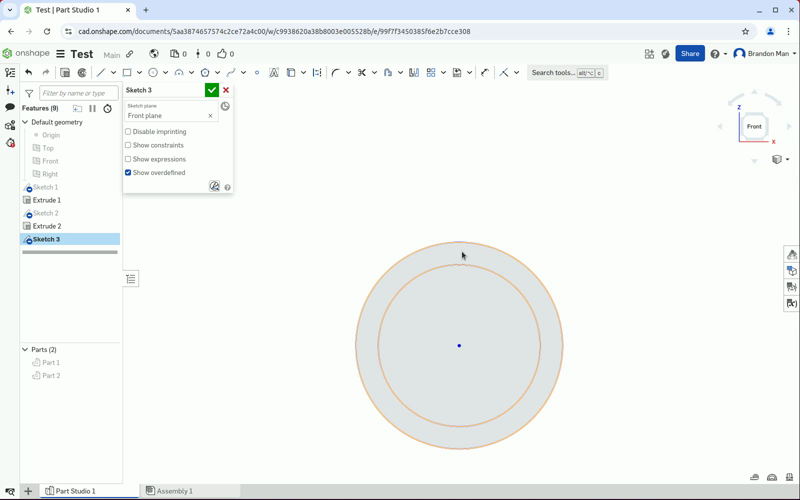
scroll(6)
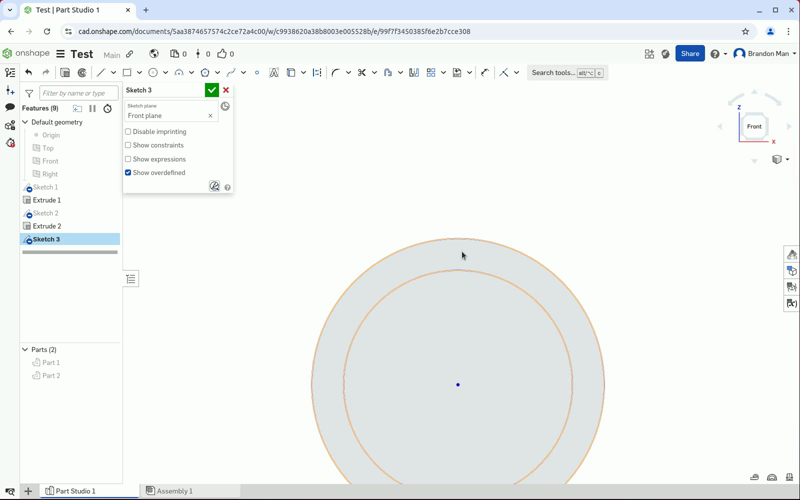
scroll(6)
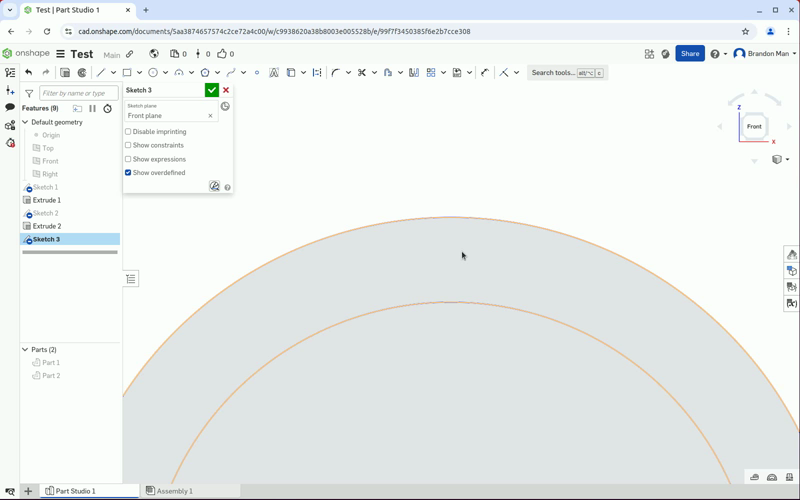
click(462, 251)
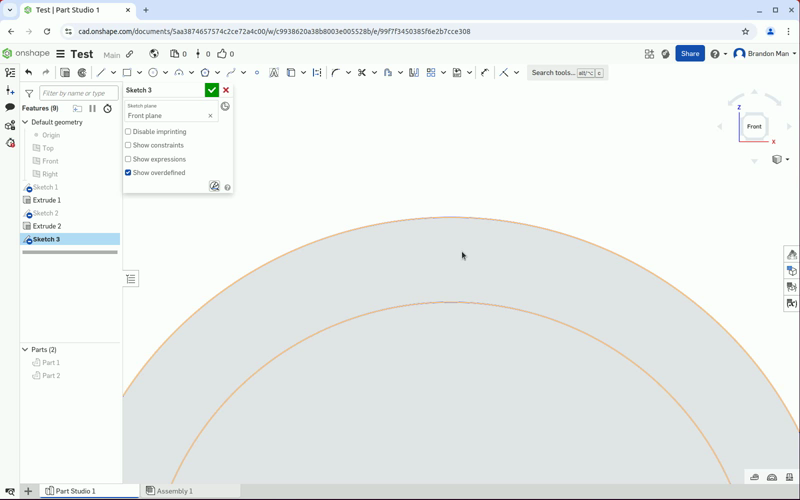
scroll(-6)
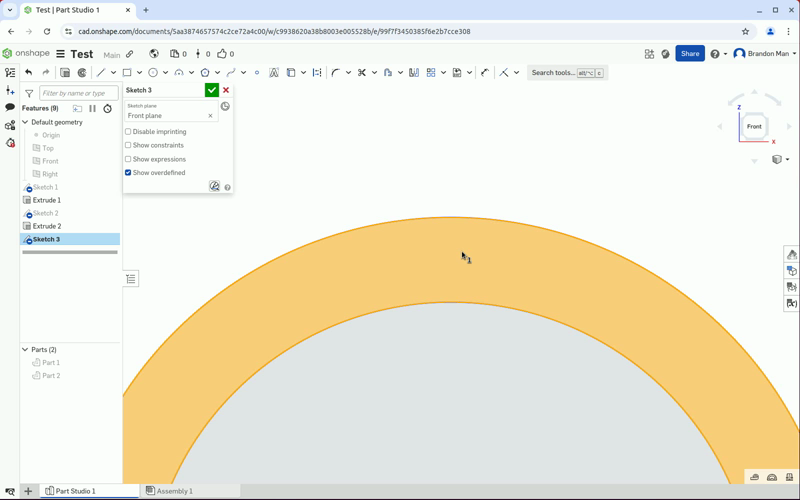
scroll(-6)
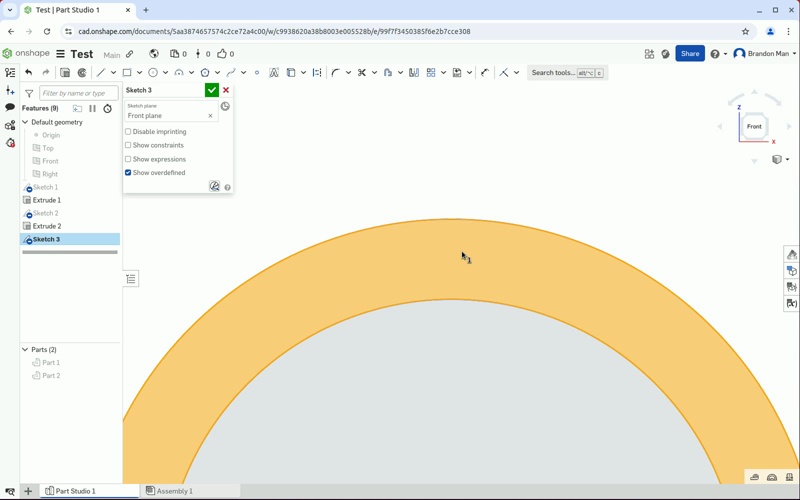
scroll(-6)
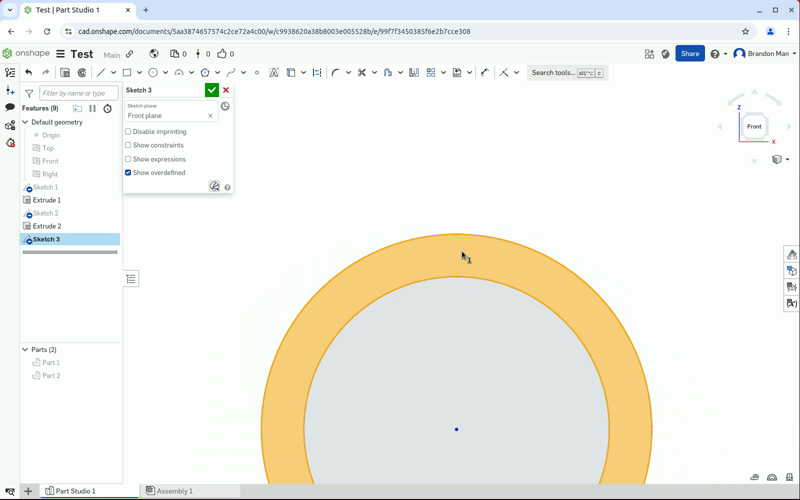
scroll(-6)
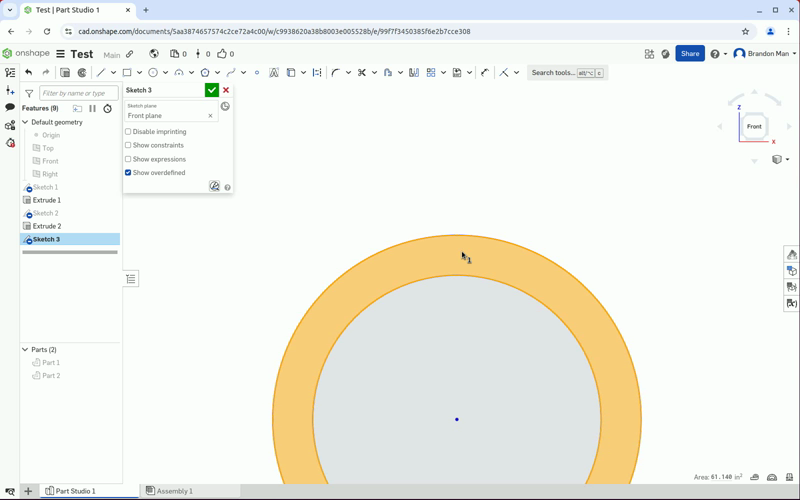
scroll(-6)
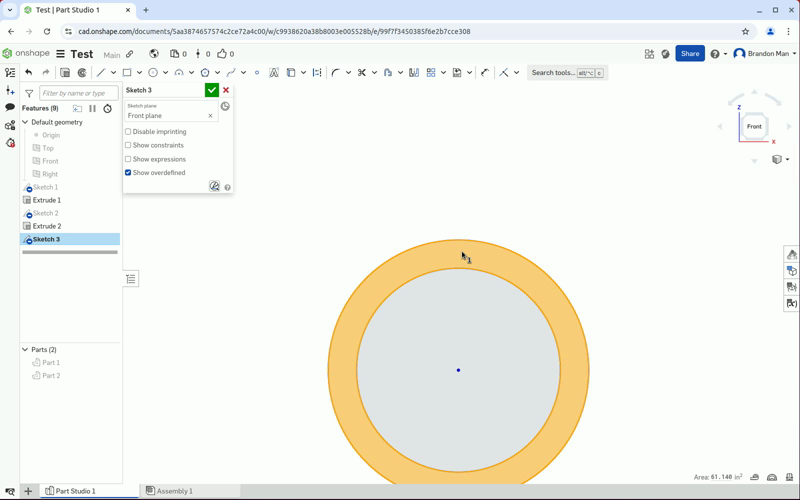
scroll(-6)
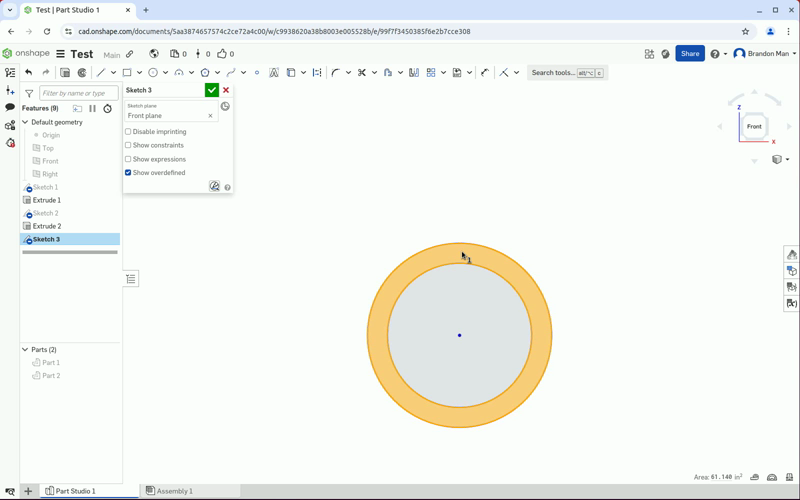
scroll(-6)
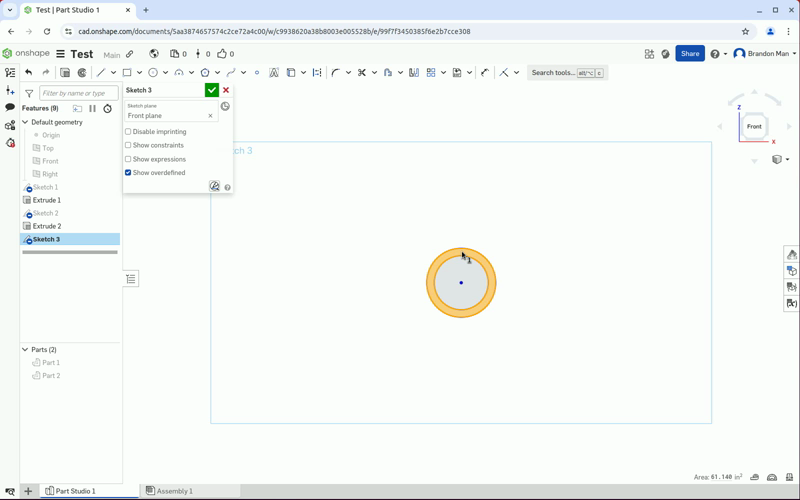
mouse_move(73, 352)
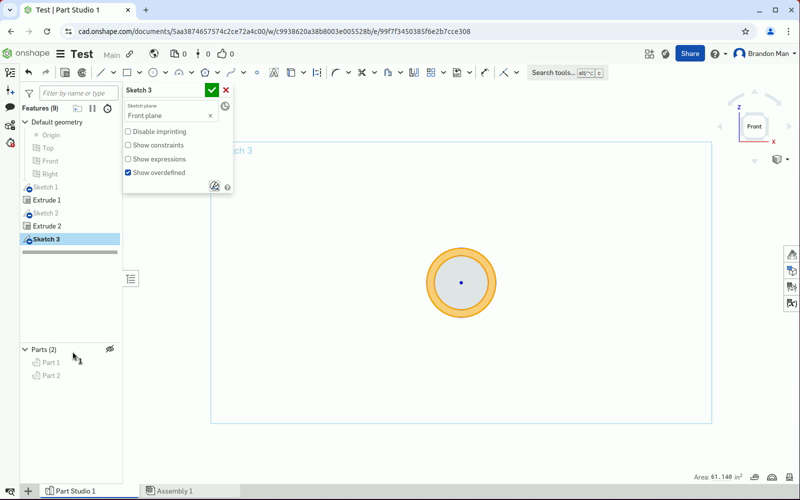
key(shift+y)
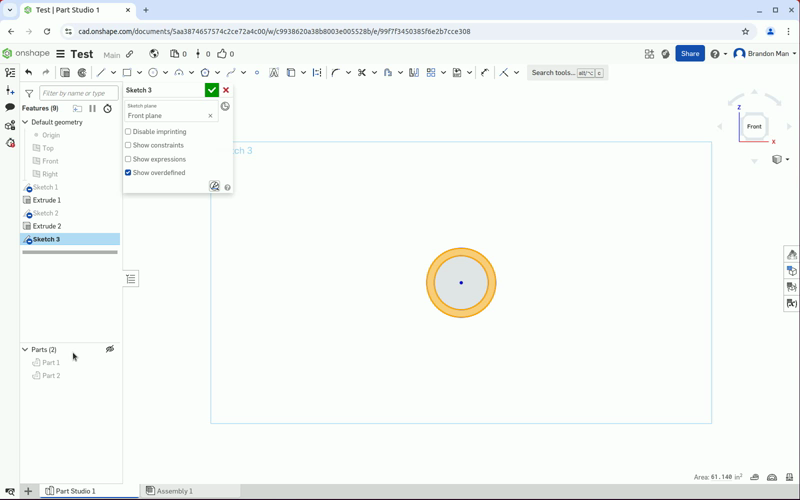
key(shift+e)
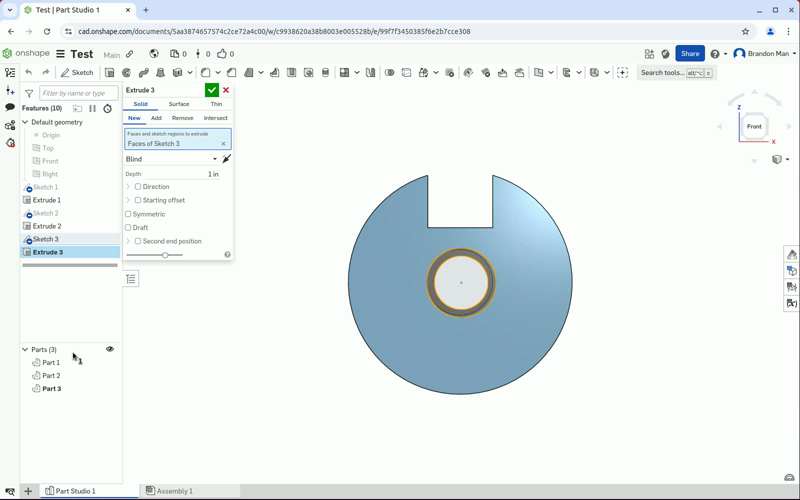
mouse_move(143, 106)
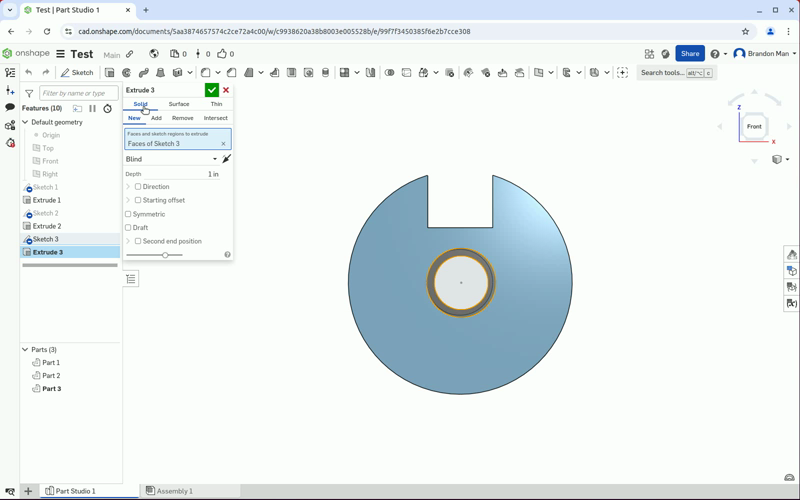
click(143, 106)
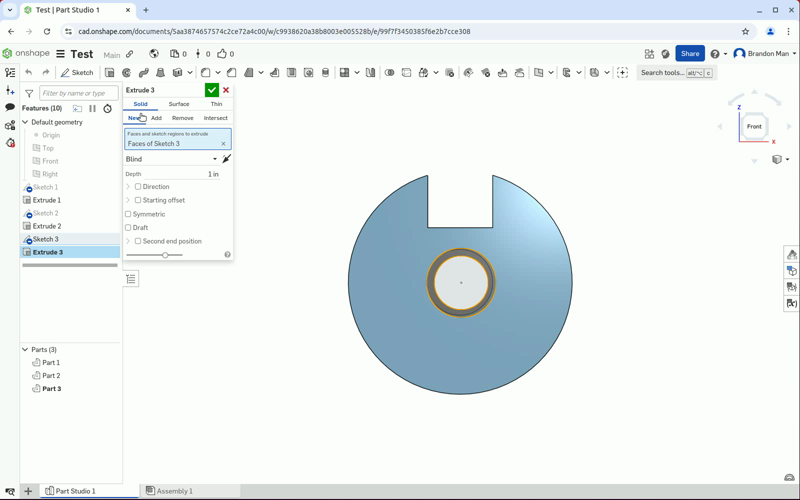
mouse_move(137, 120)
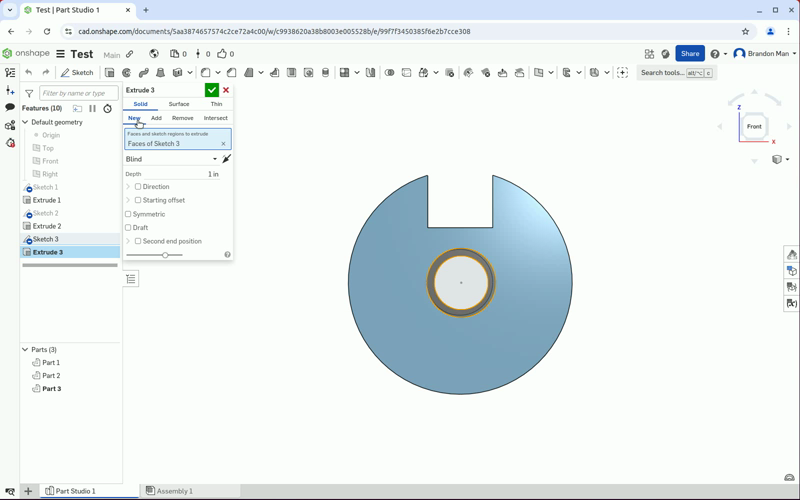
click(137, 120)
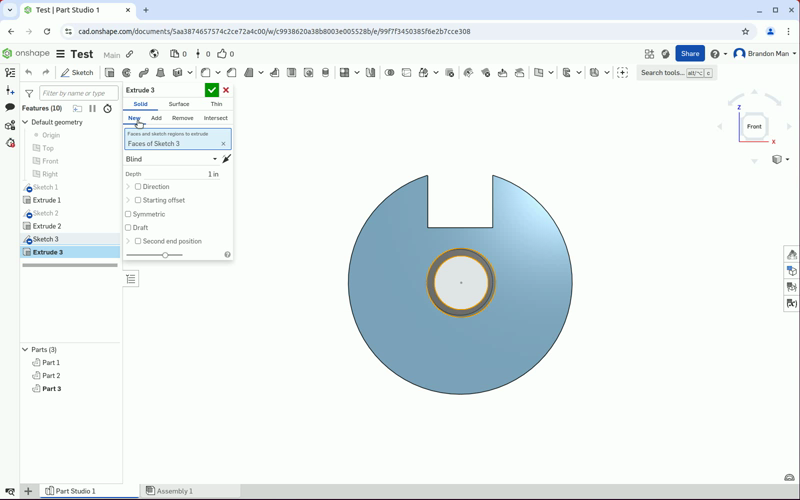
key(tab, 4)
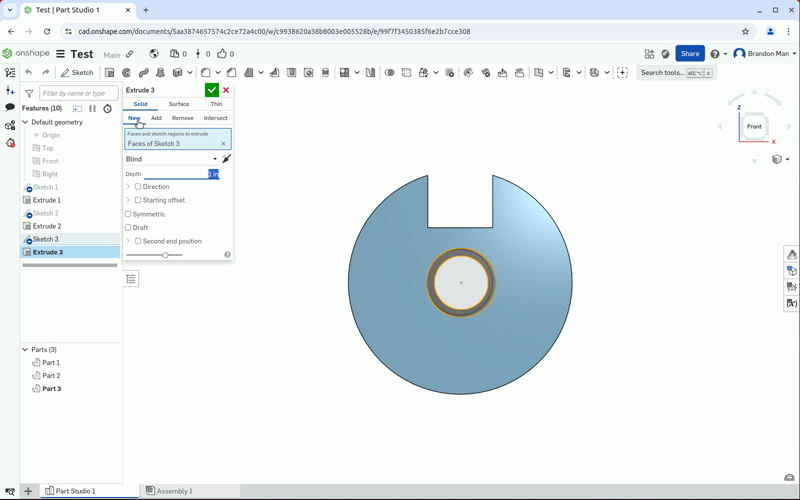
text(-5.296)
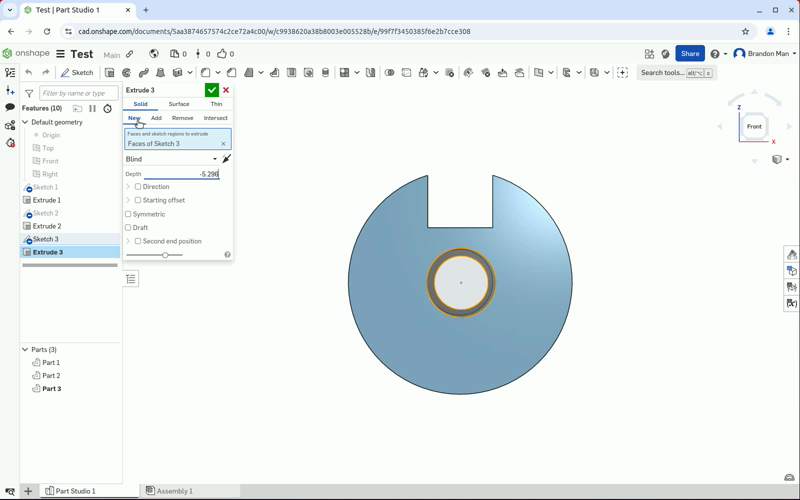
key(enter)
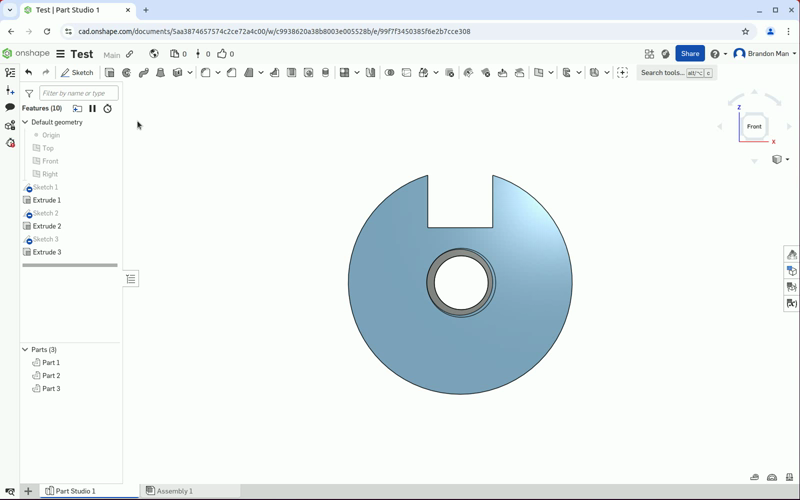
key(shift+h)
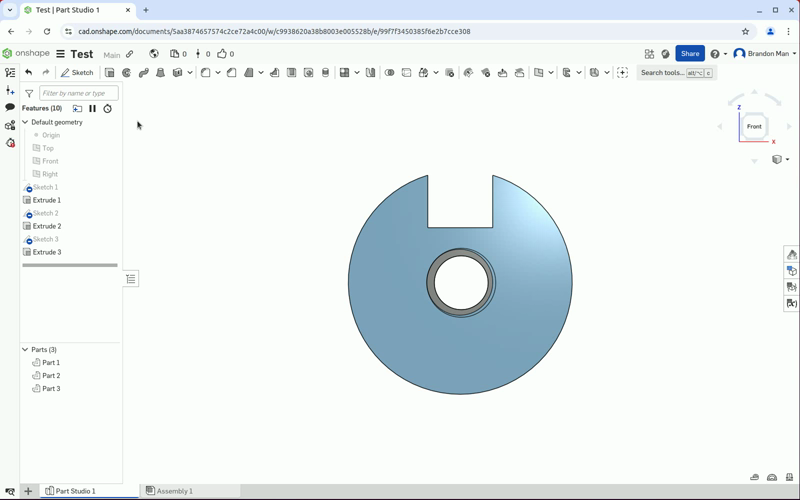
key(shift+h)
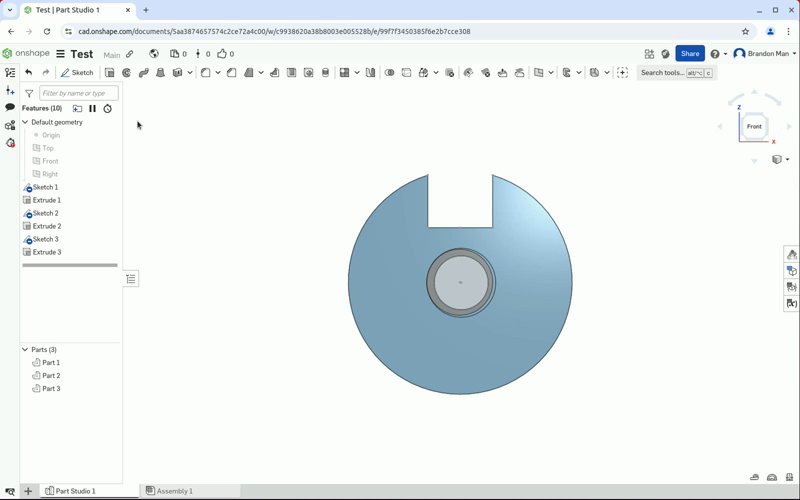
key(shift+7)
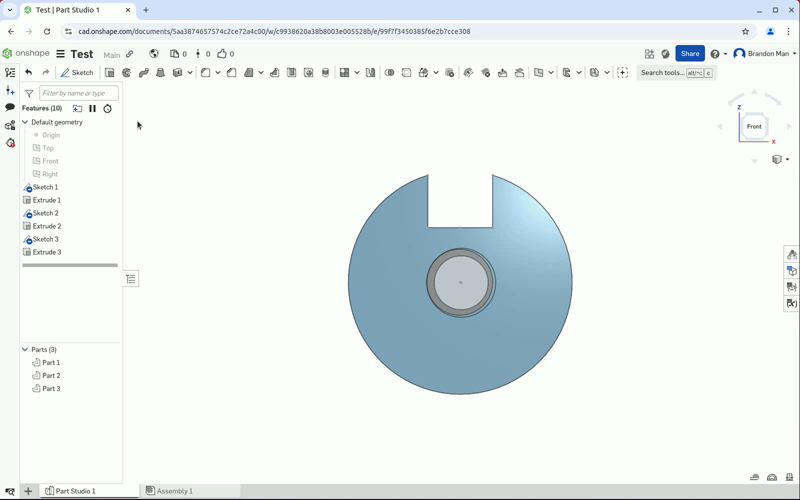
key(left, 2)
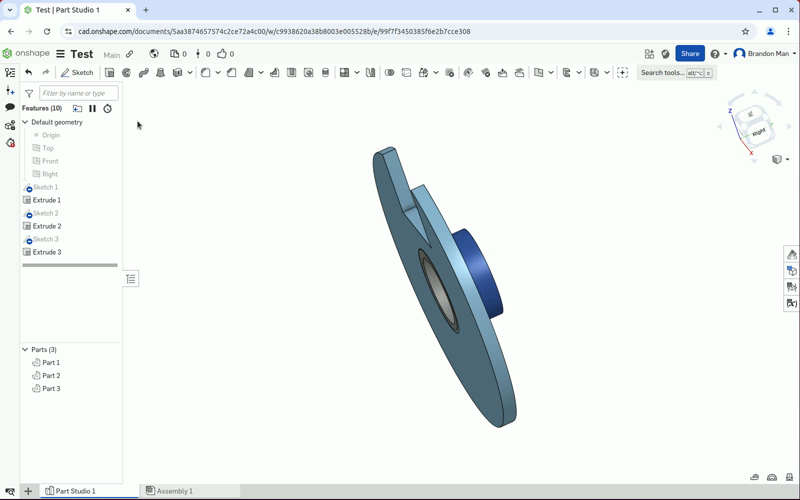
key(down, 2)
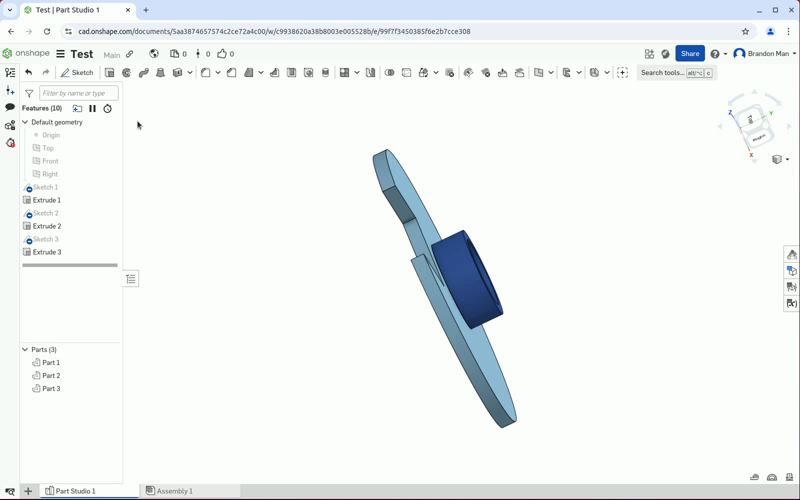
key(up, 2)
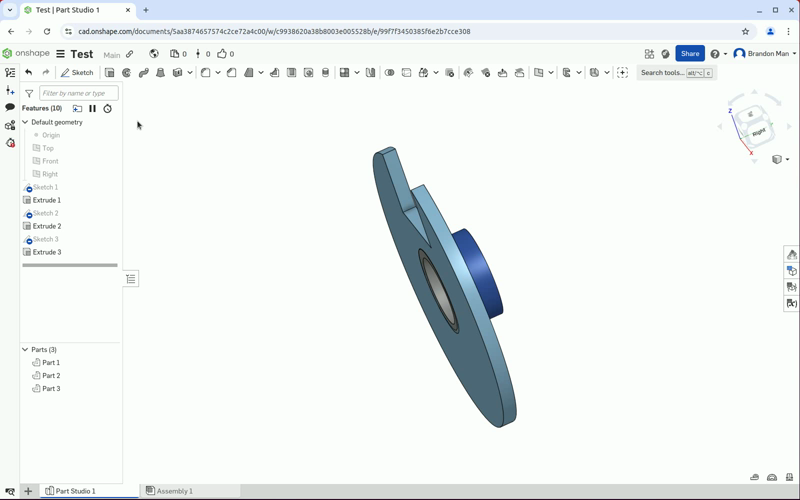
key(right, 2)
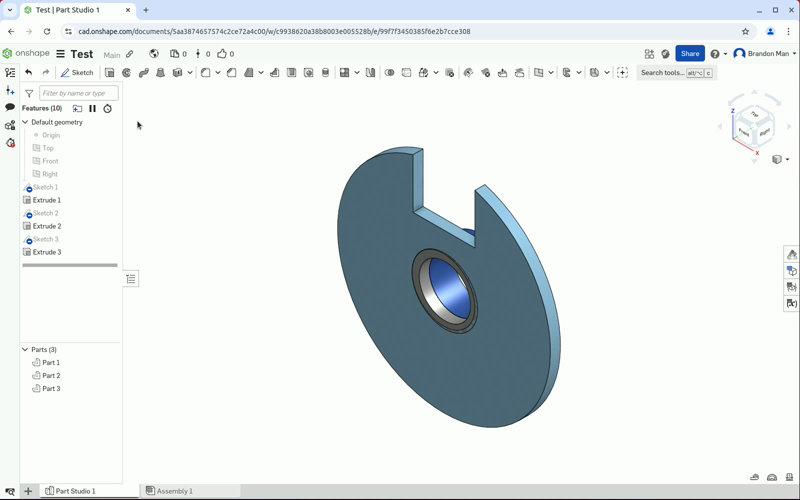
mouse_move(73, 189)
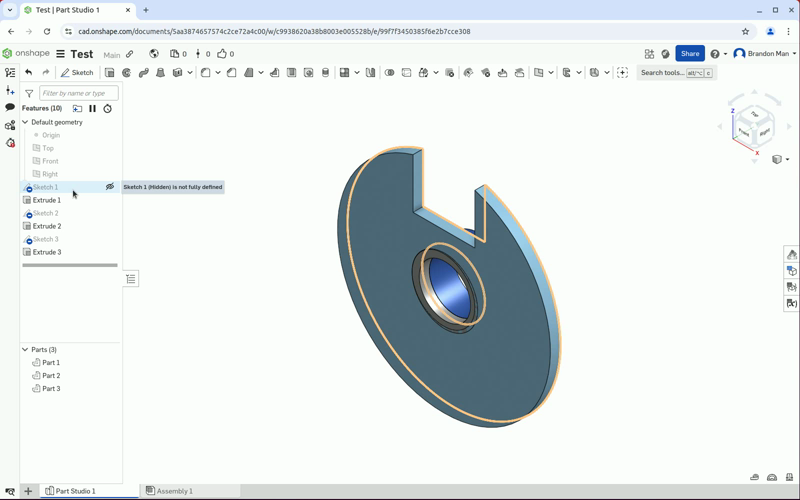
click(73, 189)